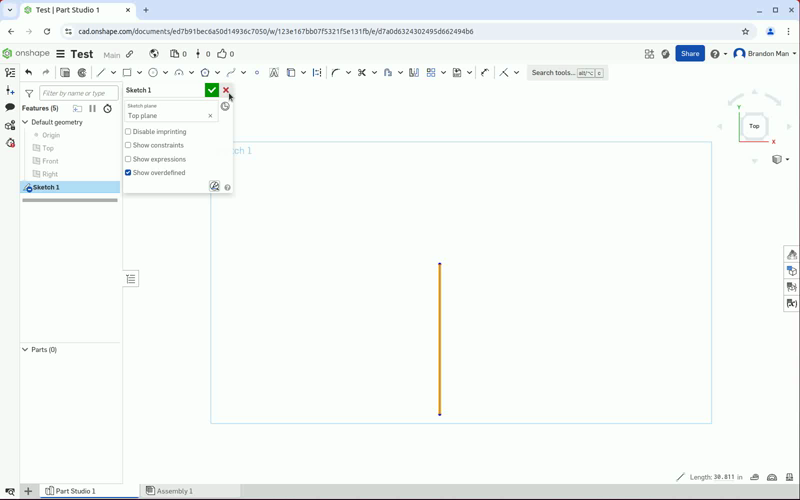
key(shift+h)
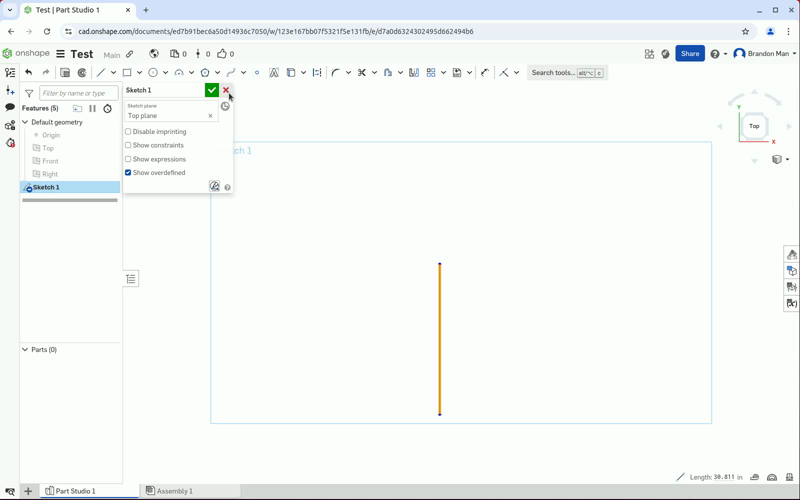
key(shift+s)
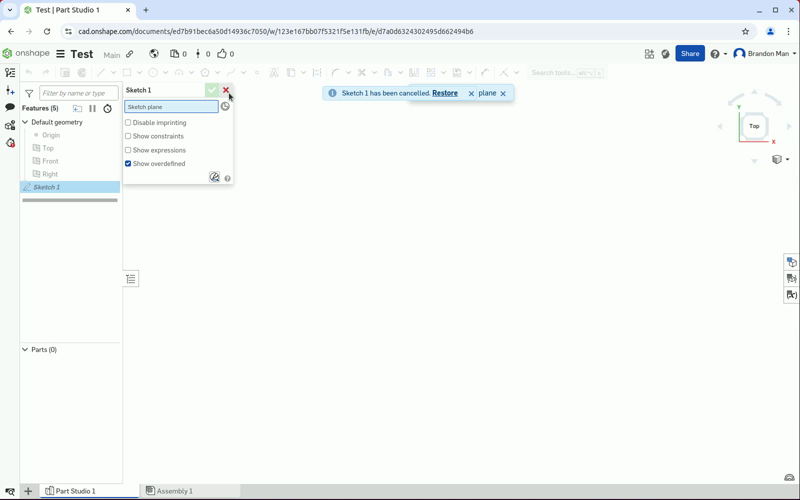
mouse_move(73, 150)
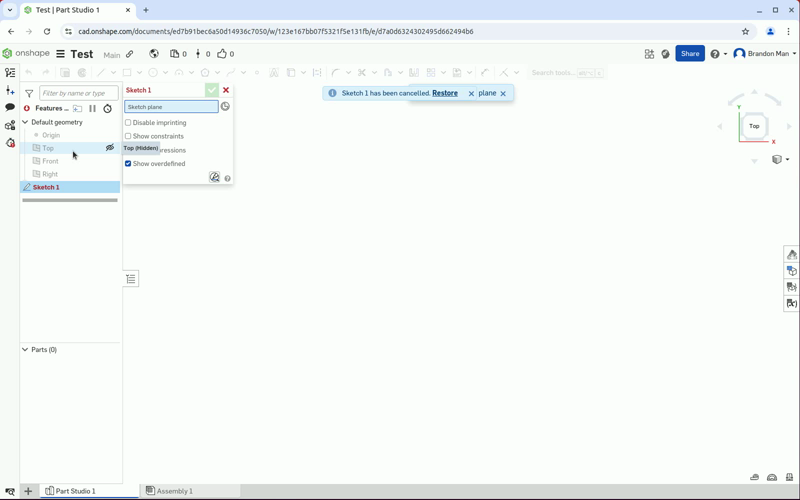
click(73, 150)
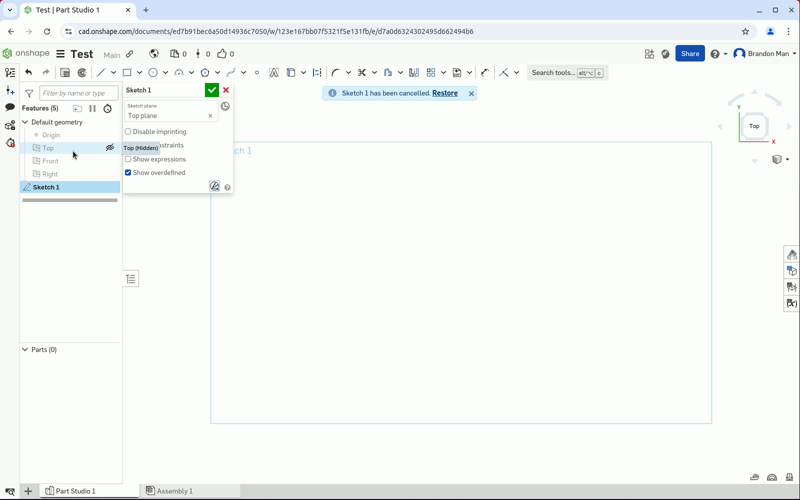
mouse_move(73, 352)
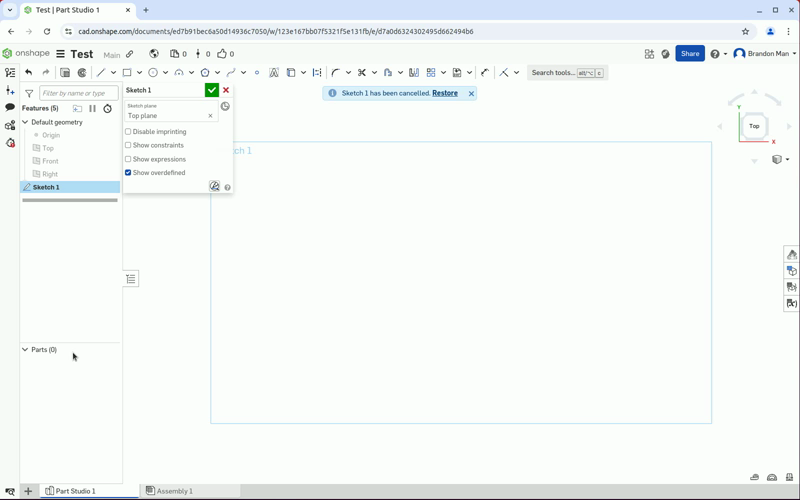
key(y)
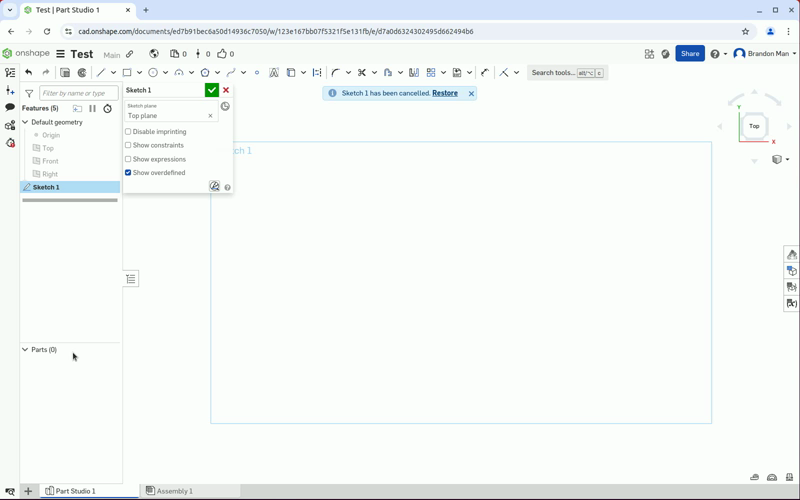
key(a)
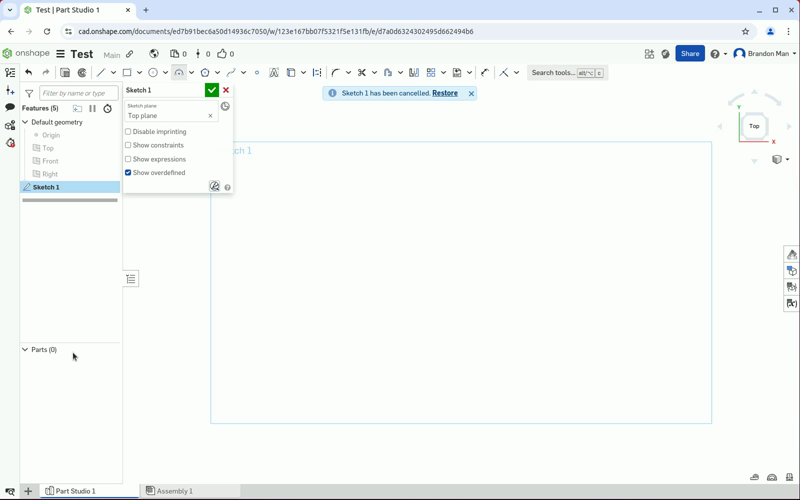
key_down(shift)
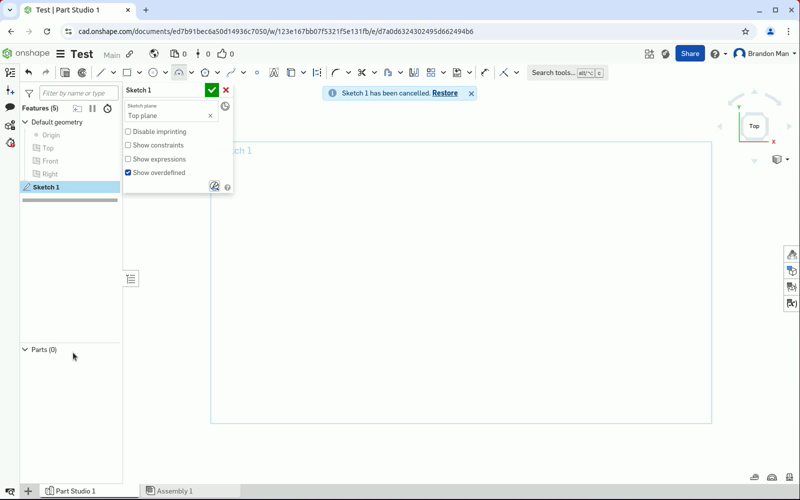
mouse_move(460, 276)
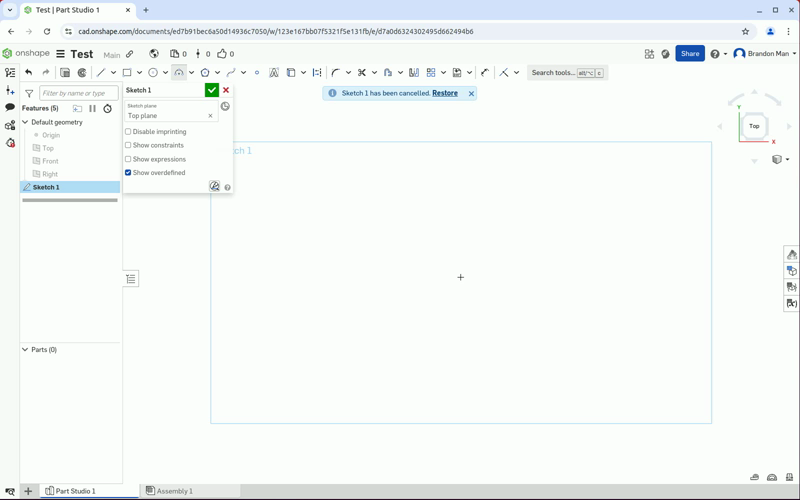
click(460, 276)
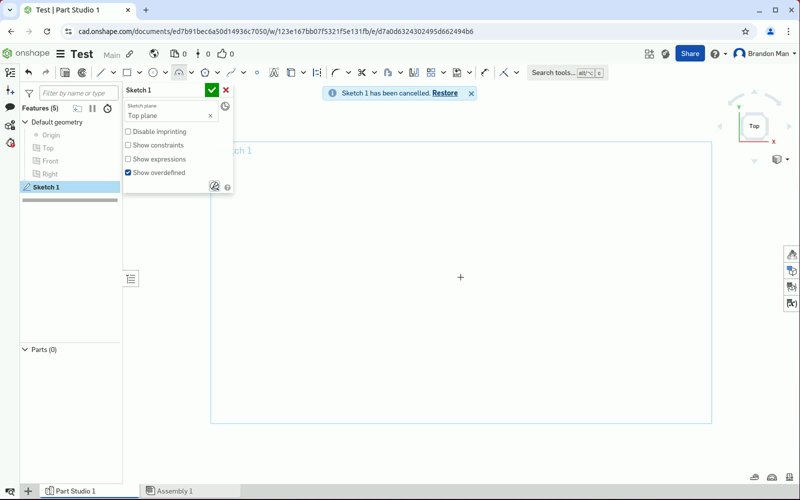
key_up(shift)
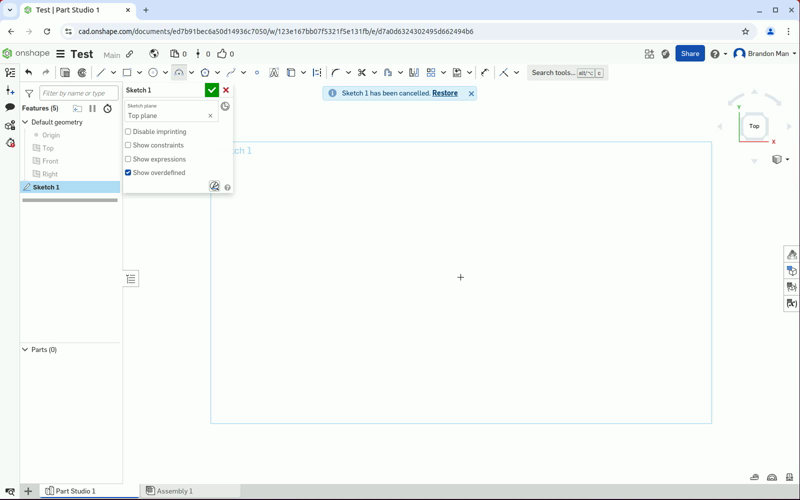
key_down(shift)
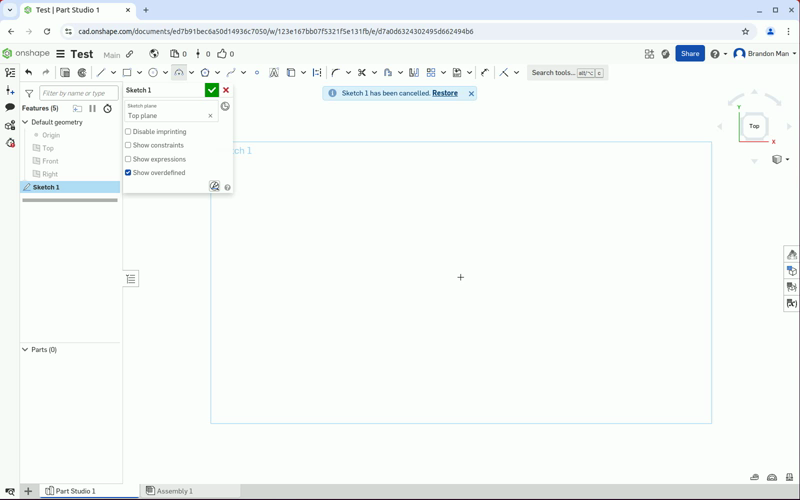
mouse_move(466, 282)
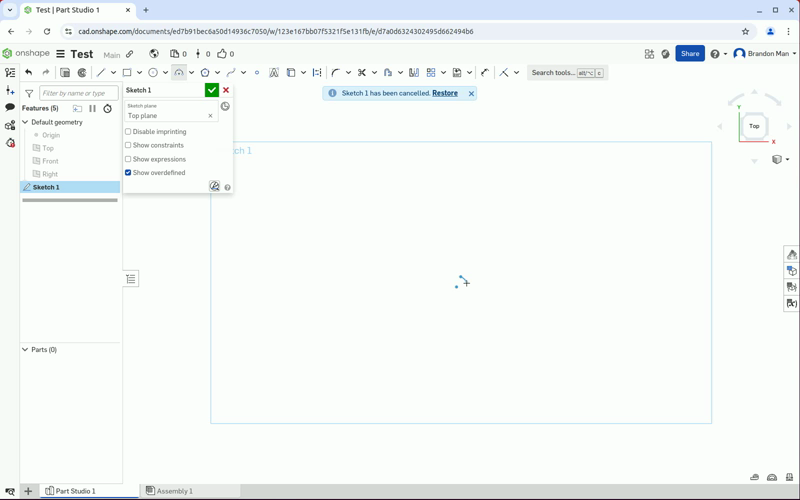
click(466, 282)
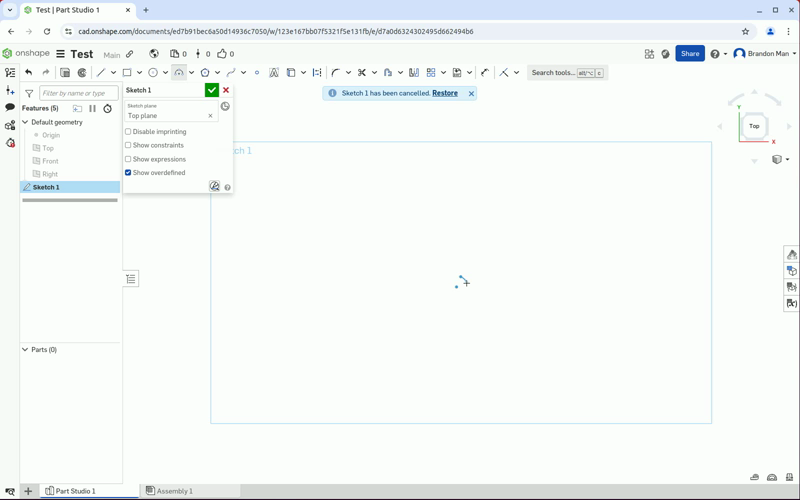
mouse_move(462, 281)
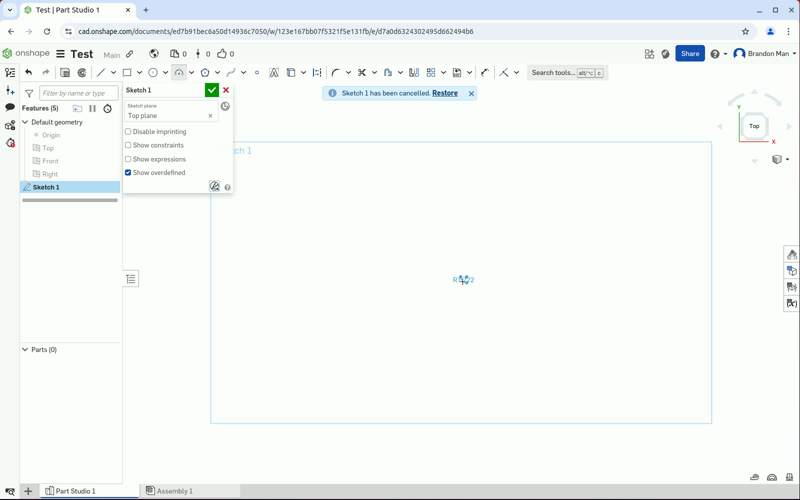
click(462, 281)
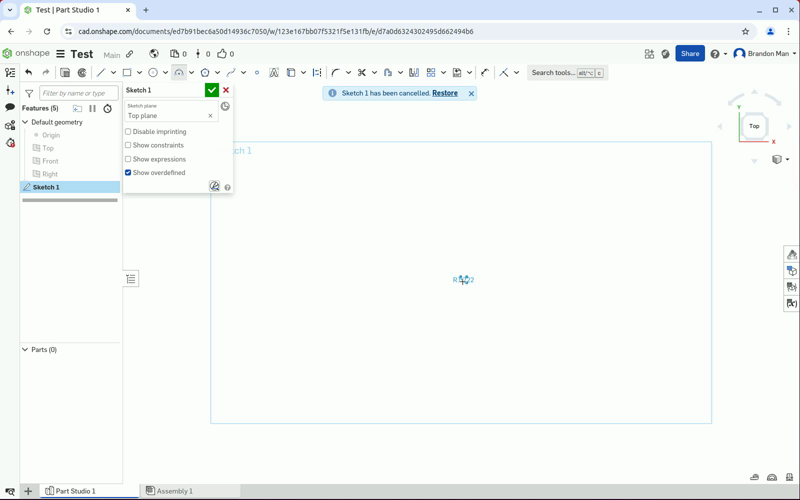
key_up(shift)
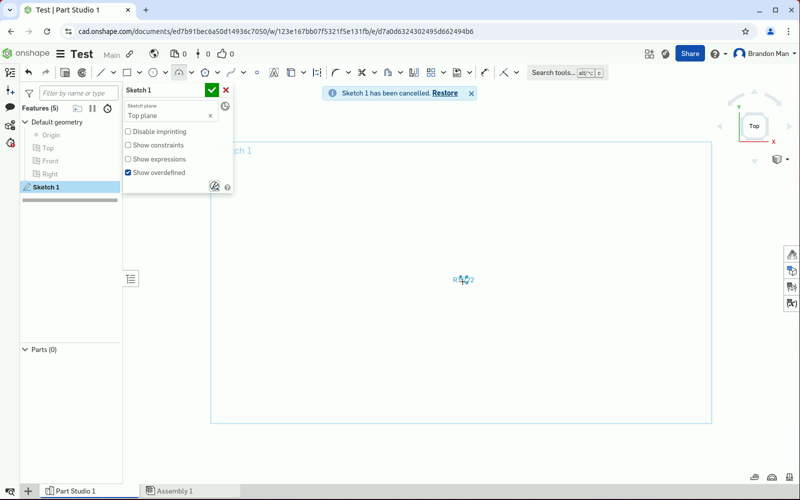
key(esc)
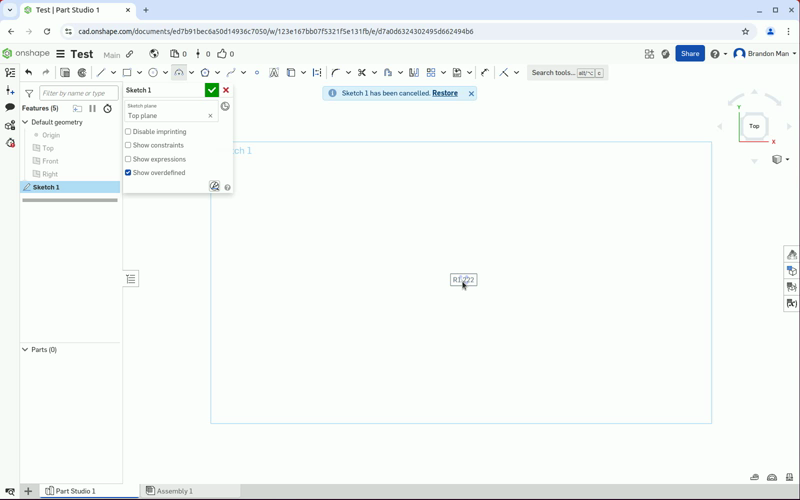
key(l)
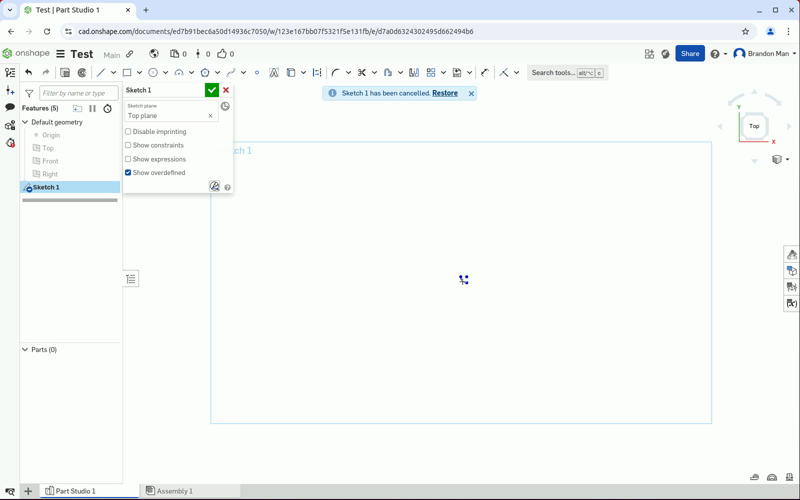
mouse_move(466, 282)
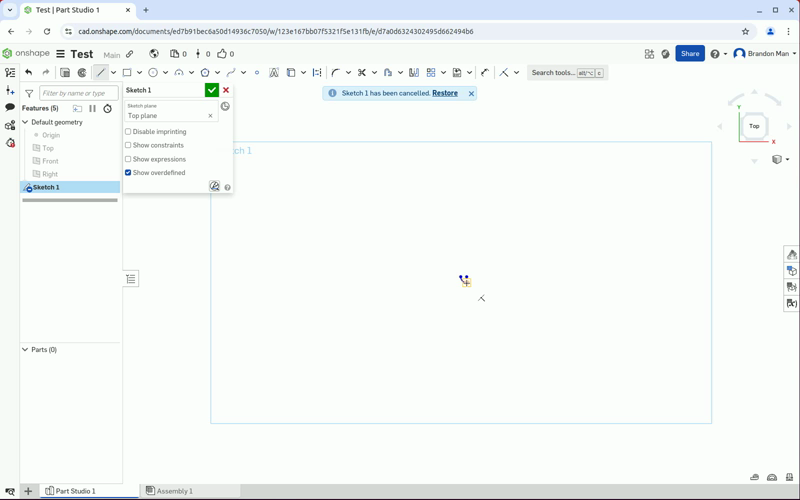
click(466, 282)
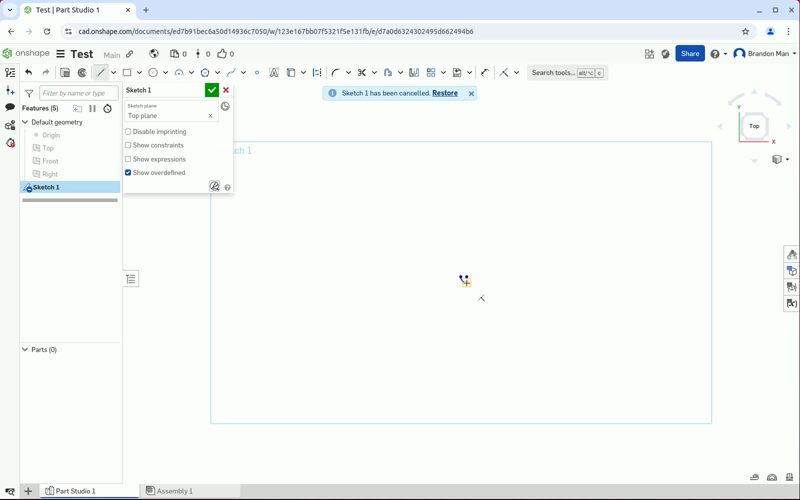
key_down(shift)
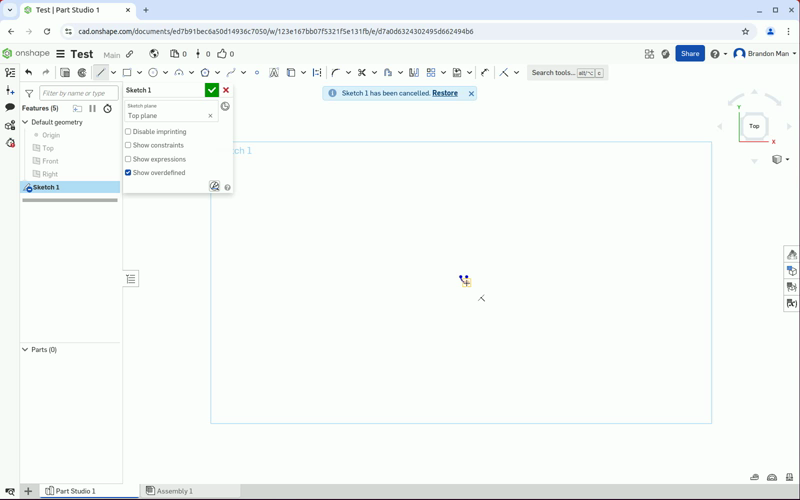
mouse_move(567, 282)
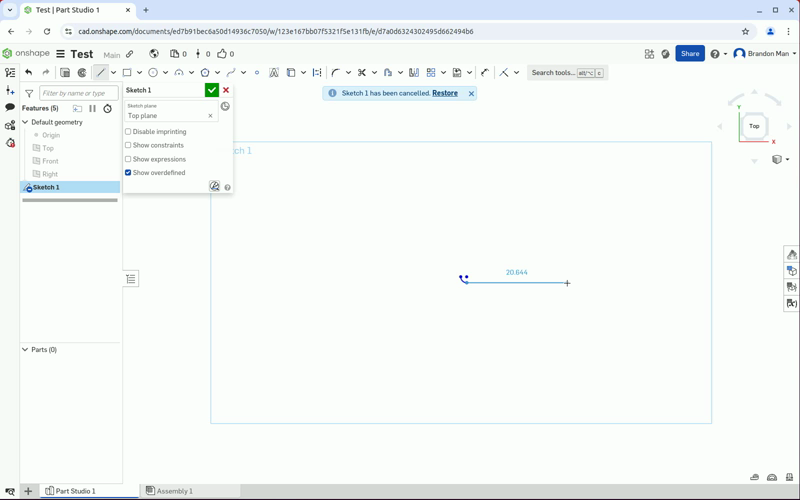
click(567, 282)
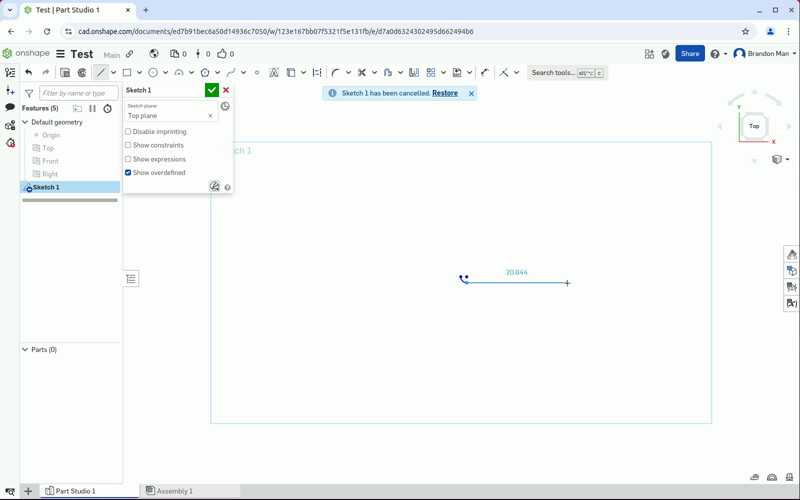
key_up(shift)
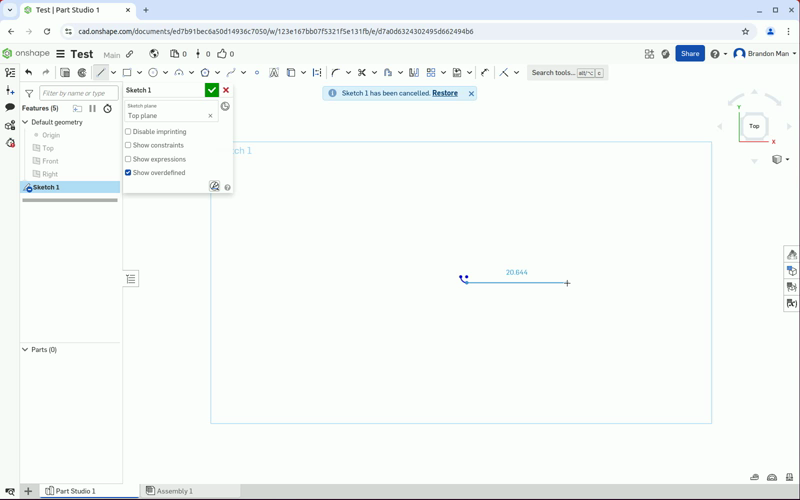
key(esc)
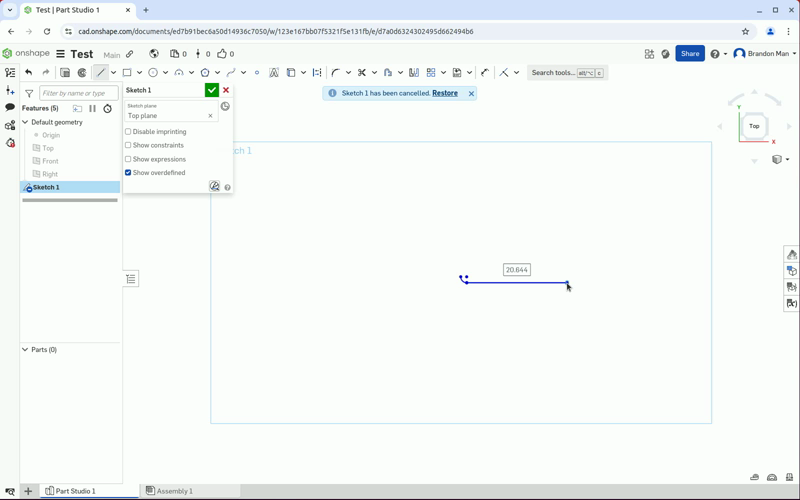
key(a)
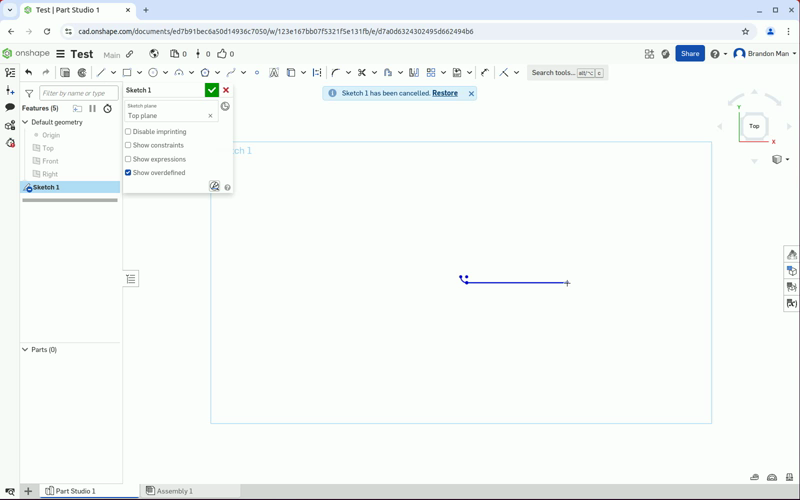
mouse_move(567, 282)
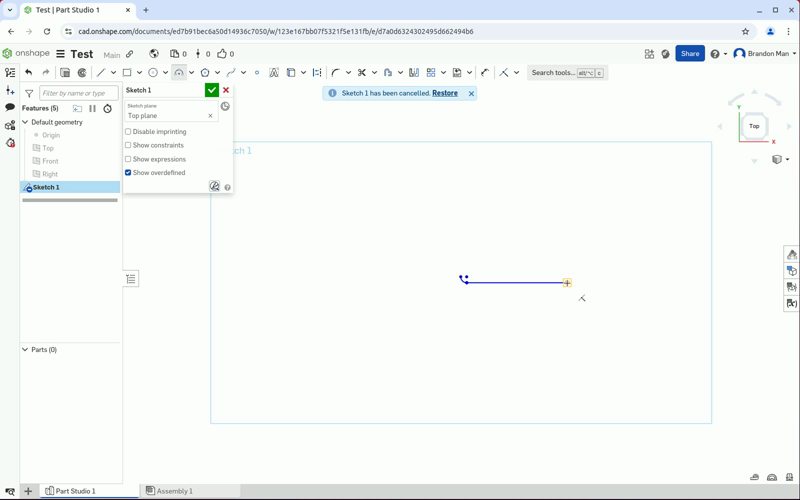
click(567, 282)
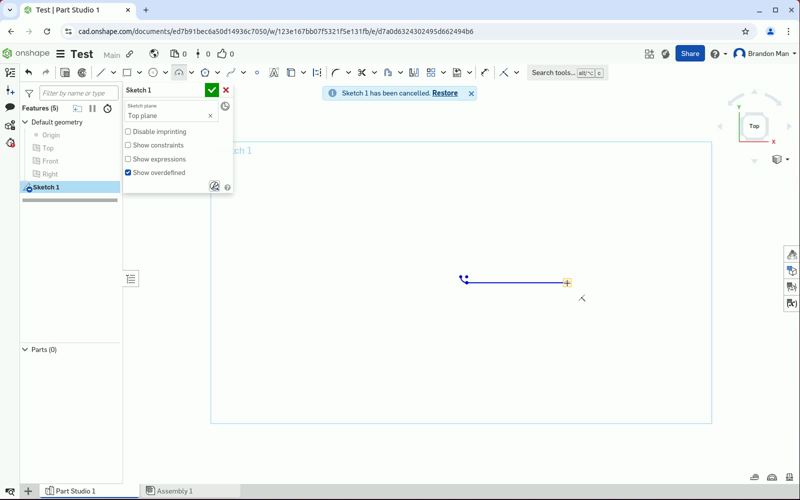
key_down(shift)
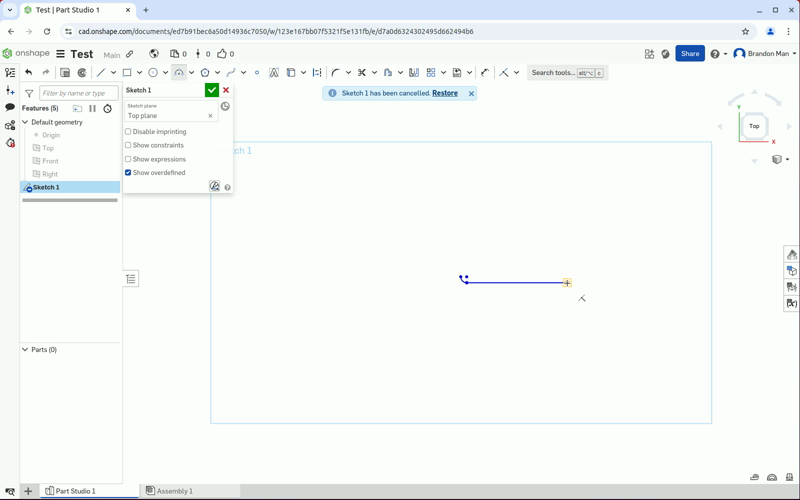
mouse_move(573, 276)
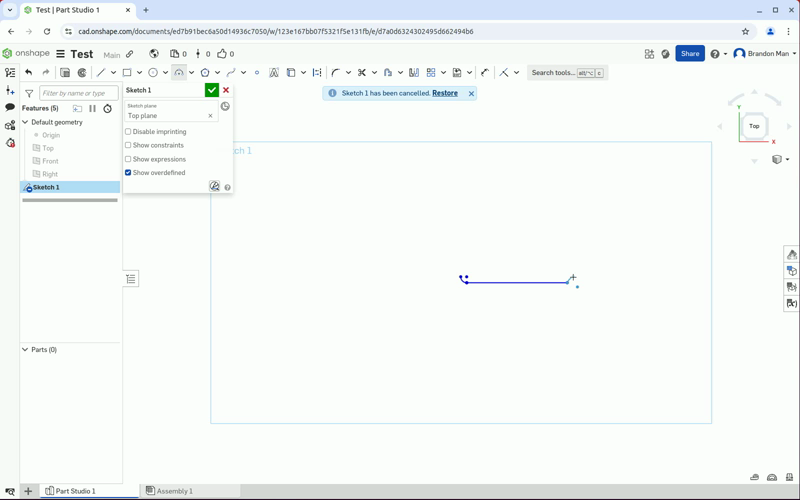
click(573, 276)
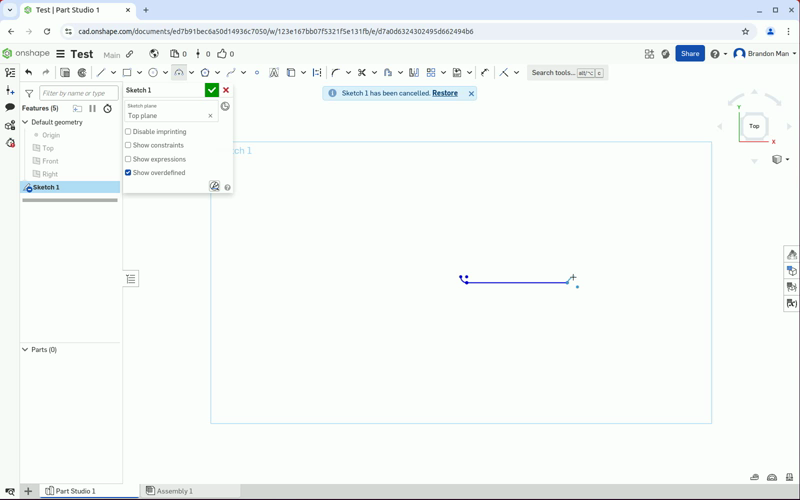
mouse_move(571, 281)
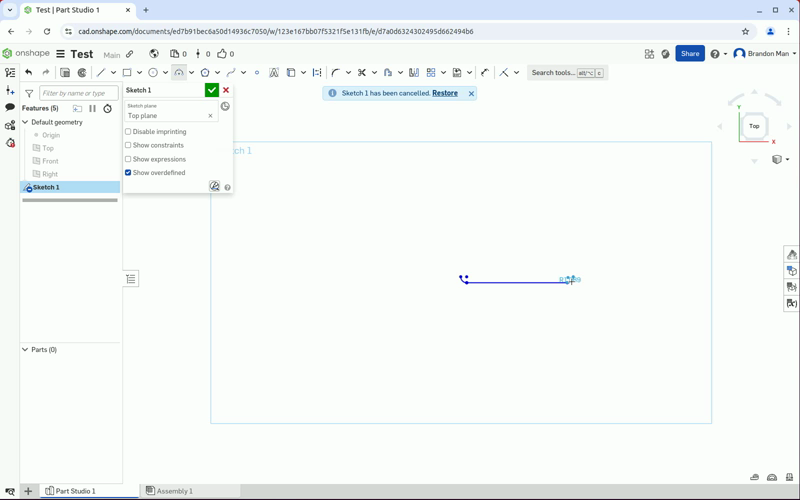
scroll(6)
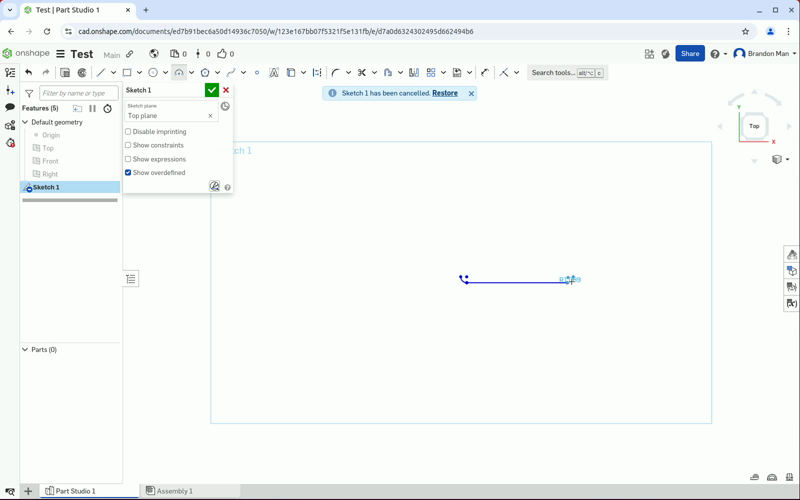
scroll(6)
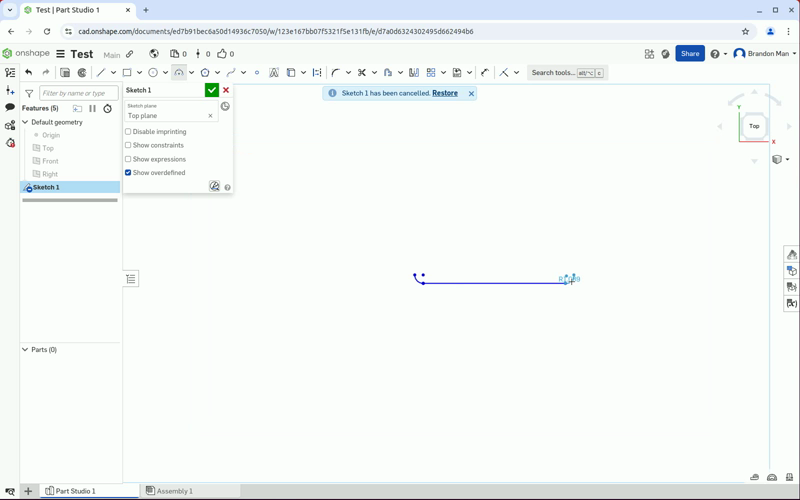
scroll(6)
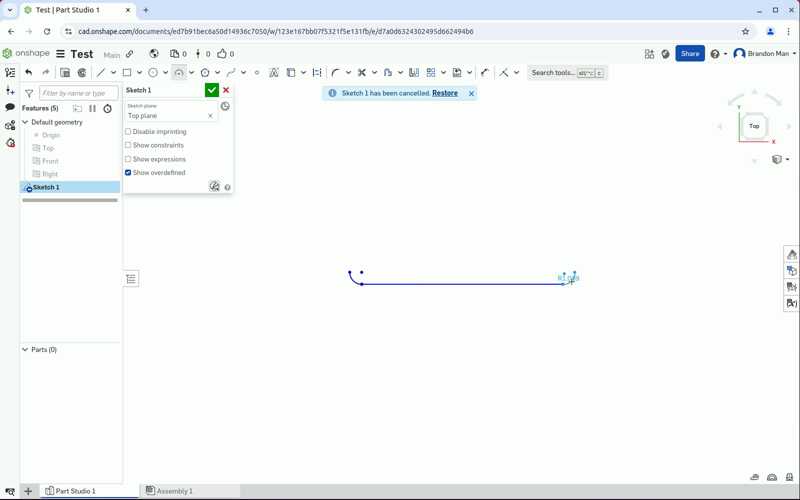
scroll(6)
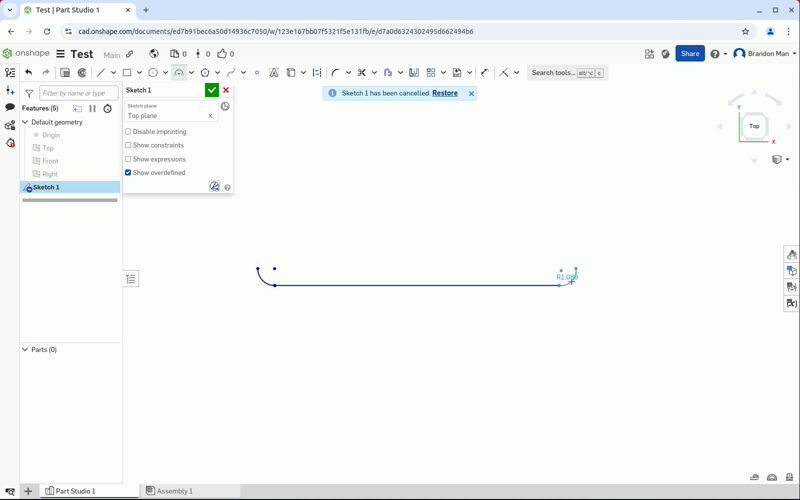
scroll(6)
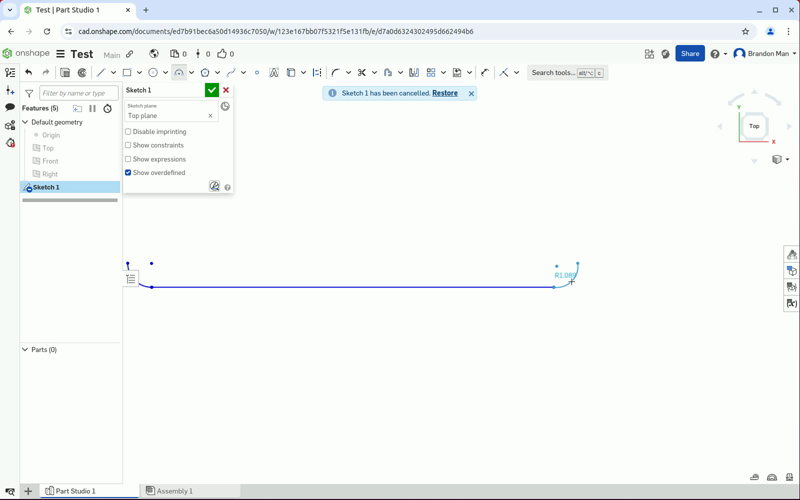
scroll(6)
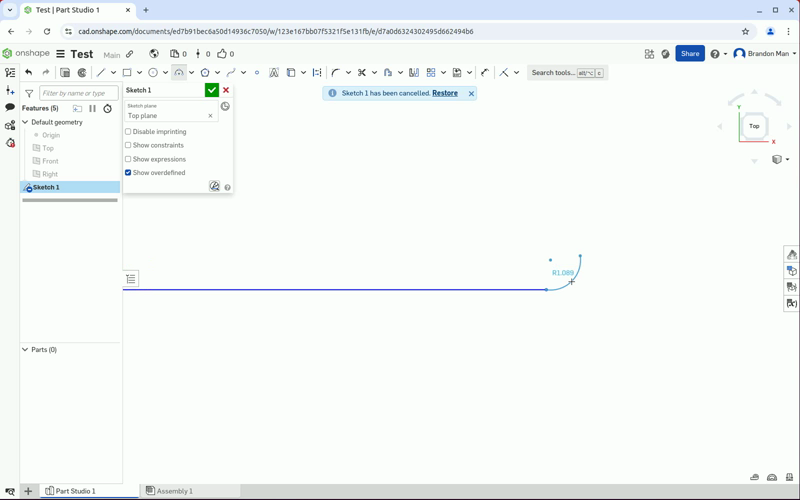
scroll(6)
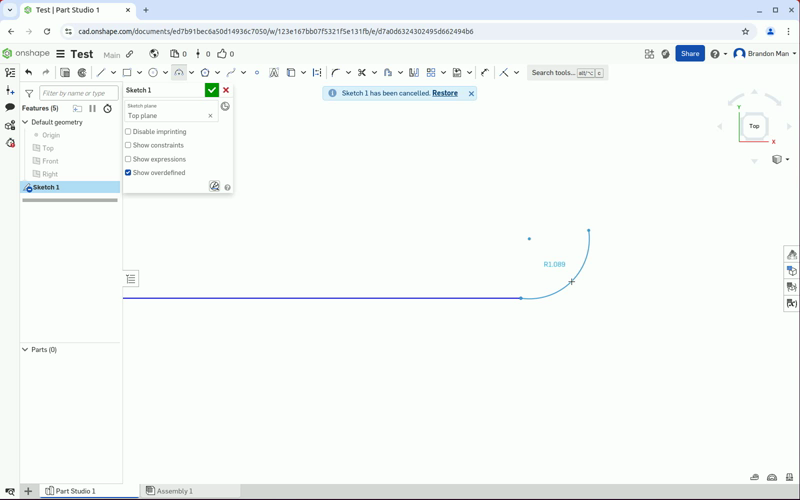
click(571, 281)
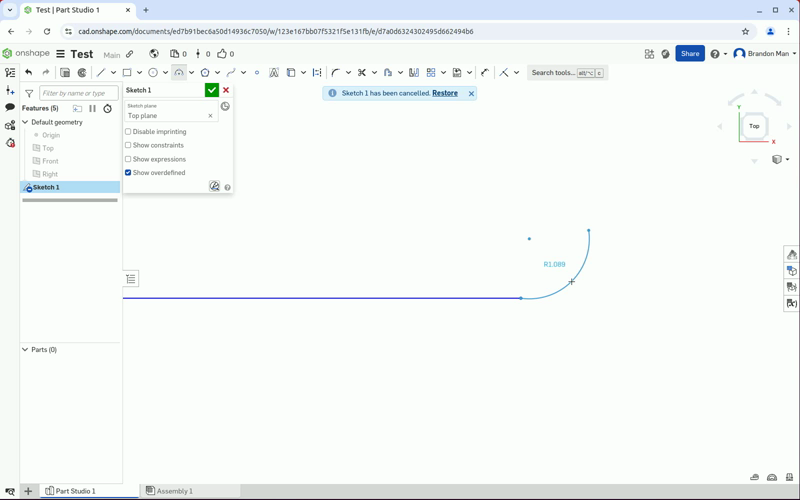
scroll(-6)
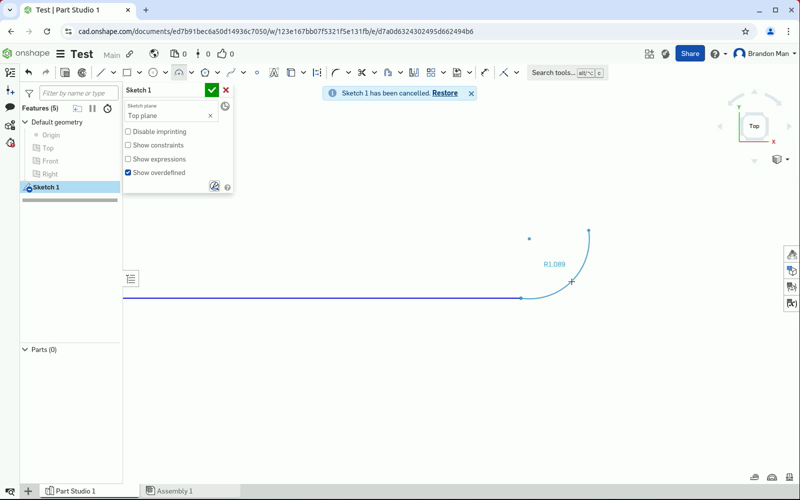
scroll(-6)
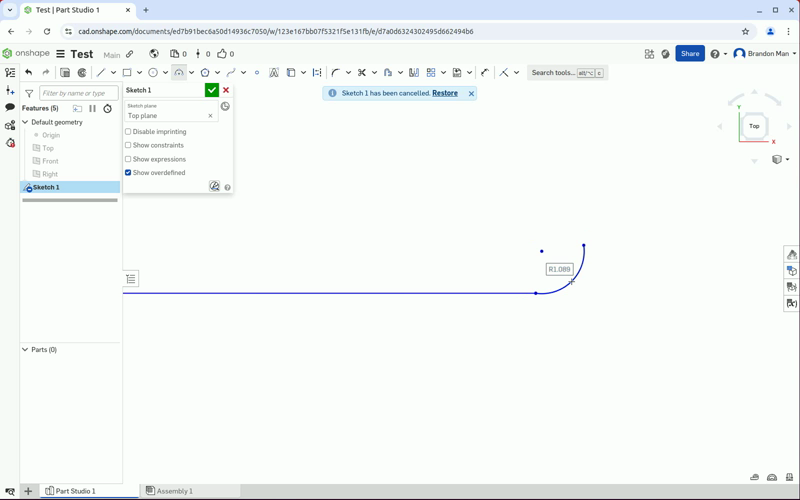
scroll(-6)
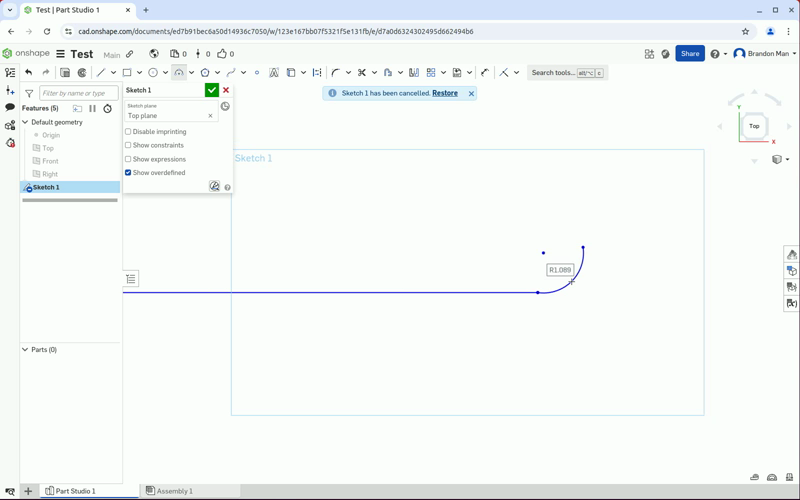
scroll(-6)
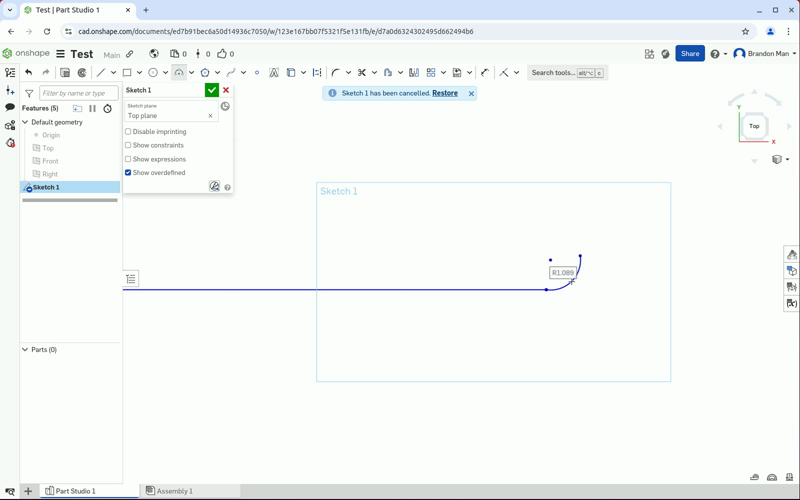
scroll(-6)
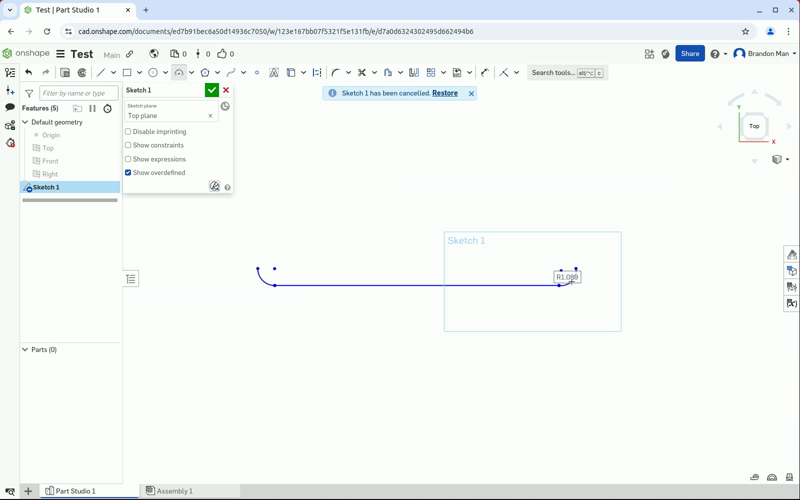
scroll(-6)
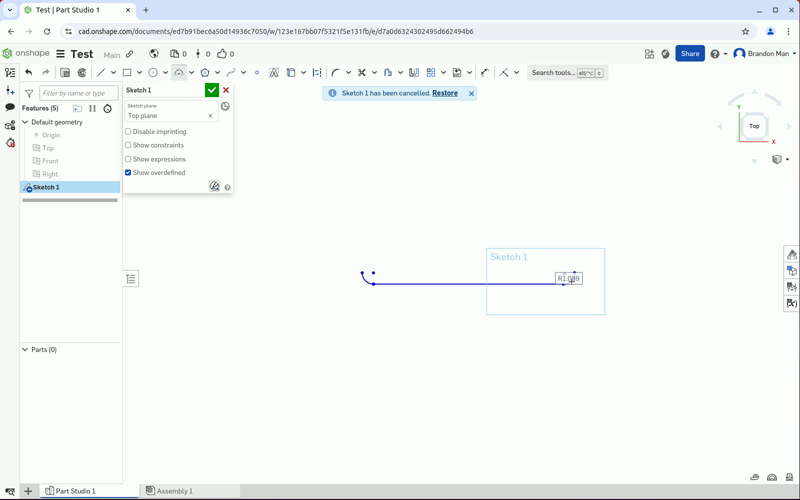
scroll(-6)
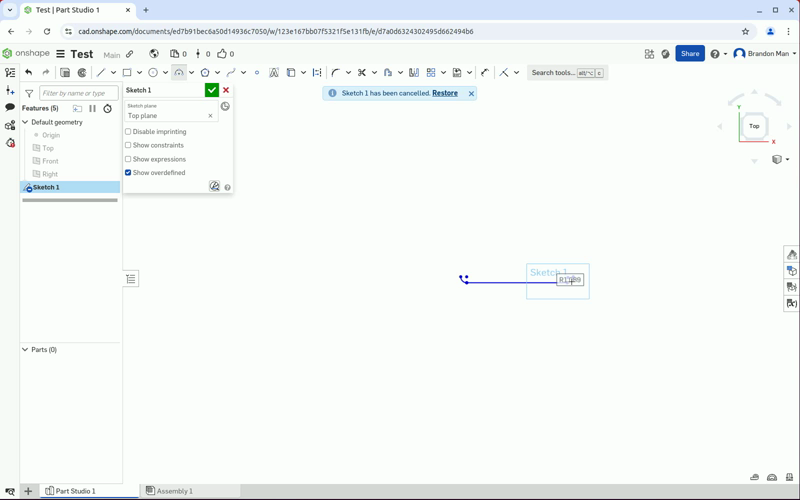
key_up(shift)
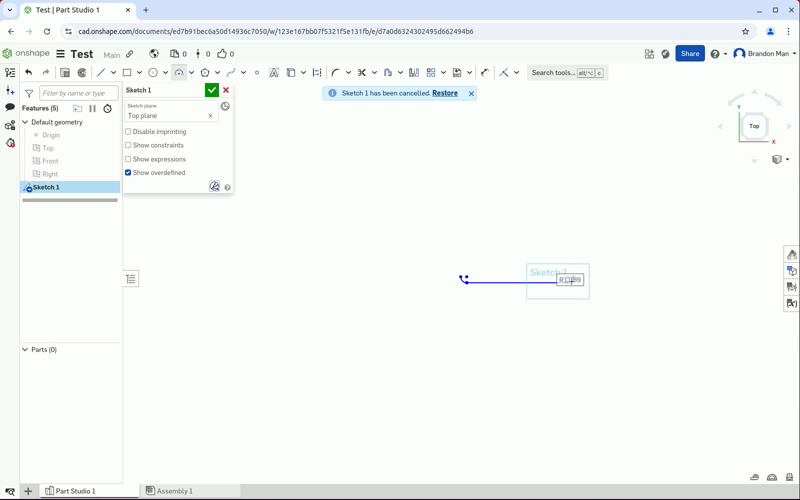
key(esc)
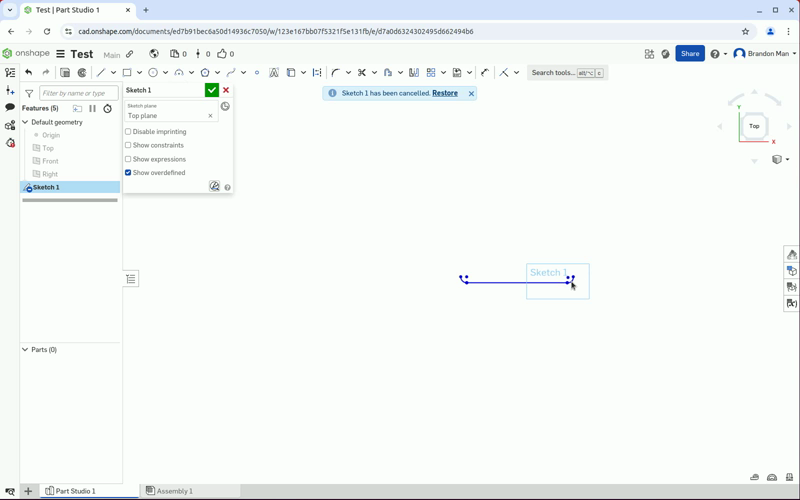
key(l)
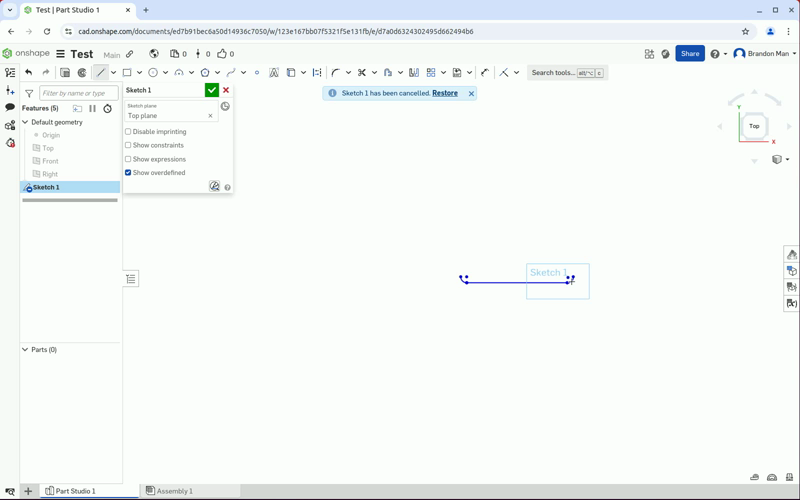
mouse_move(573, 276)
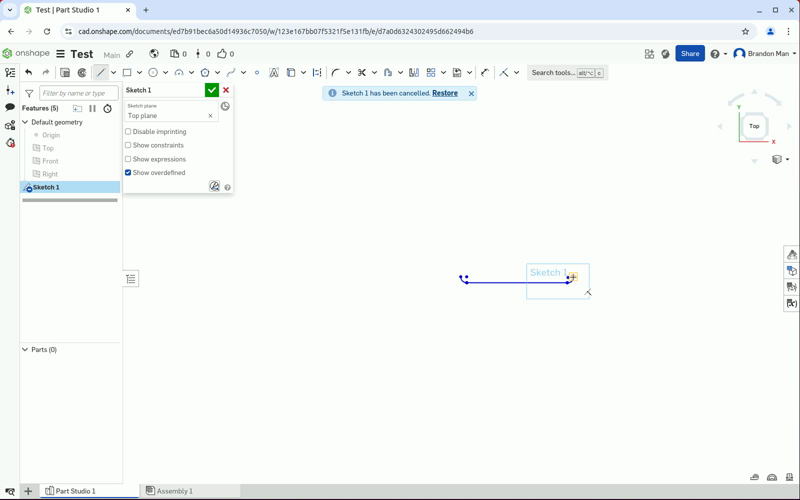
click(573, 276)
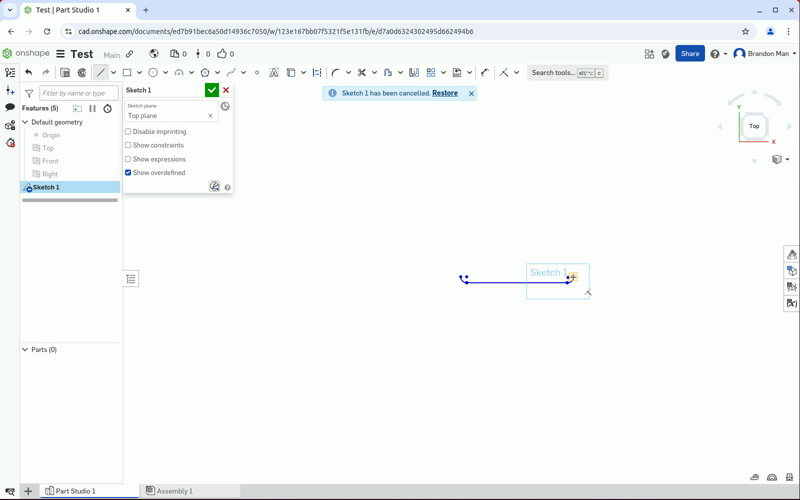
key_down(shift)
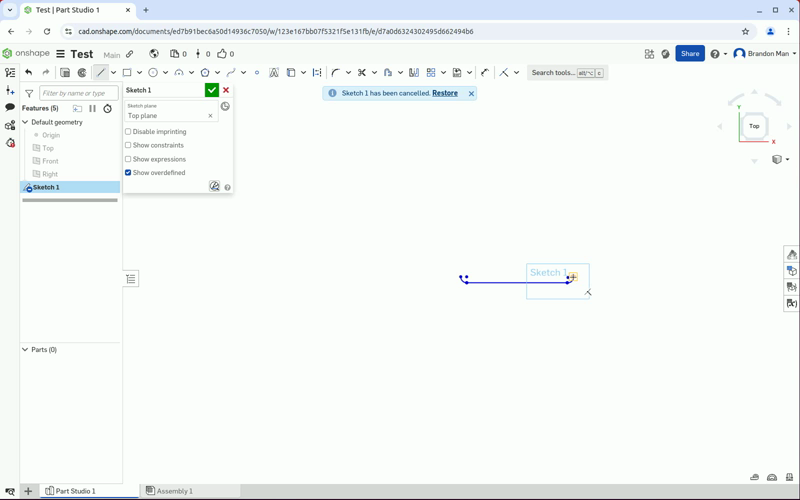
mouse_move(572, 177)
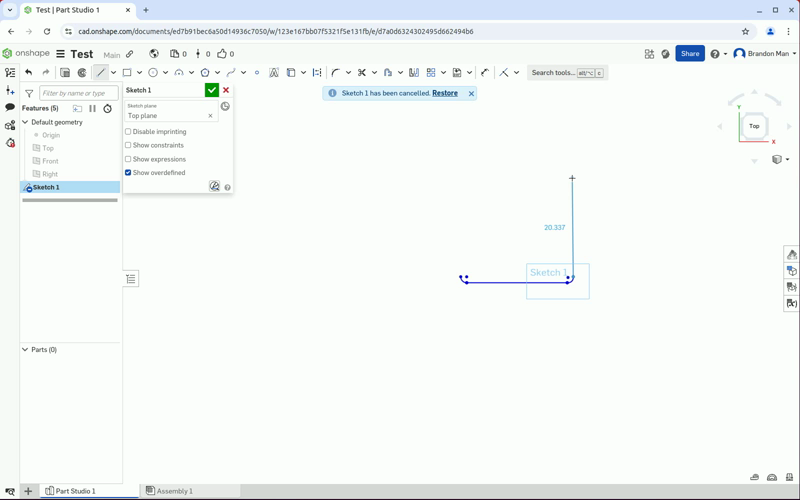
click(572, 177)
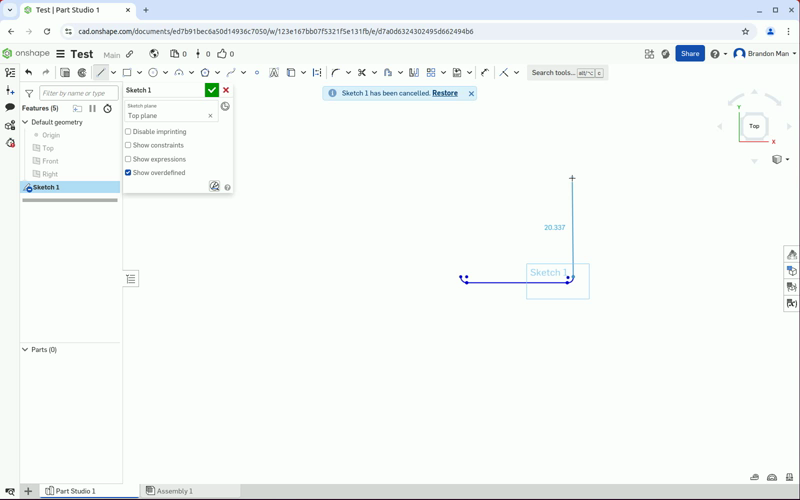
key_up(shift)
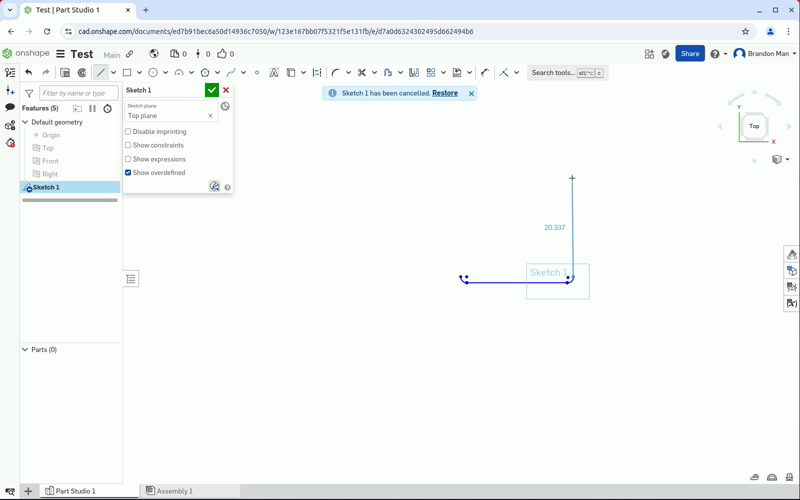
key(esc)
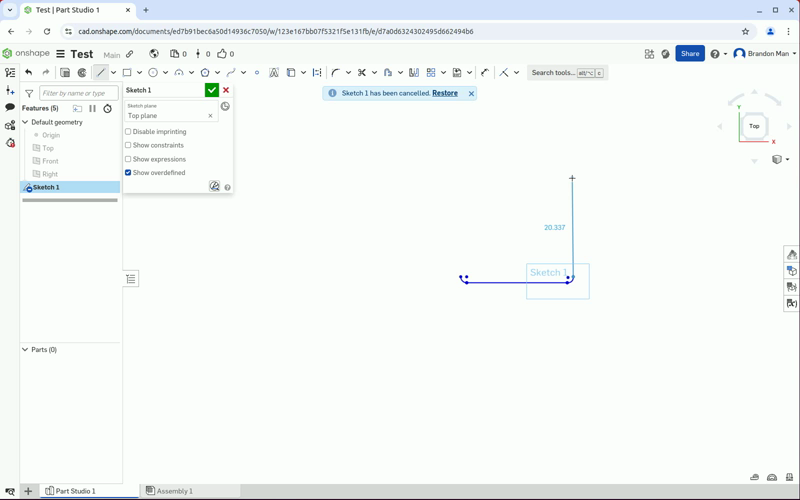
key(a)
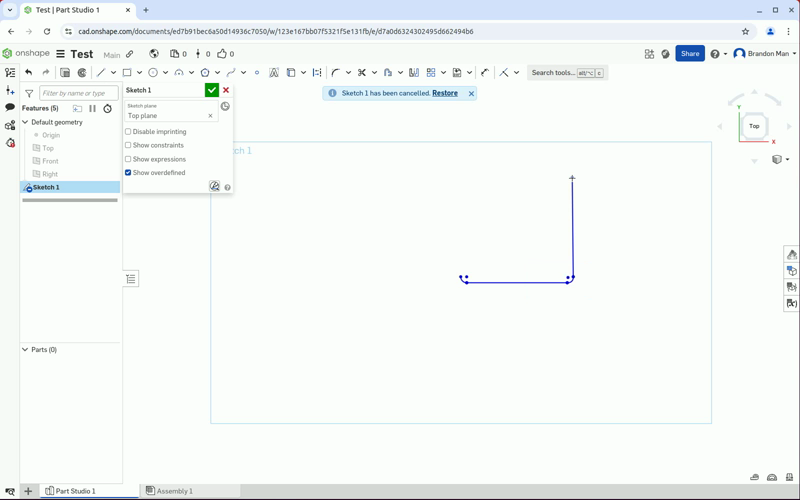
mouse_move(572, 177)
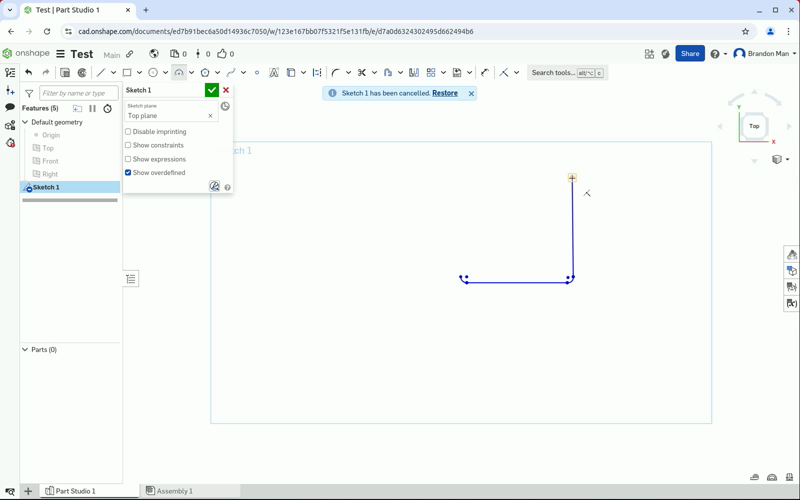
click(572, 177)
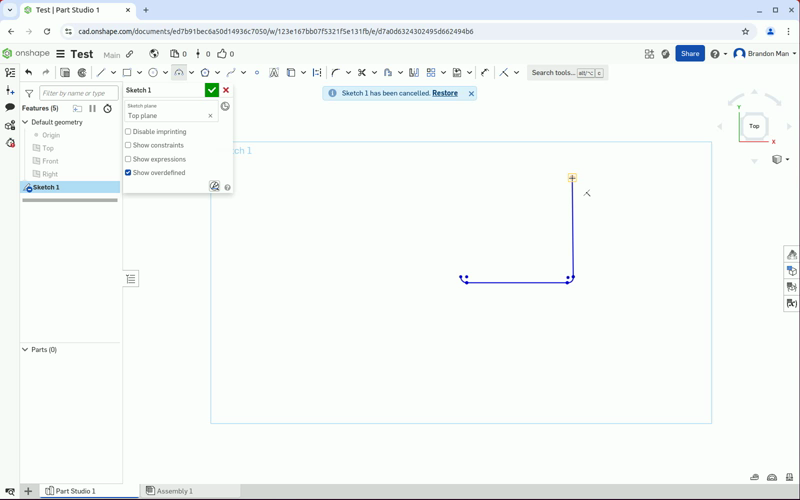
key_down(shift)
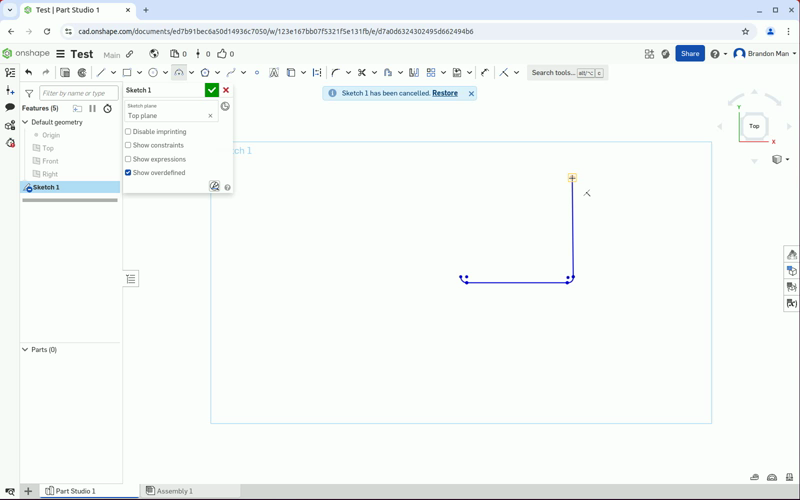
mouse_move(566, 171)
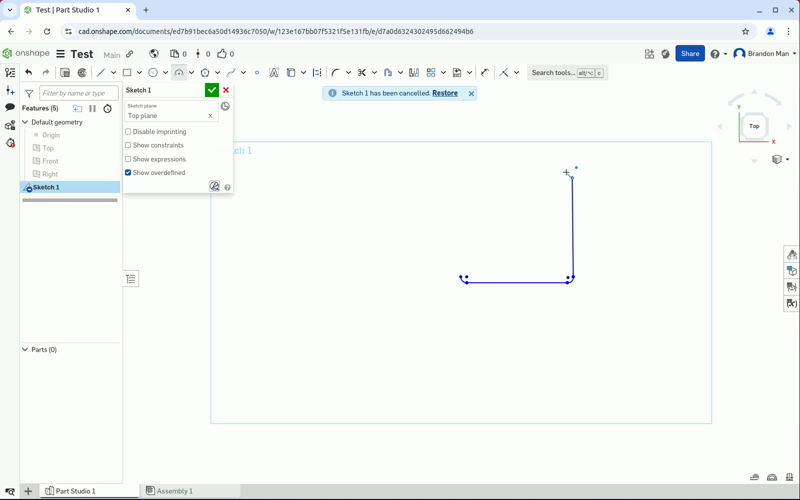
click(566, 171)
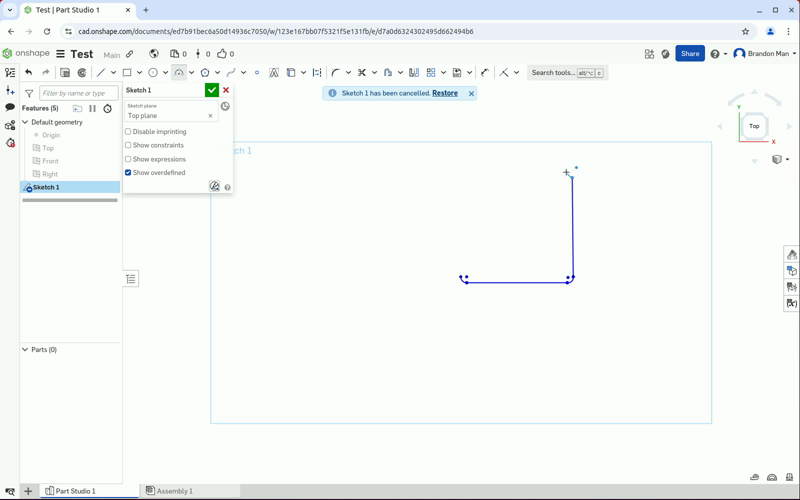
mouse_move(570, 173)
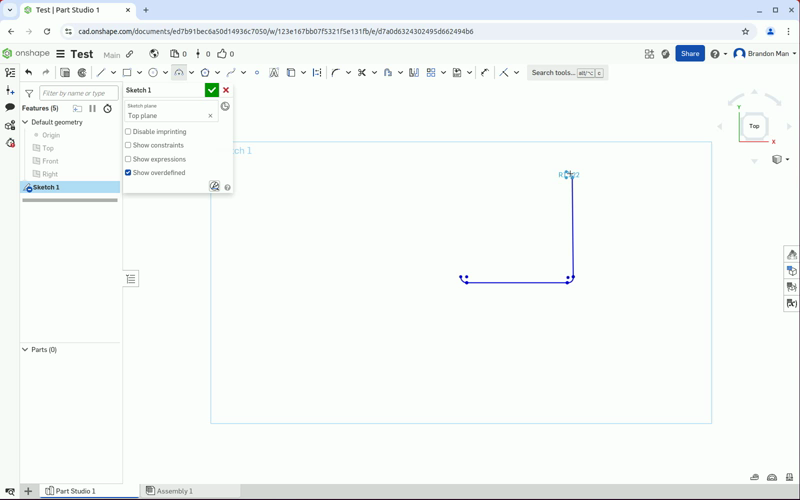
click(570, 173)
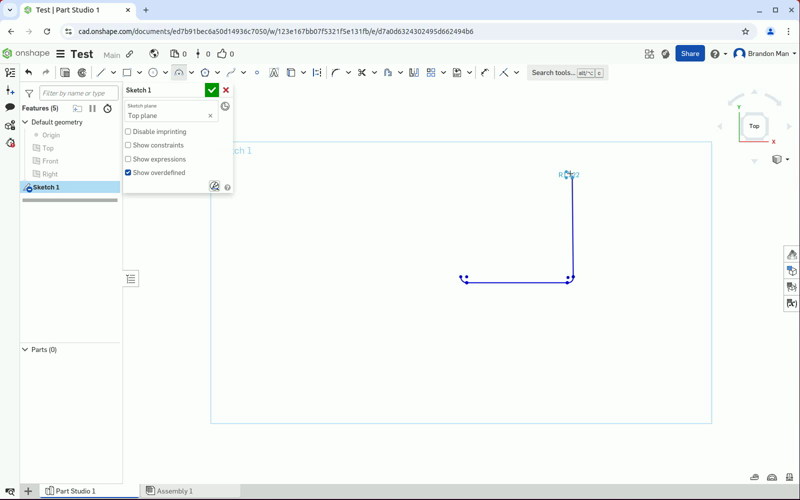
key_up(shift)
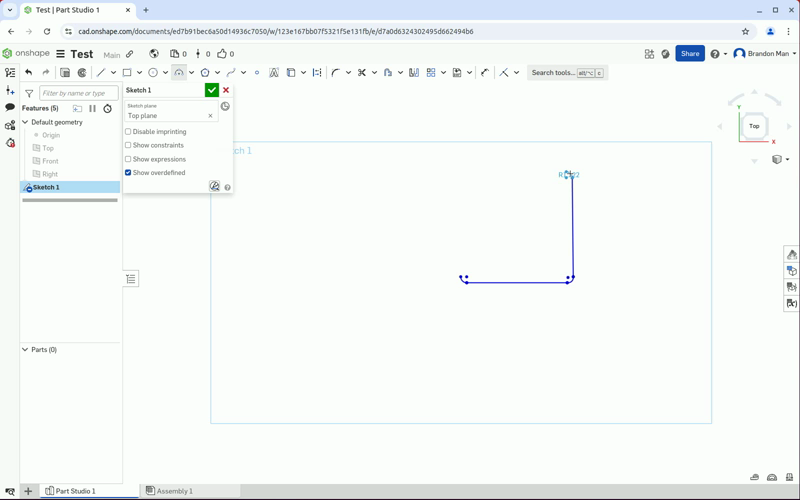
key(esc)
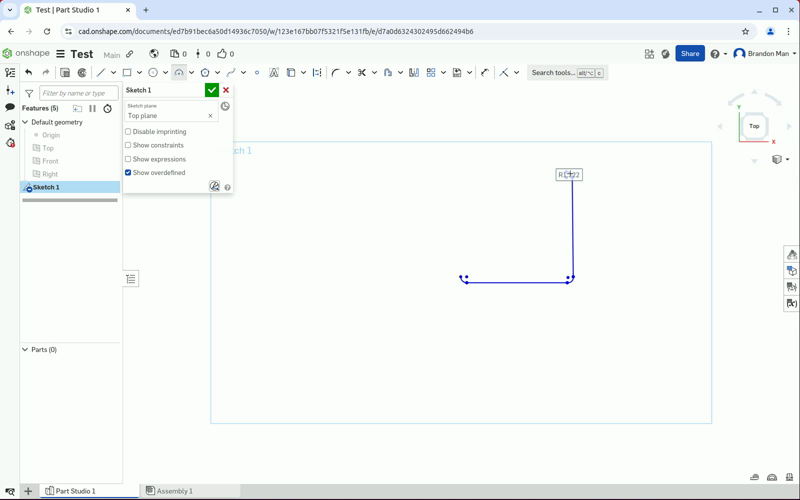
key(l)
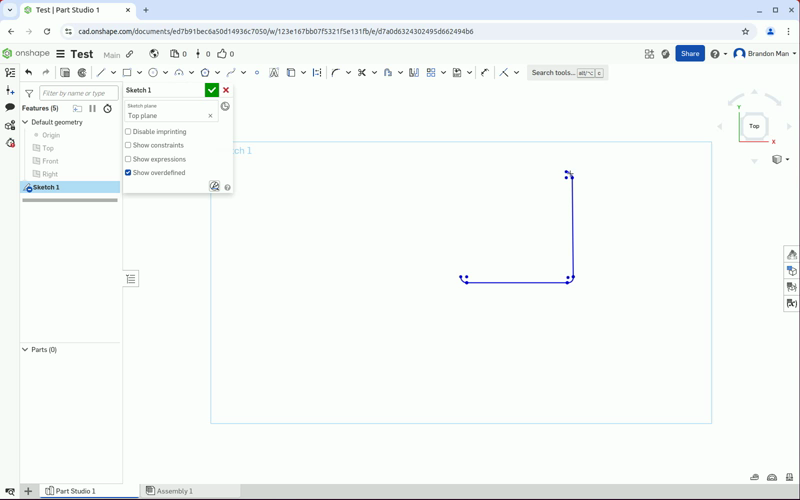
mouse_move(566, 171)
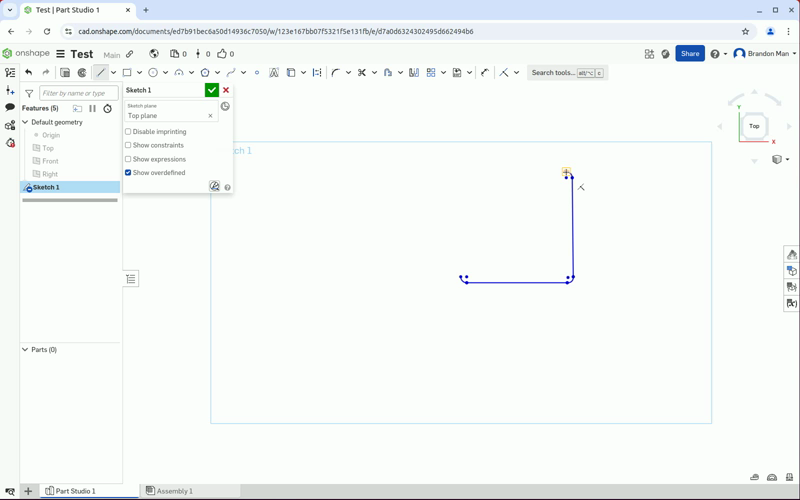
click(566, 171)
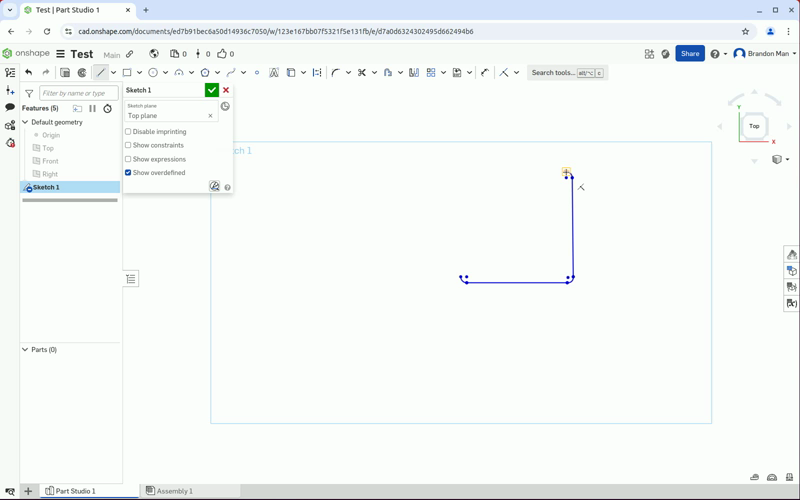
key_down(shift)
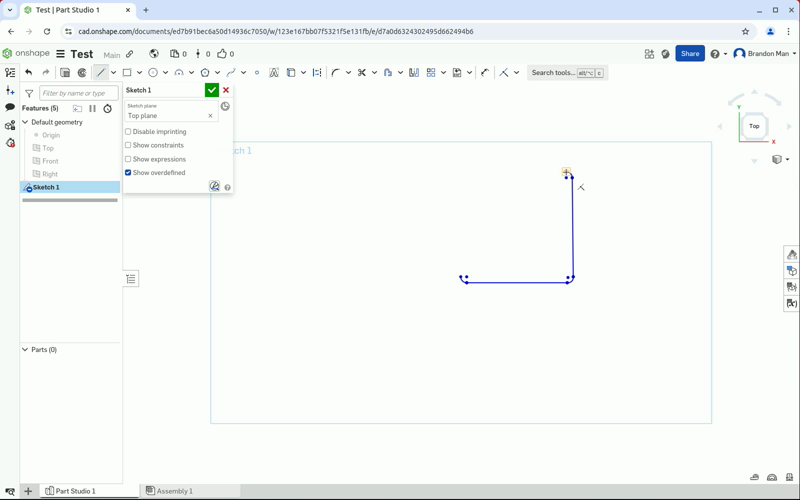
mouse_move(466, 171)
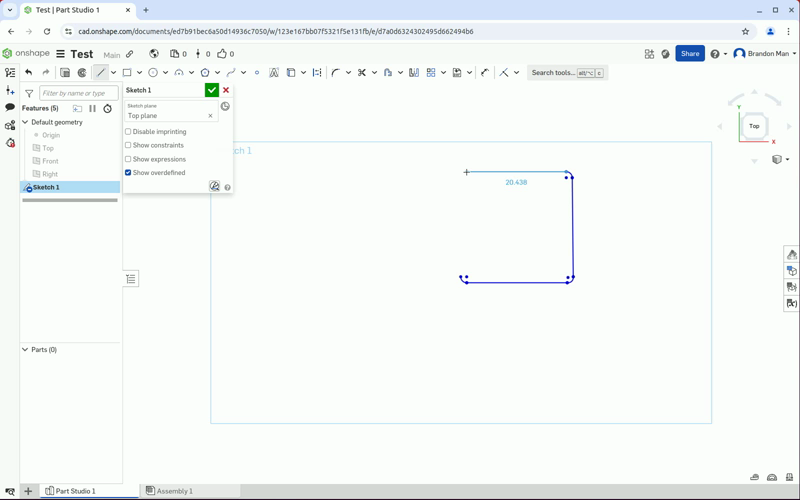
click(466, 171)
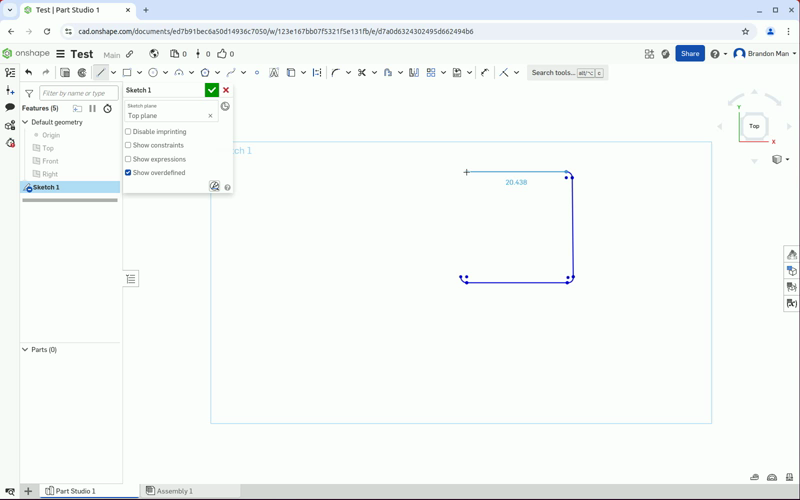
key_up(shift)
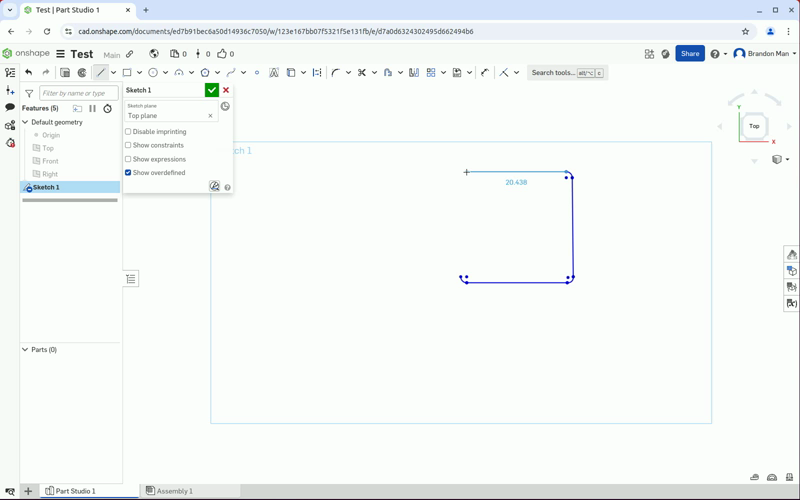
key(esc)
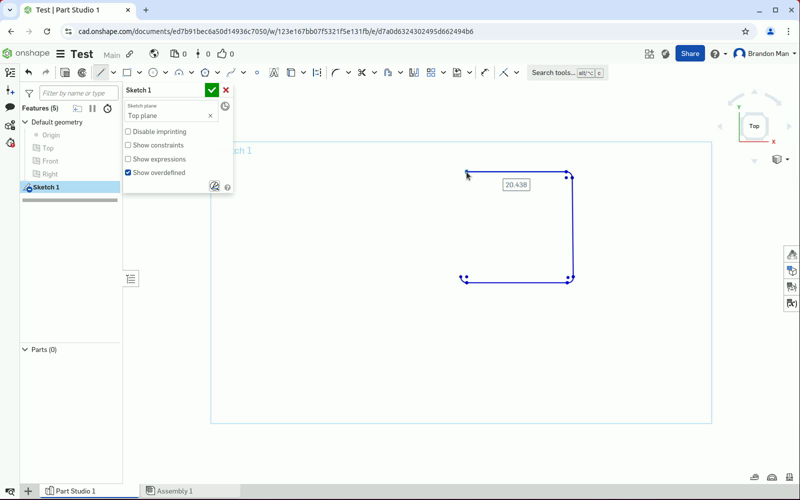
key(a)
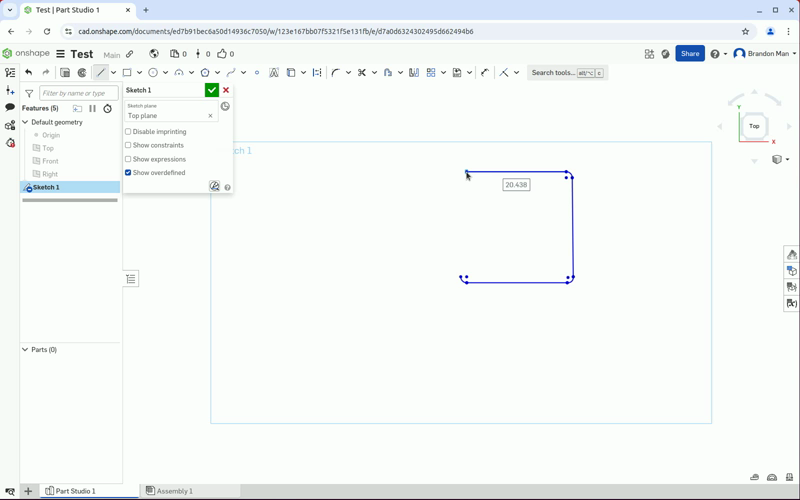
mouse_move(466, 171)
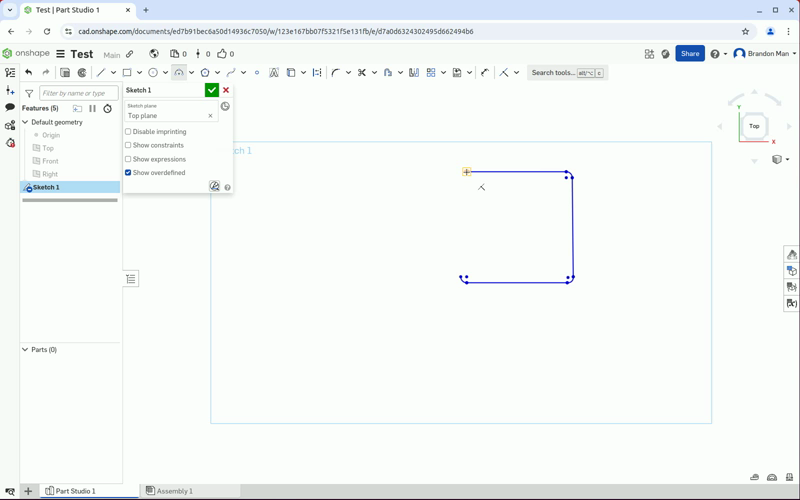
click(466, 171)
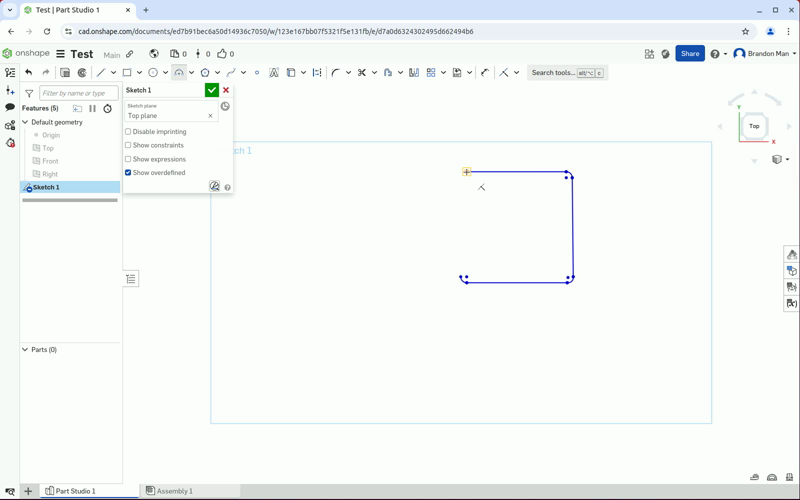
key_down(shift)
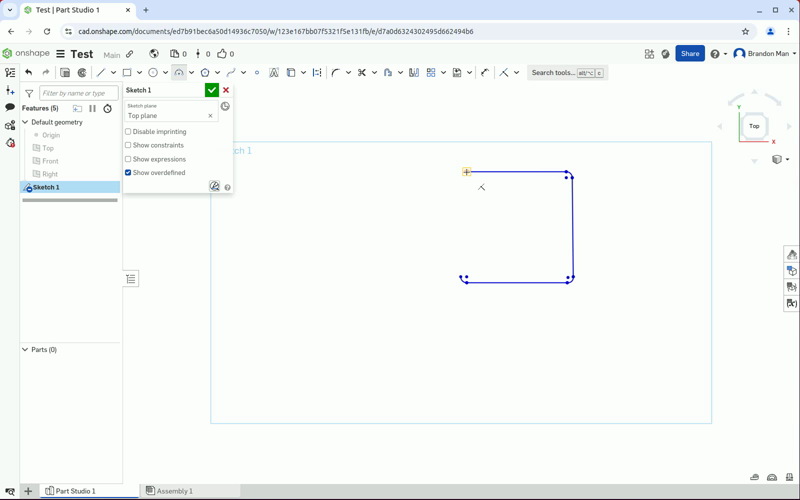
mouse_move(460, 177)
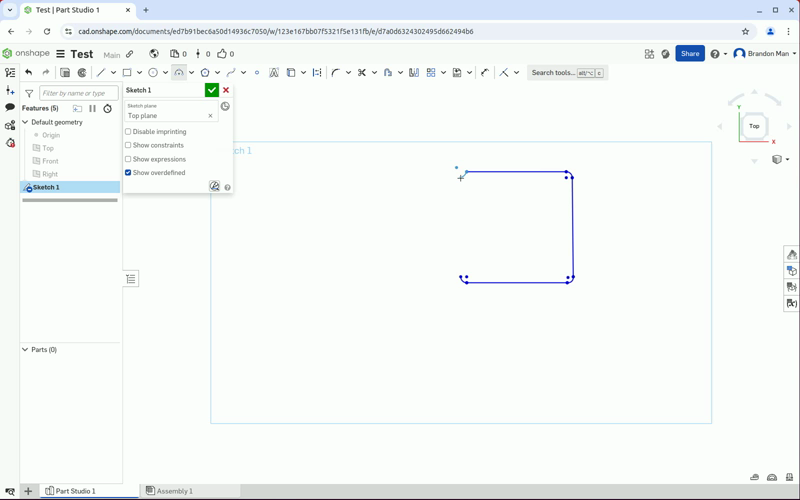
click(460, 177)
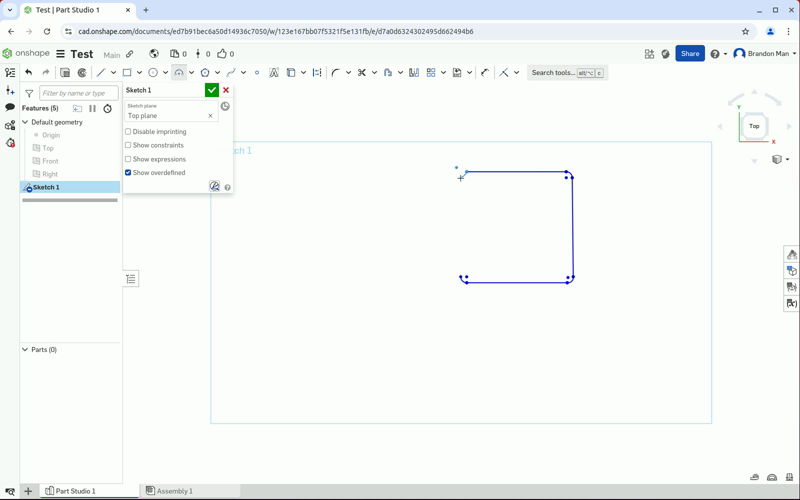
mouse_move(462, 173)
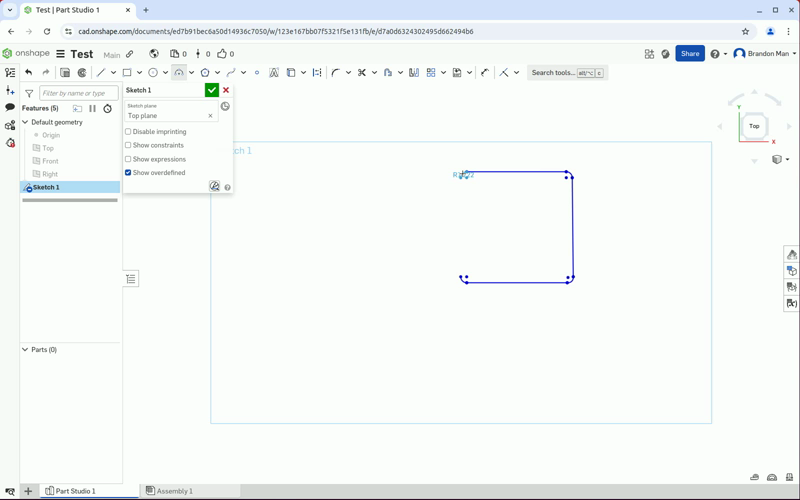
click(462, 173)
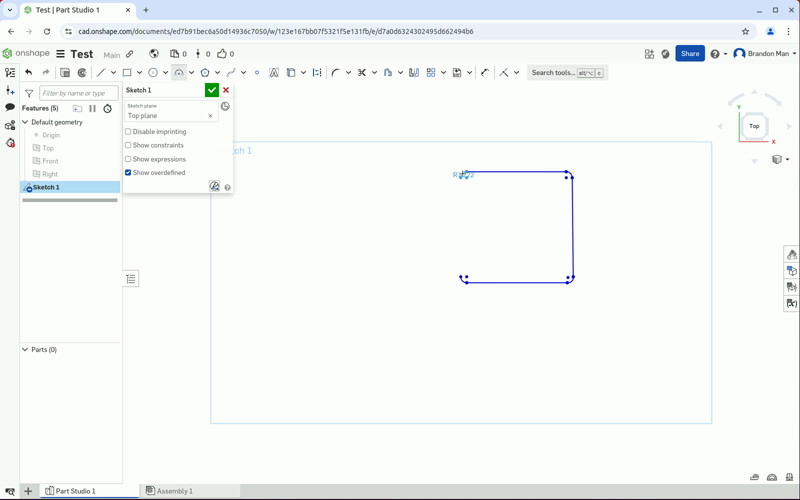
key_up(shift)
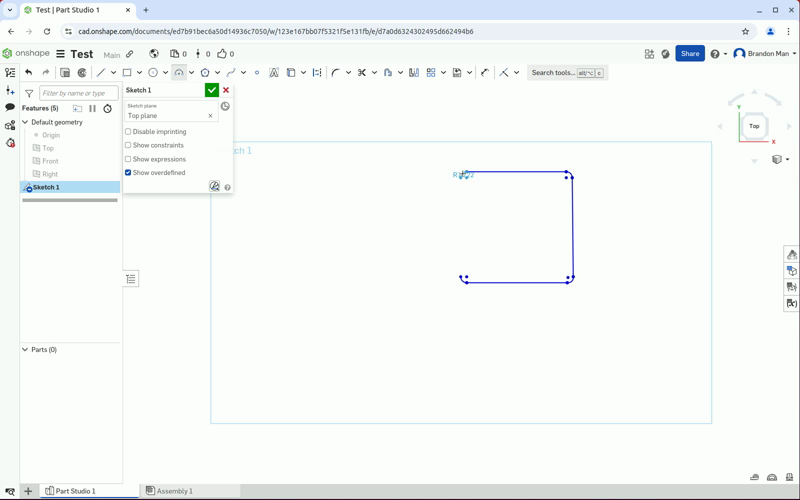
key(esc)
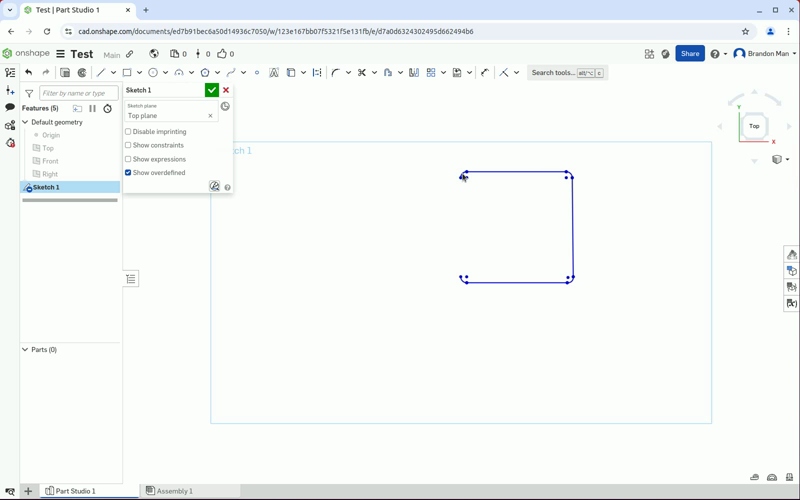
key(l)
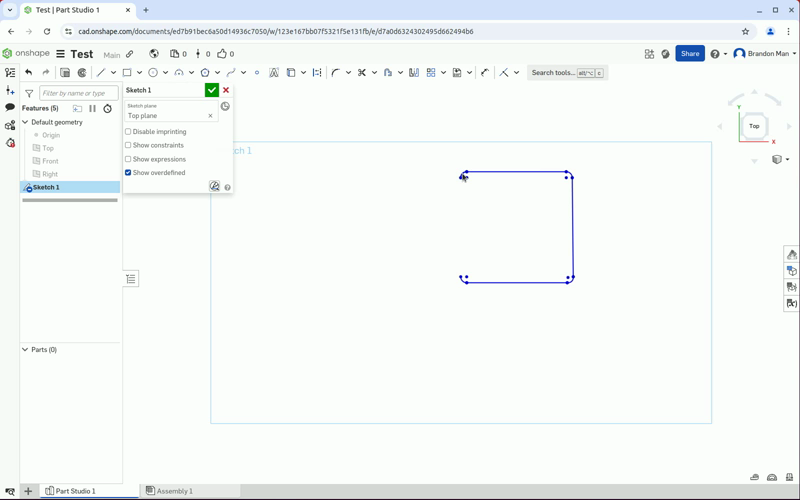
mouse_move(460, 177)
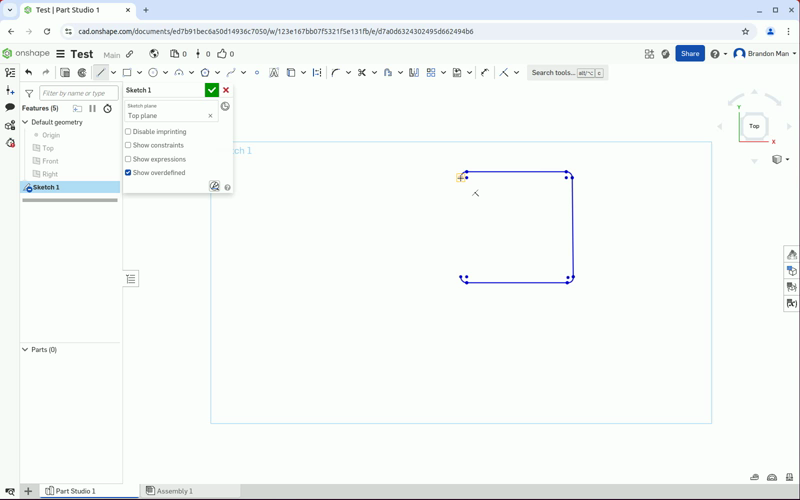
click(460, 177)
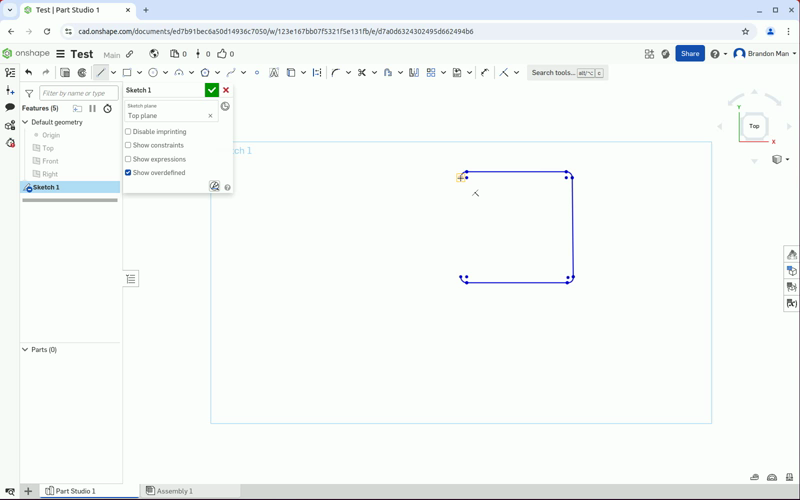
key_down(shift)
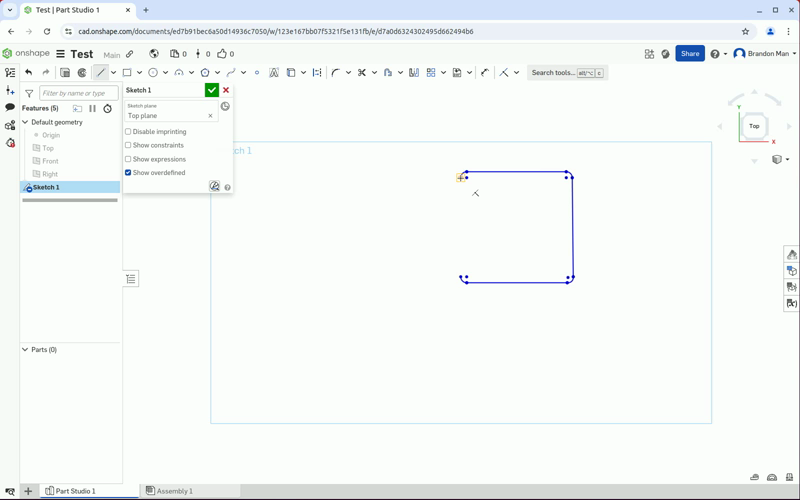
mouse_move(460, 276)
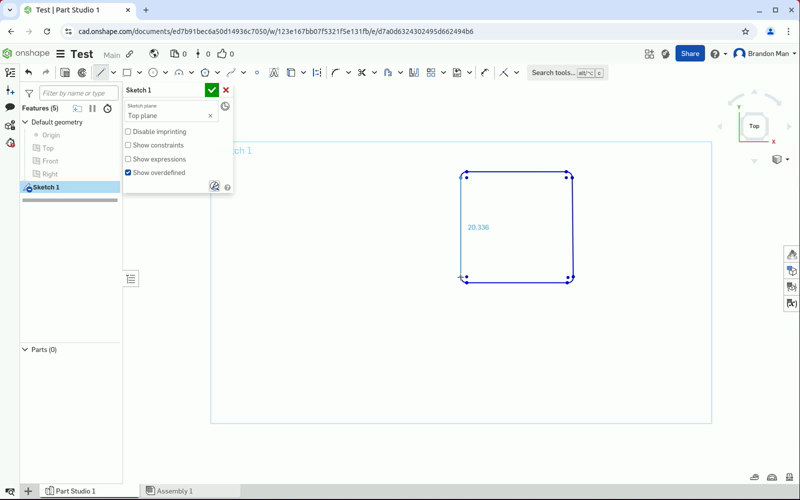
key_up(shift)
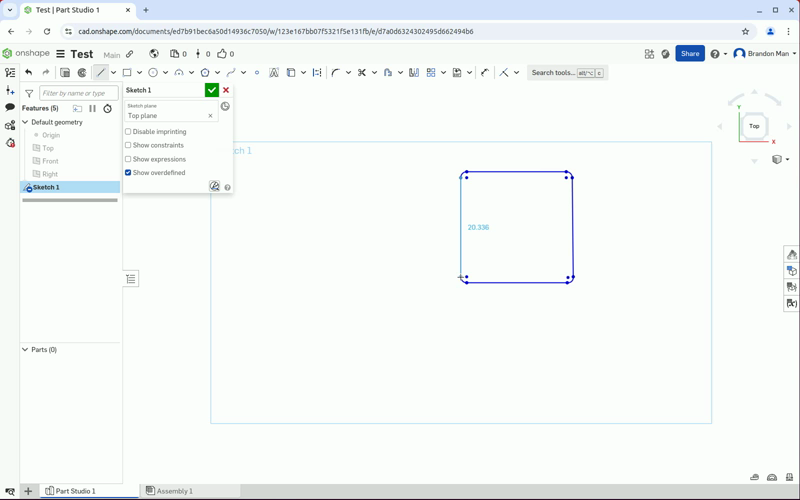
click(460, 276)
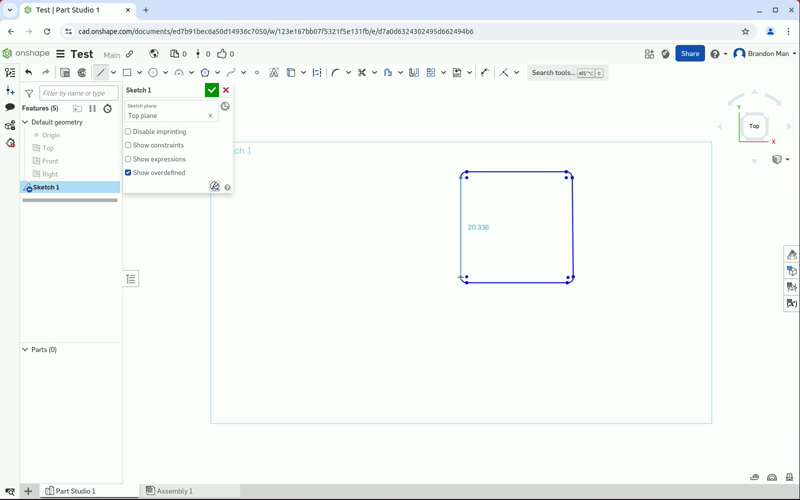
key(esc)
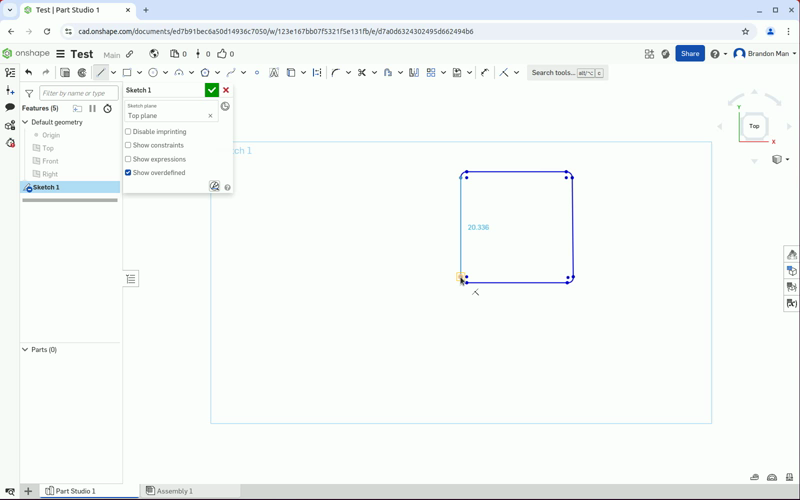
mouse_move(545, 234)
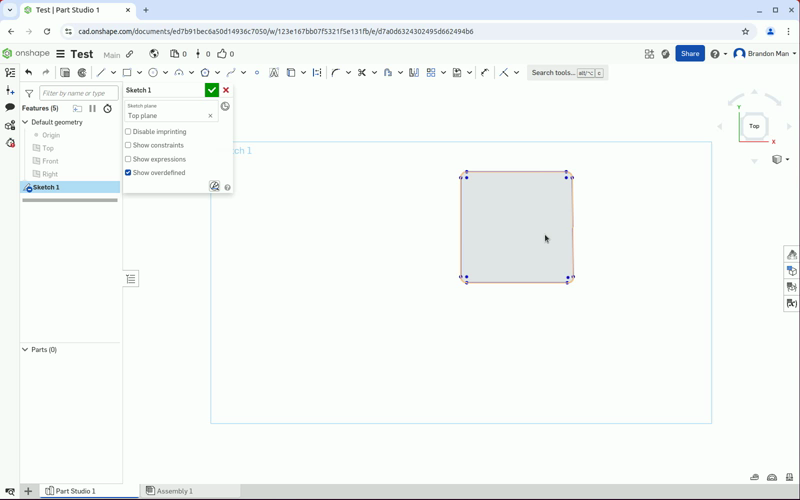
click(545, 234)
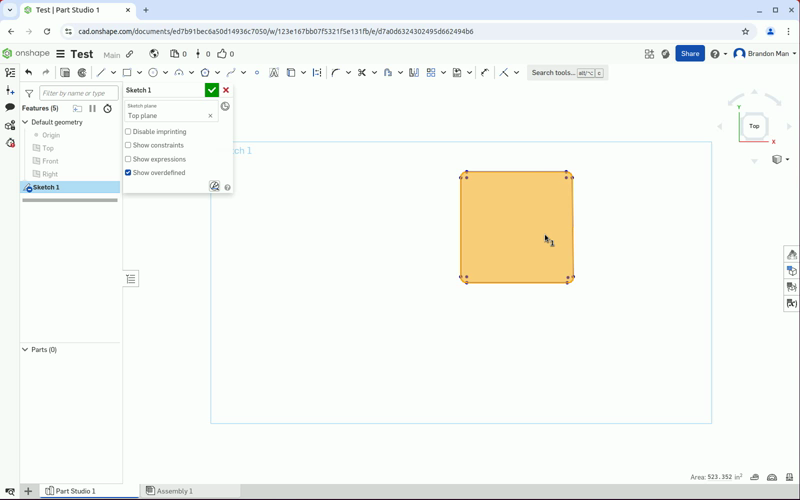
mouse_move(73, 352)
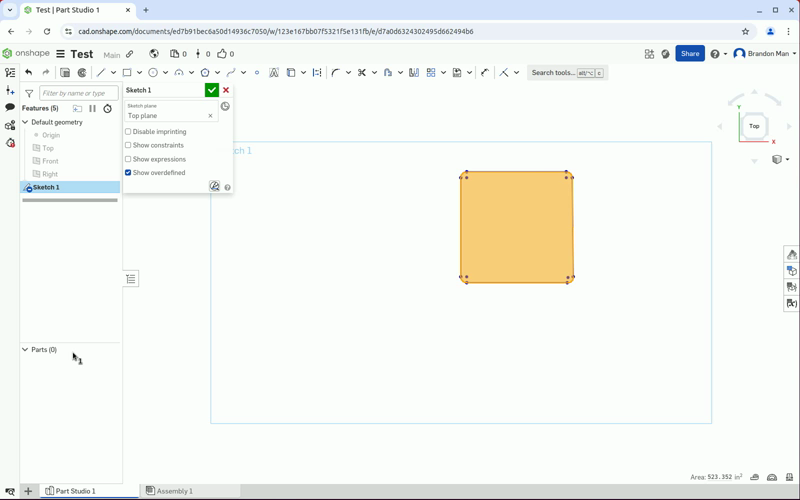
key(shift+y)
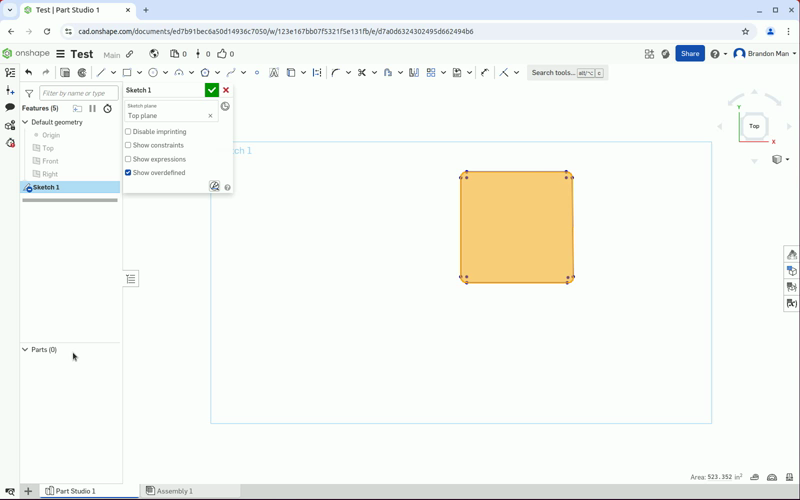
key(shift+e)
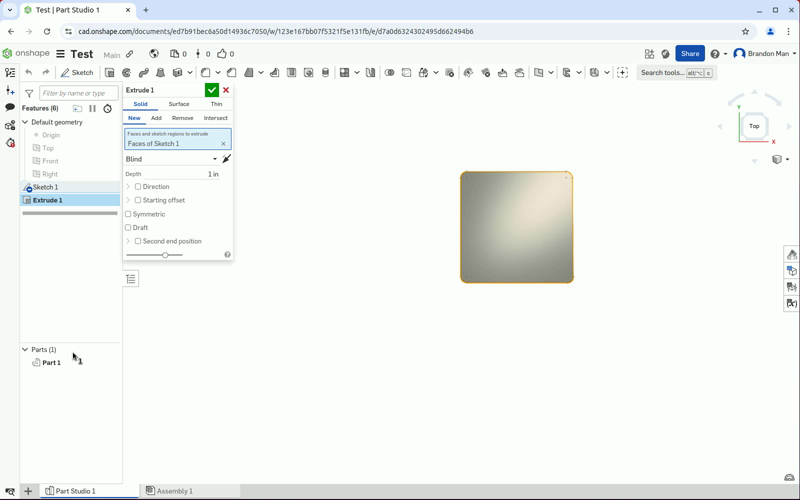
mouse_move(143, 106)
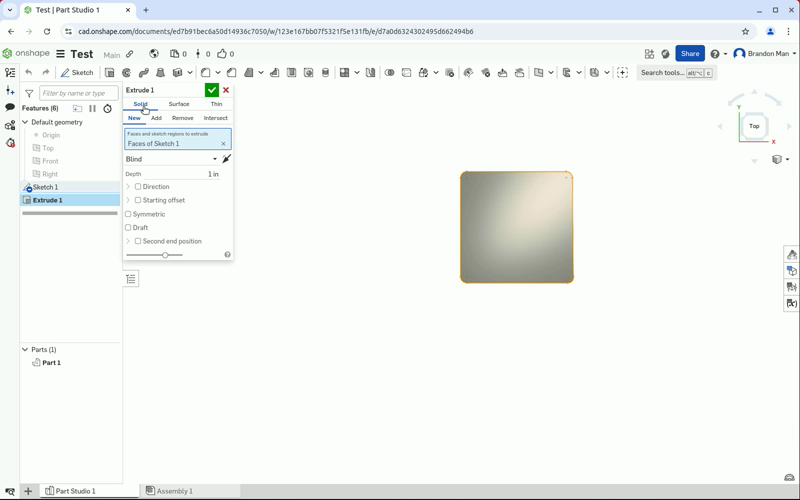
click(143, 106)
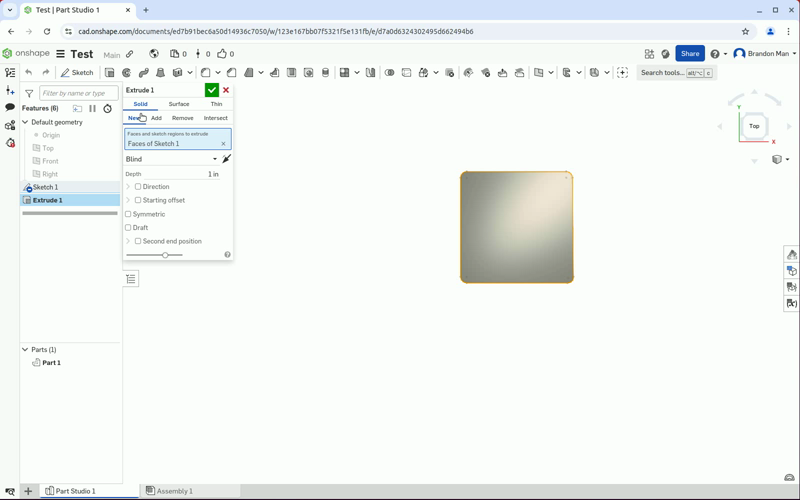
mouse_move(137, 120)
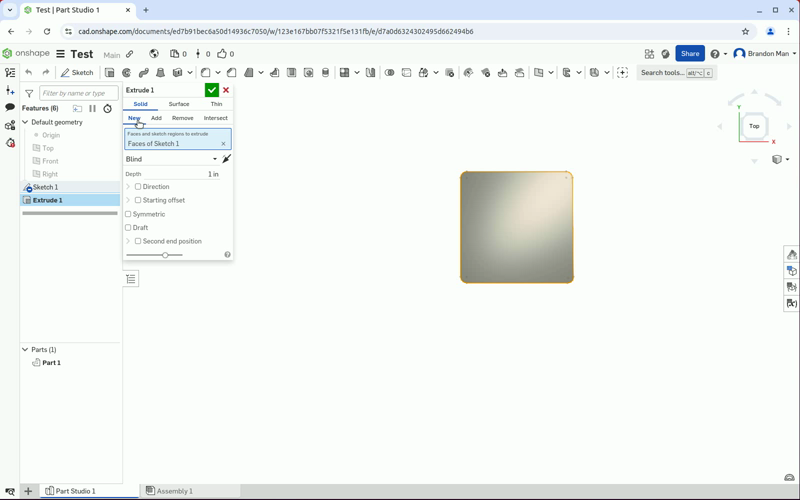
click(137, 120)
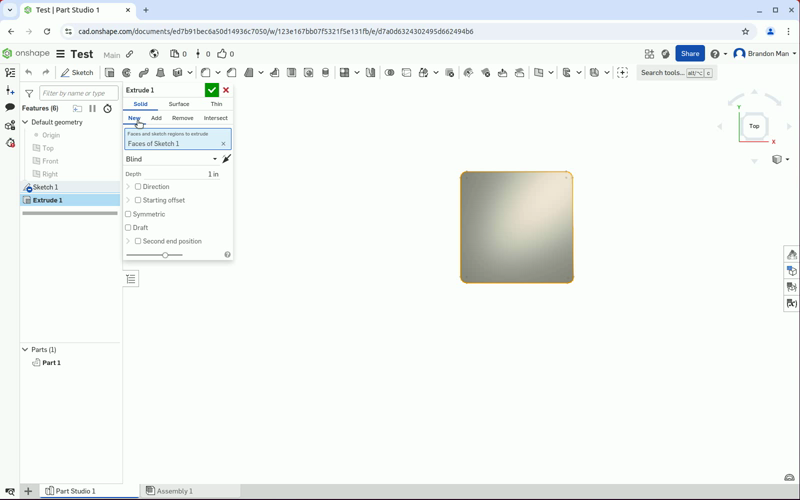
key(tab, 4)
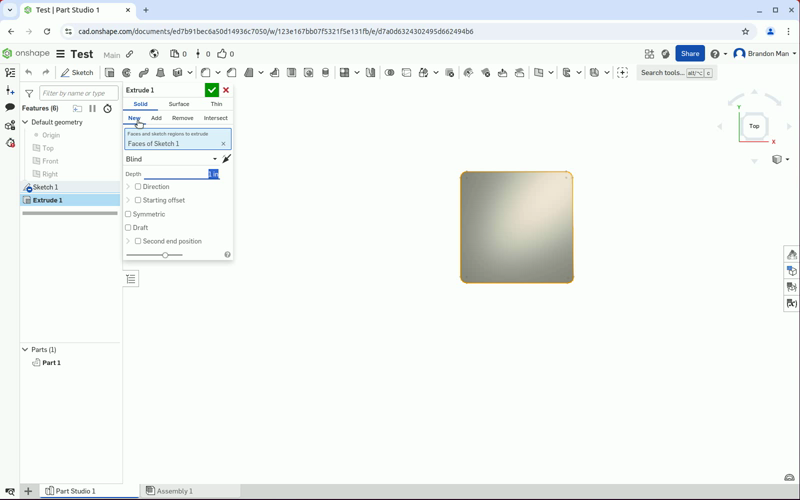
text(3.37)
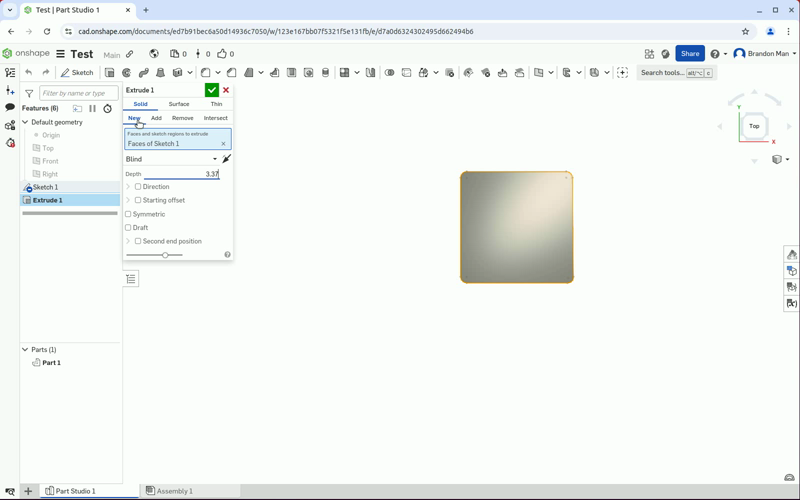
key(enter)
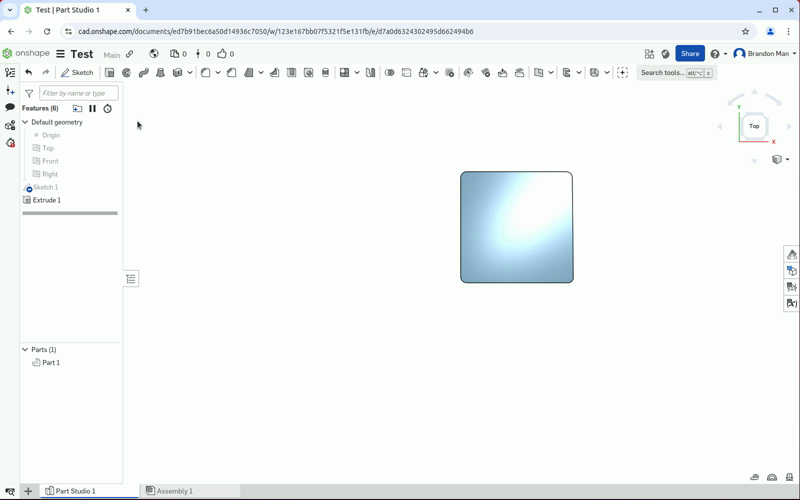
key(shift+h)
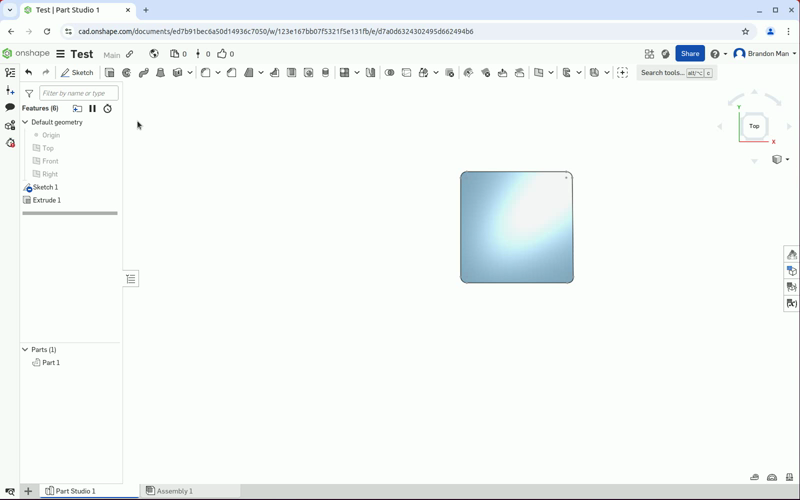
key(shift+h)
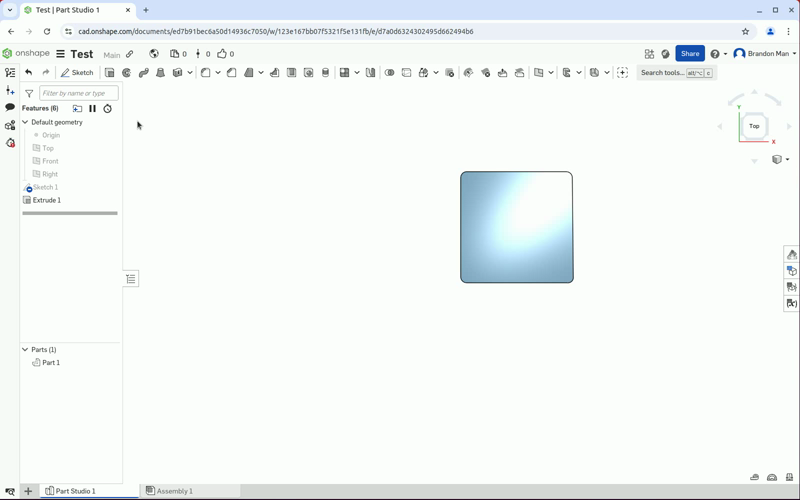
mouse_move(73, 189)
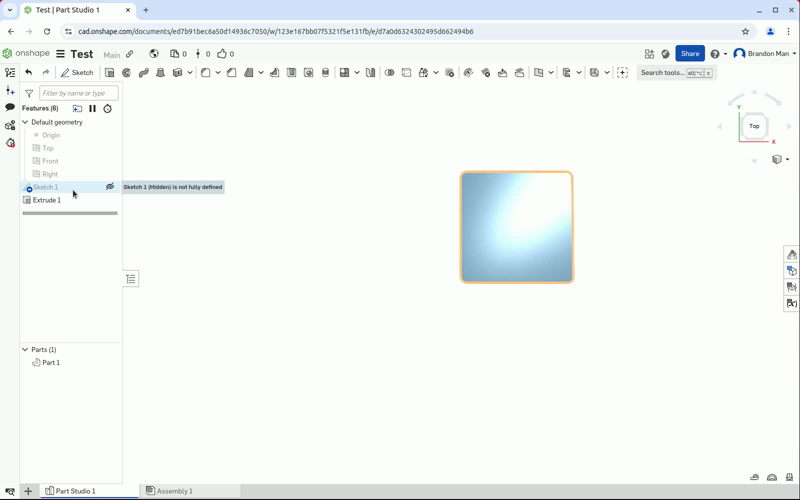
click(73, 189)
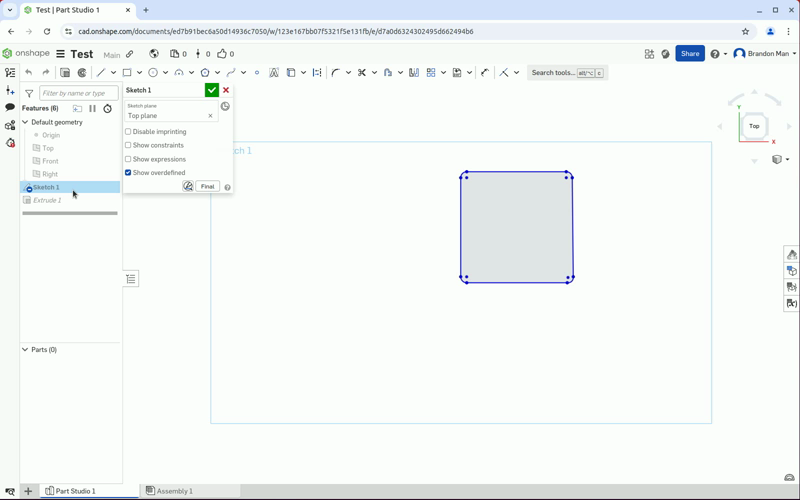
mouse_move(229, 92)
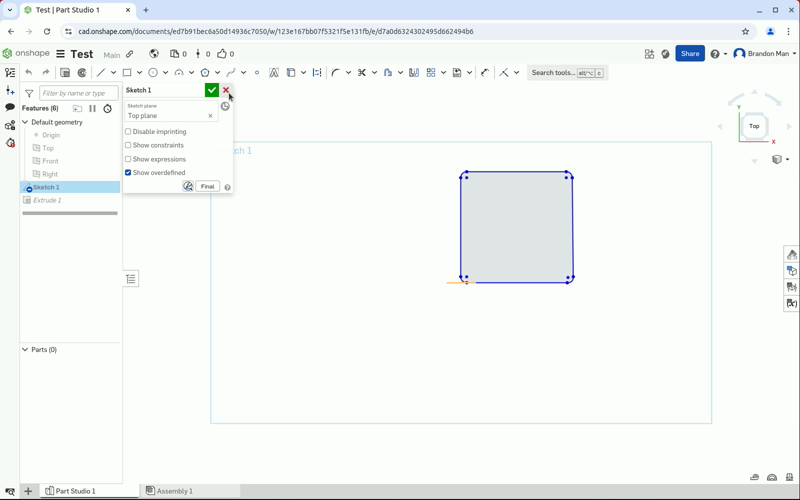
click(229, 92)
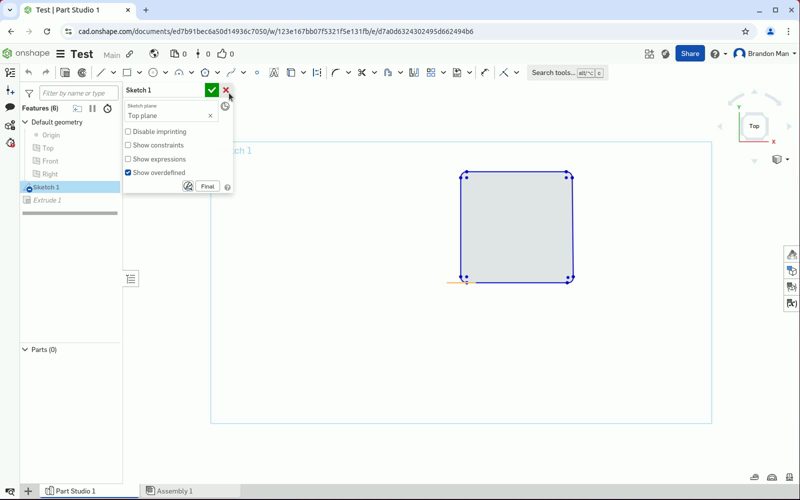
key(shift+s)
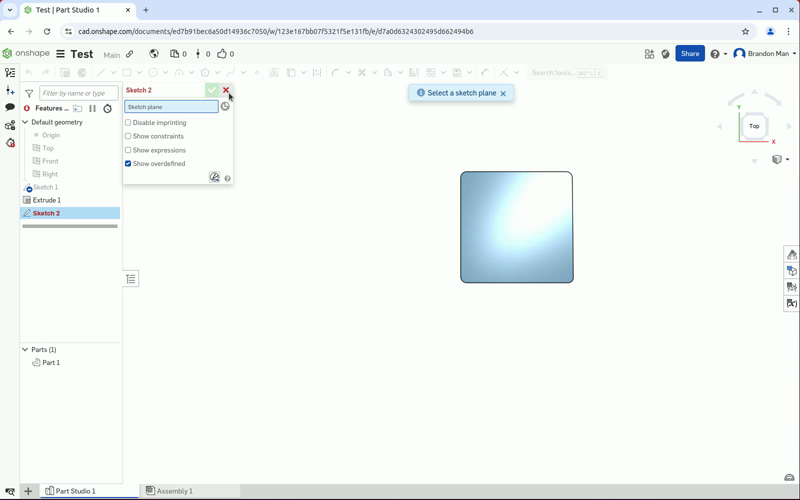
mouse_move(73, 150)
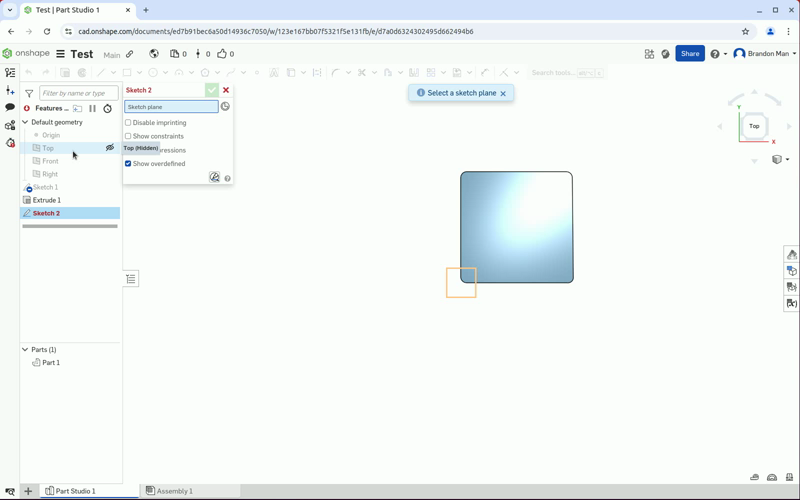
click(73, 150)
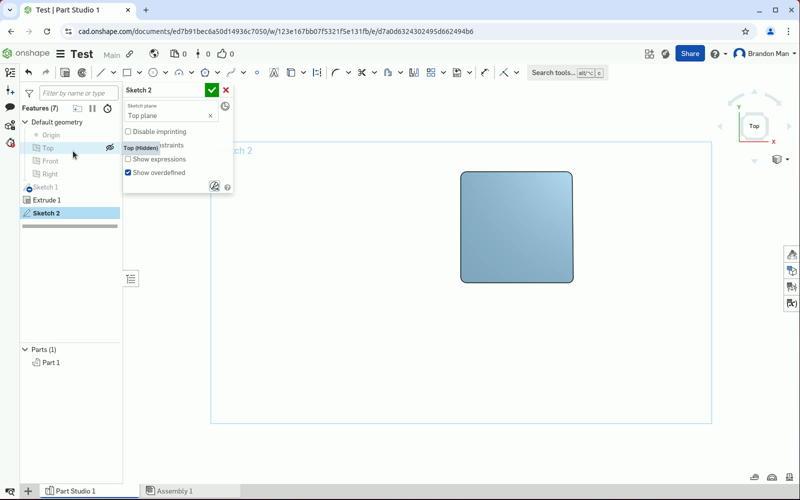
mouse_move(73, 352)
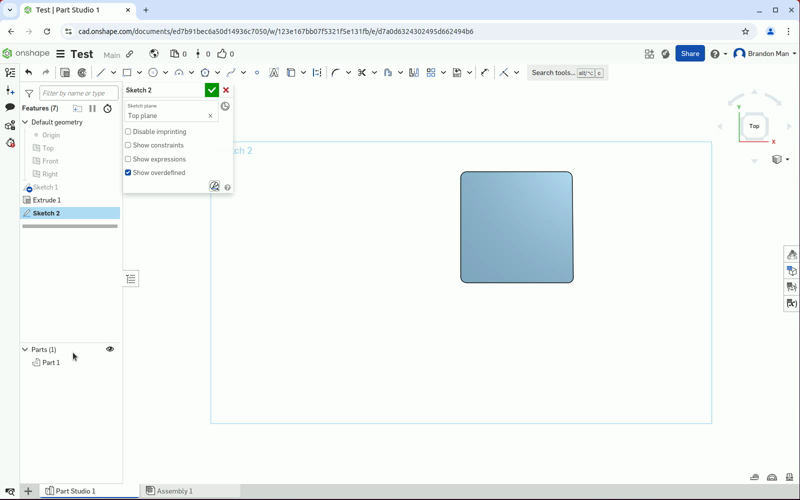
key(y)
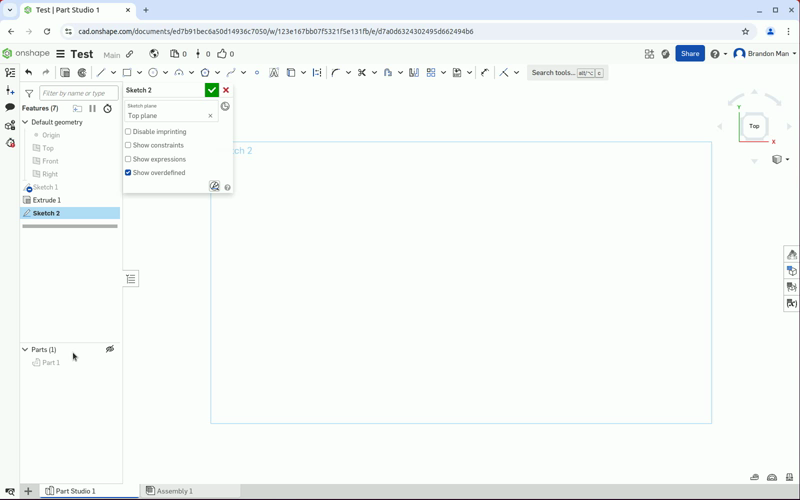
key(a)
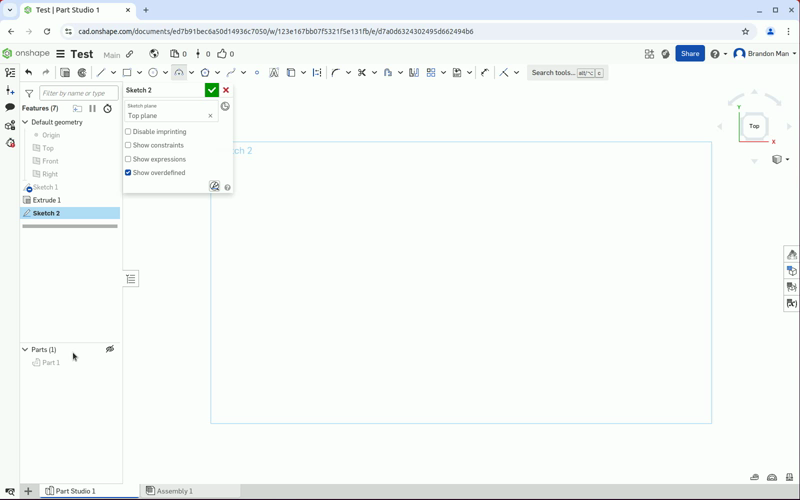
key_down(shift)
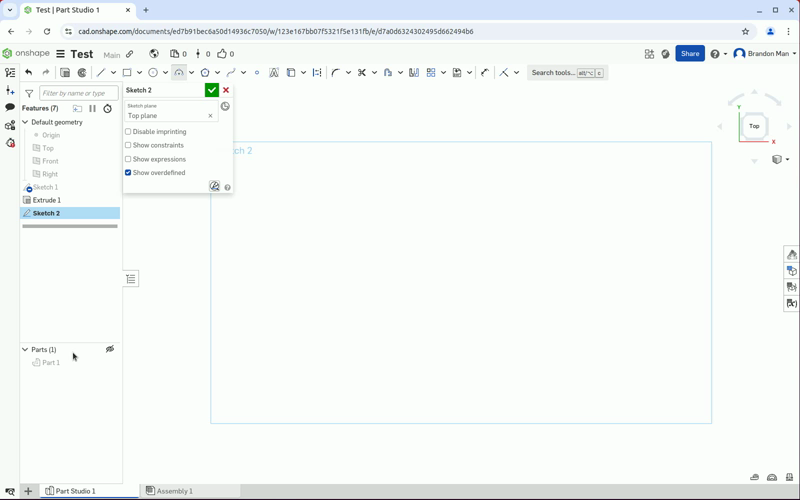
mouse_move(460, 276)
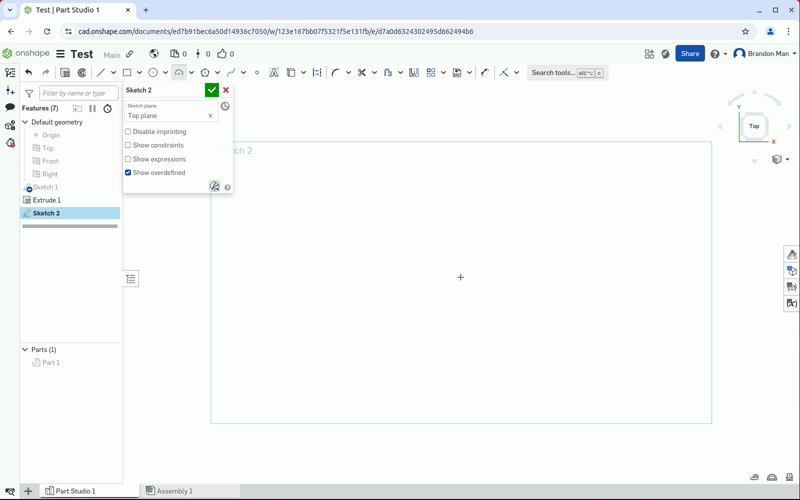
click(460, 276)
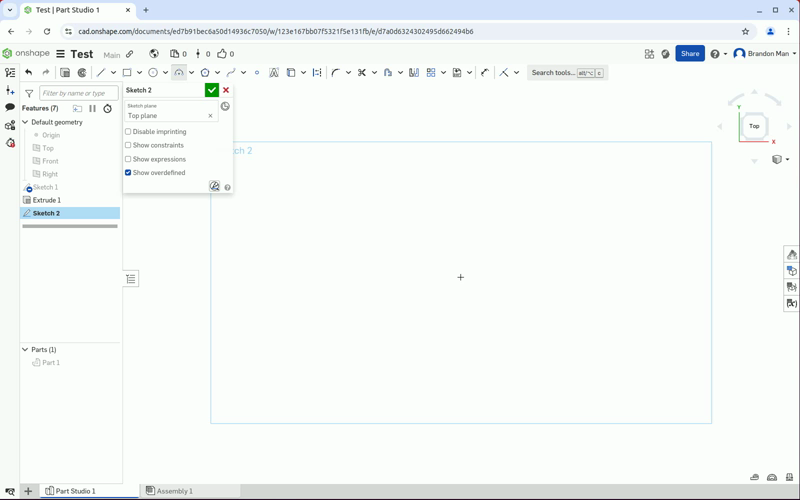
key_up(shift)
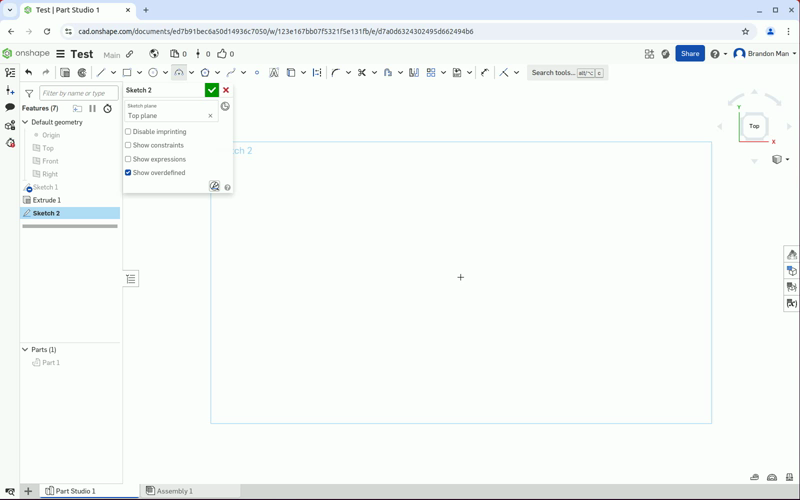
key_down(shift)
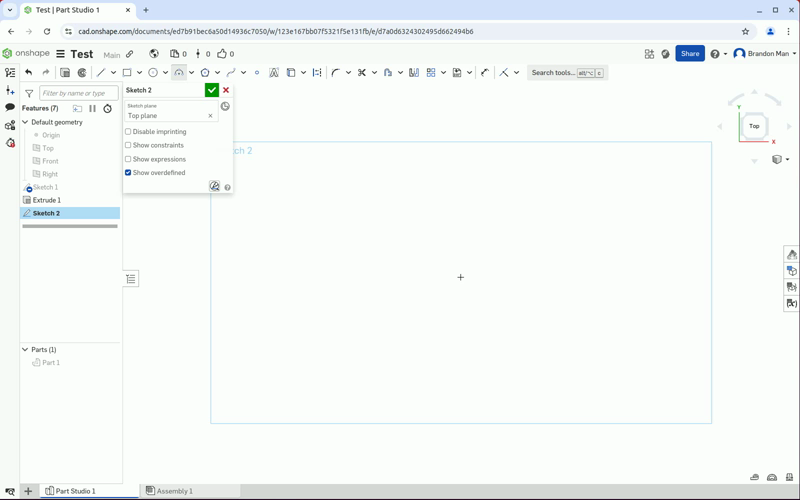
mouse_move(466, 282)
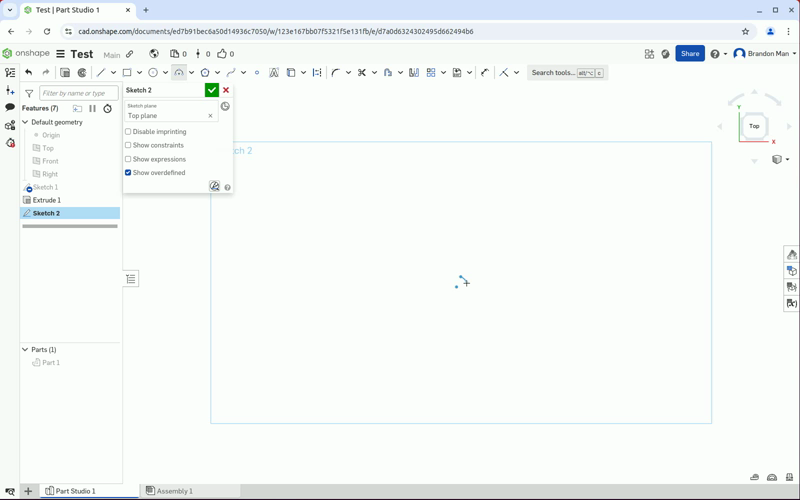
click(466, 282)
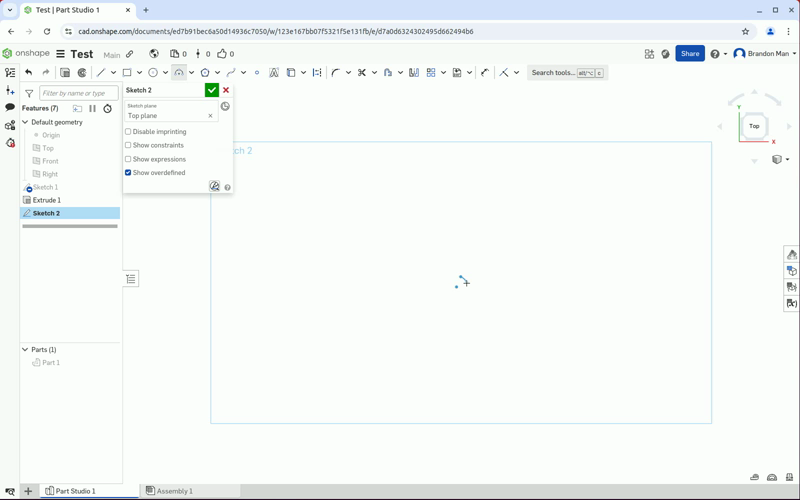
mouse_move(462, 281)
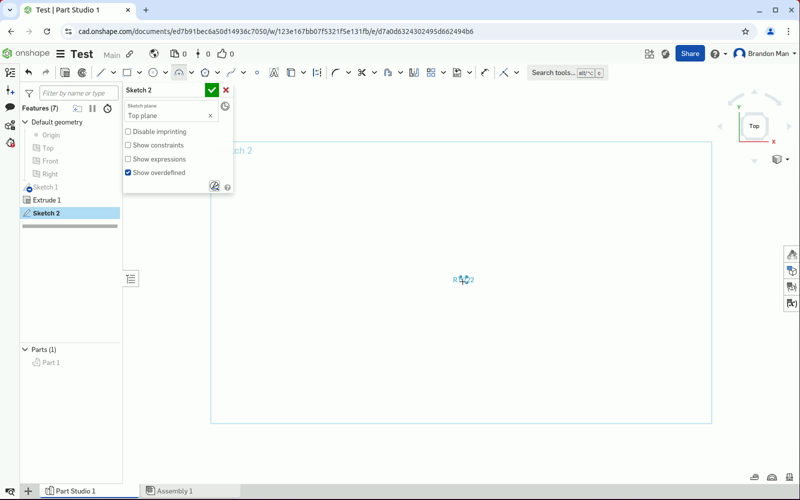
click(462, 281)
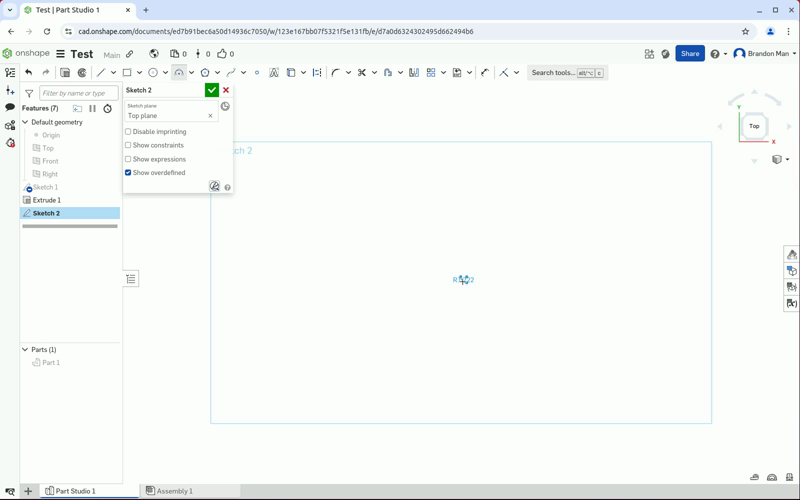
key_up(shift)
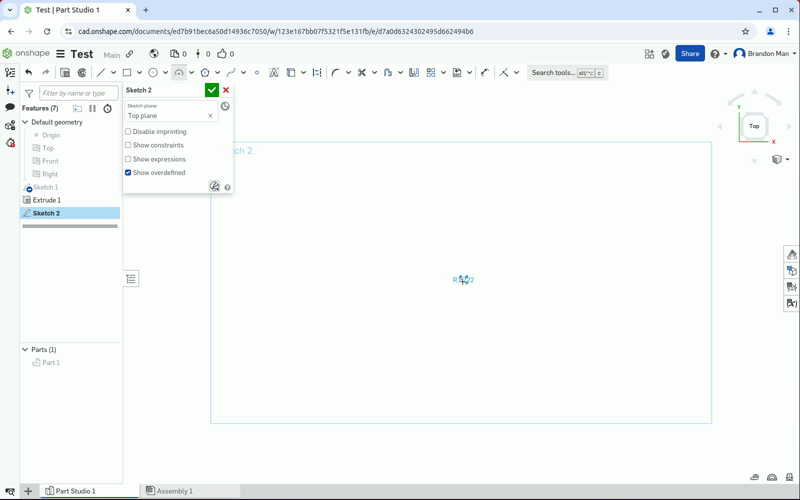
key(esc)
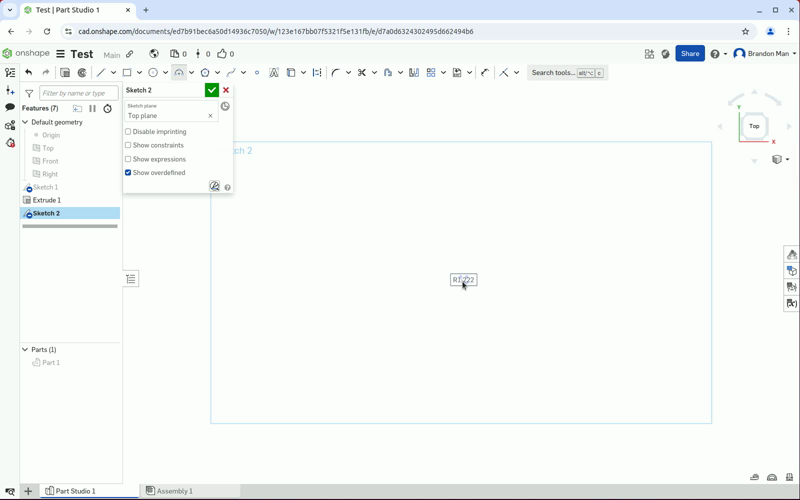
key(l)
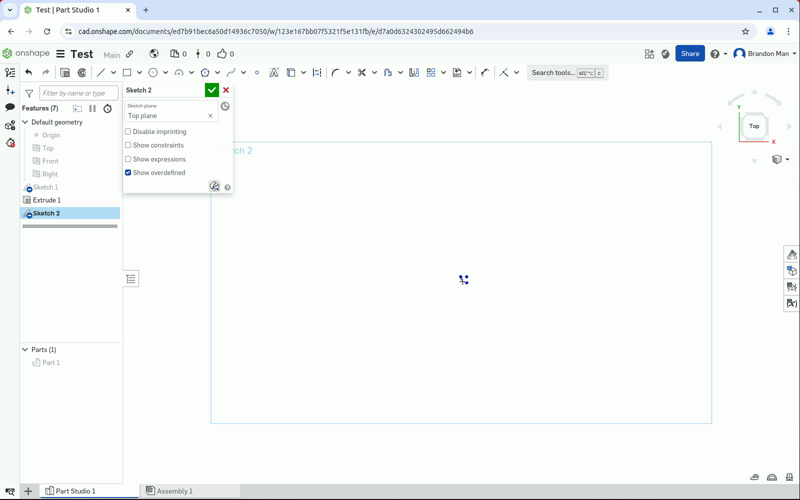
mouse_move(466, 282)
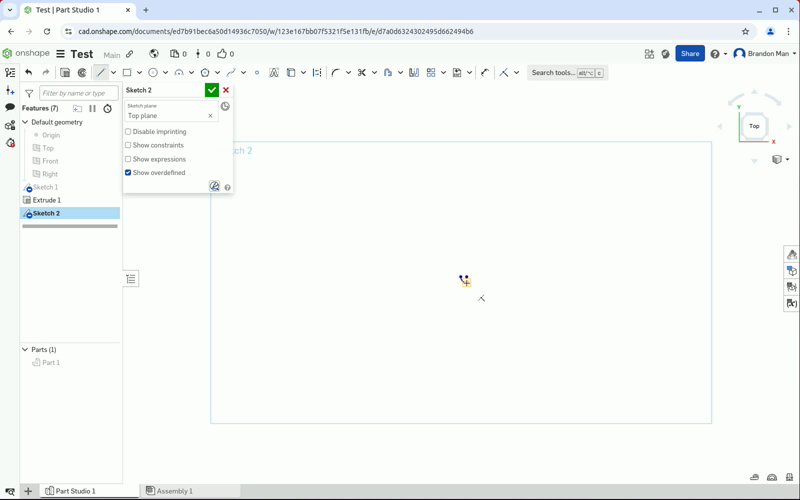
click(466, 282)
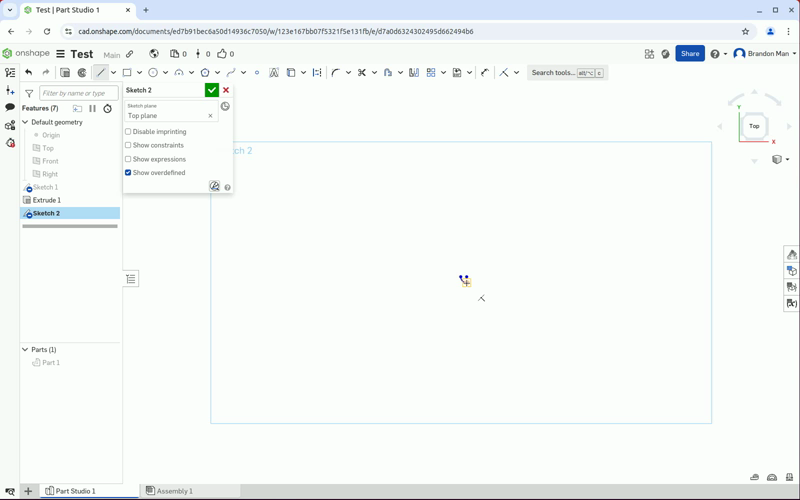
key_down(shift)
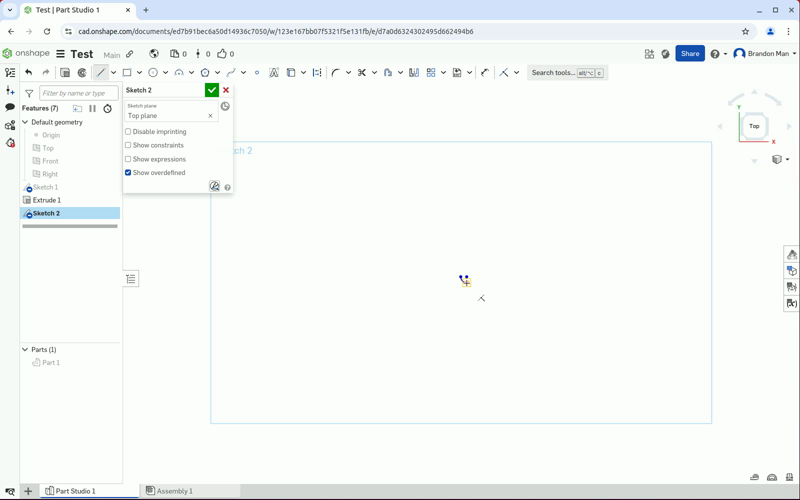
mouse_move(567, 282)
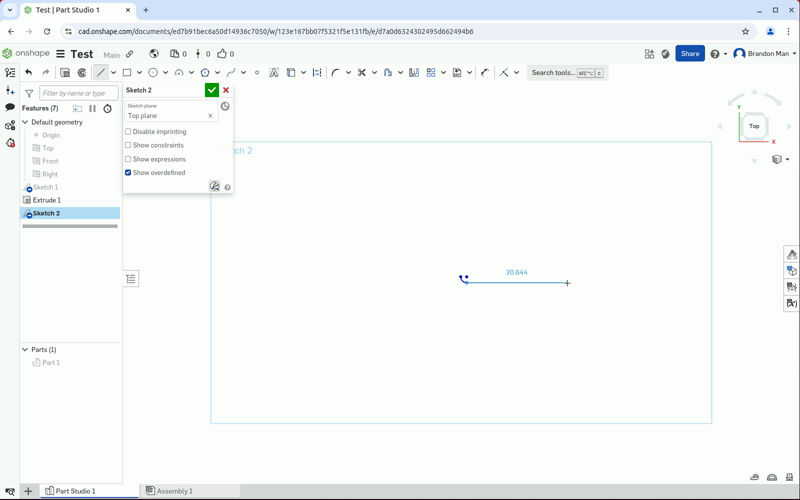
click(567, 282)
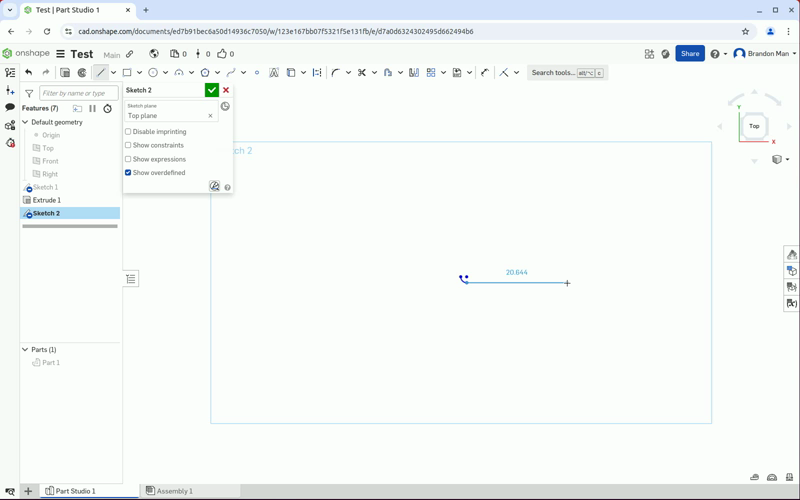
key_up(shift)
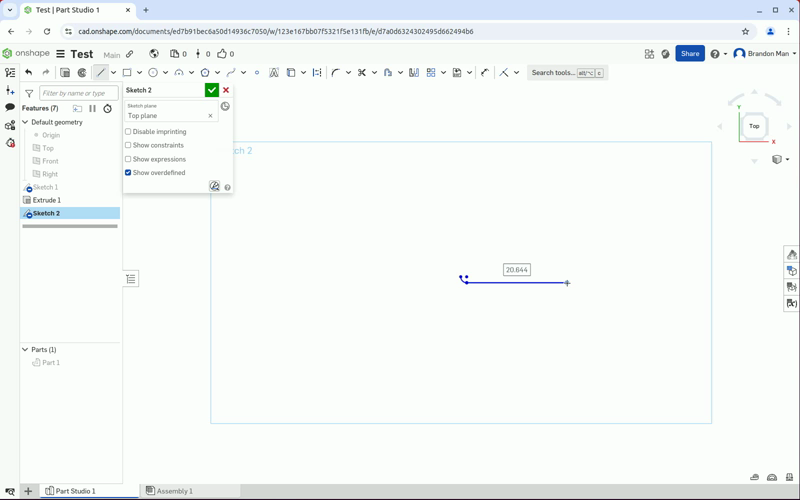
key(esc)
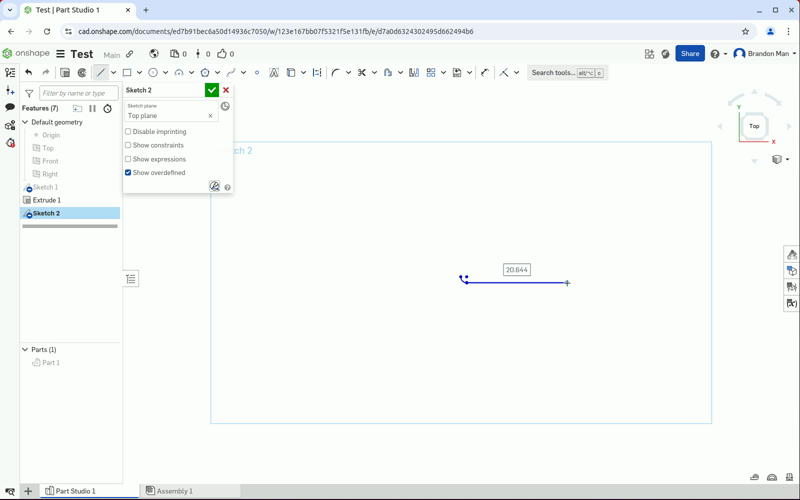
key(a)
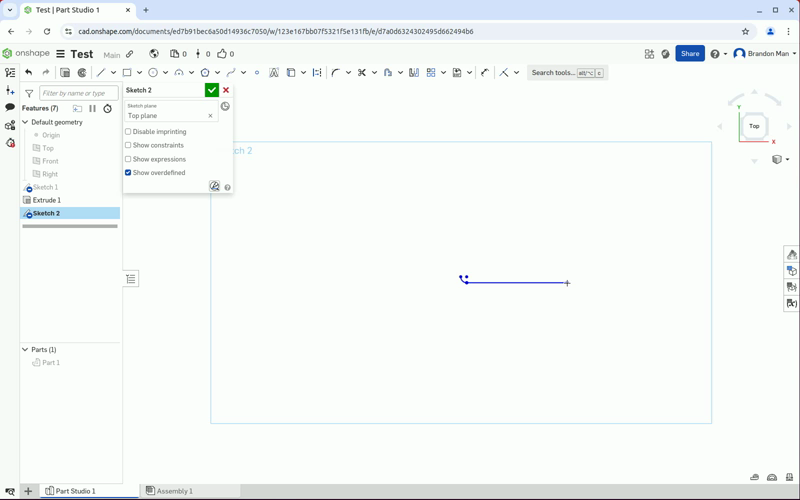
mouse_move(567, 282)
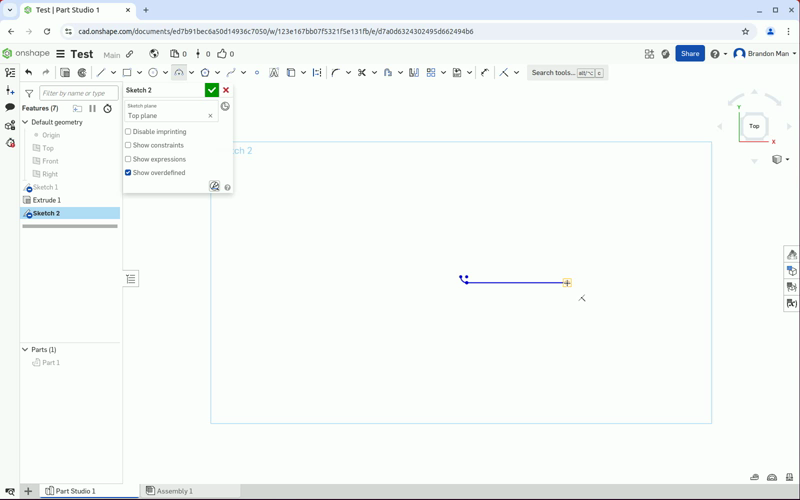
click(567, 282)
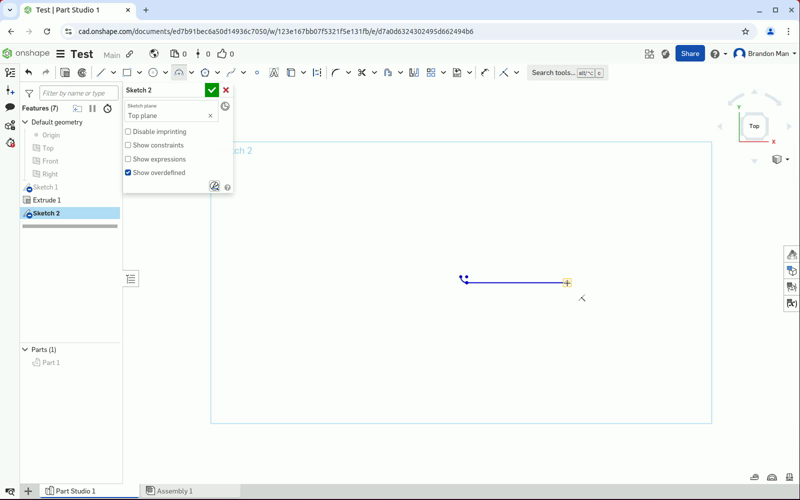
key_down(shift)
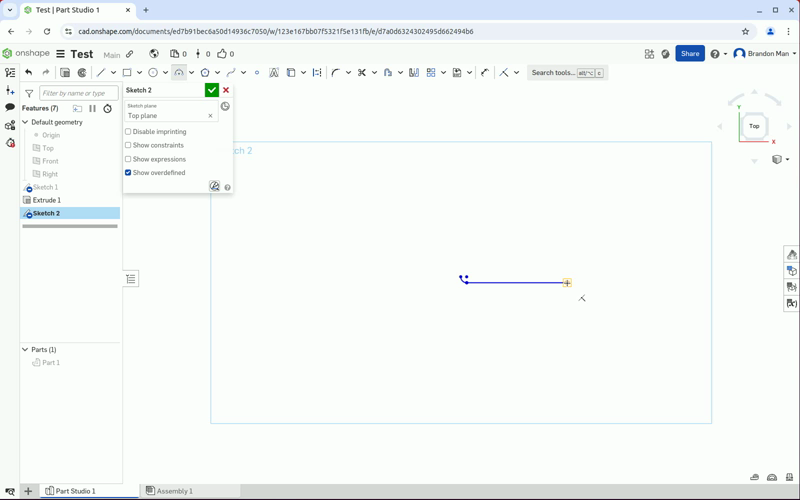
mouse_move(573, 276)
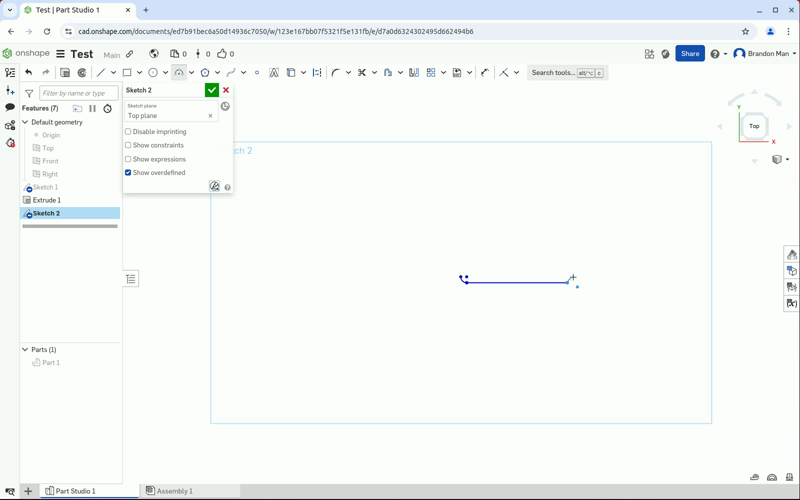
click(573, 276)
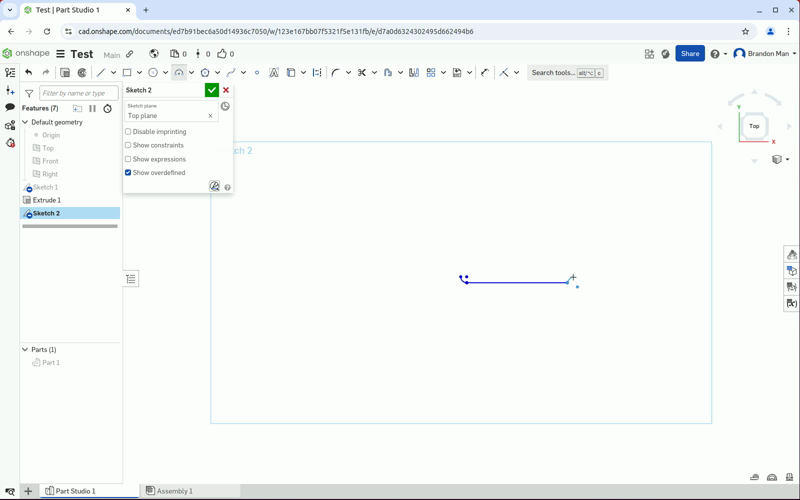
mouse_move(571, 281)
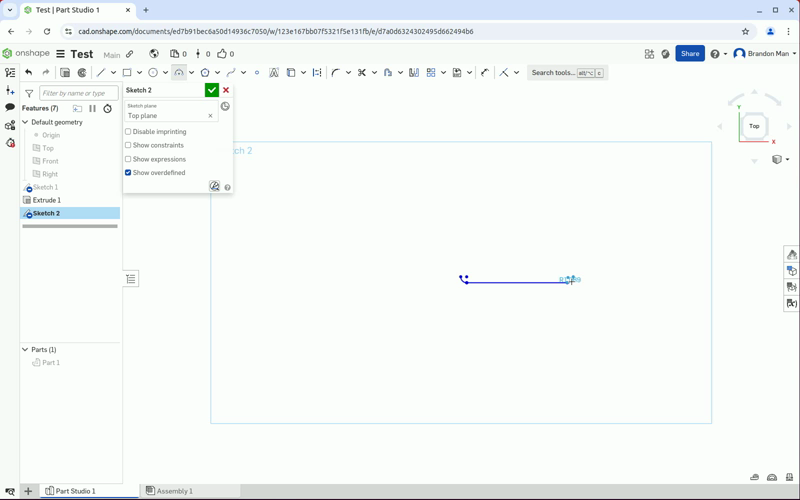
scroll(6)
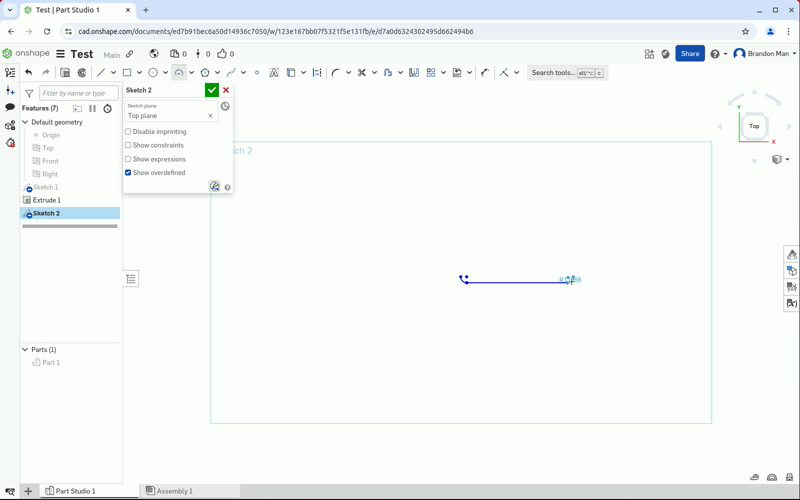
scroll(6)
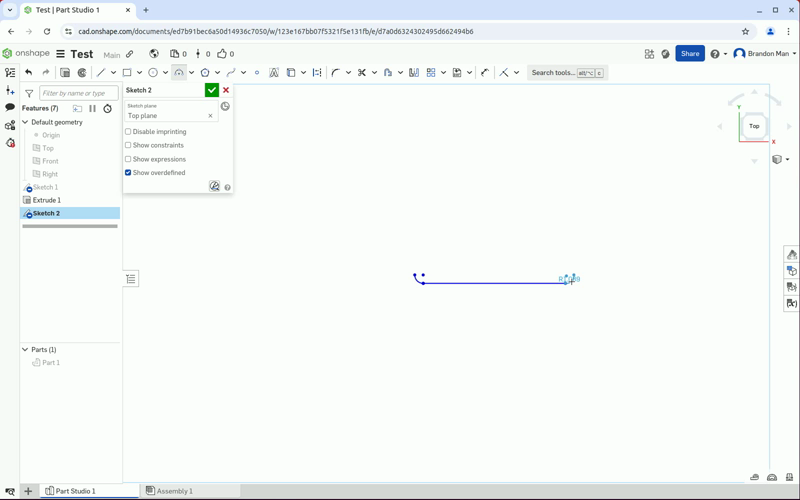
scroll(6)
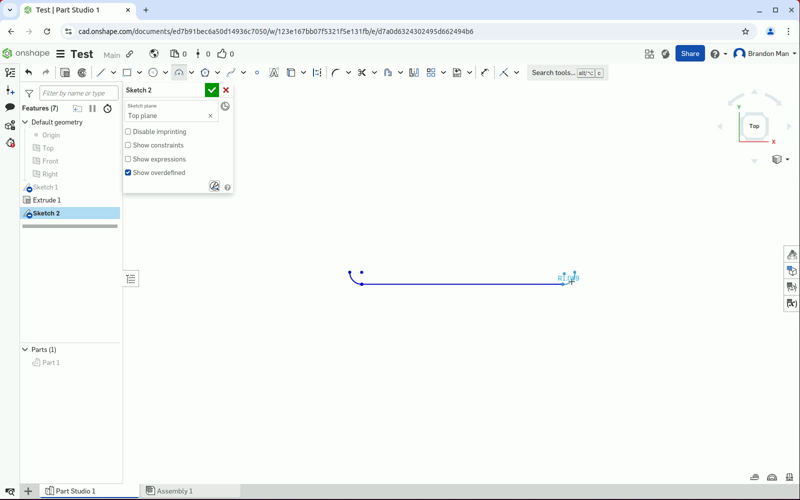
scroll(6)
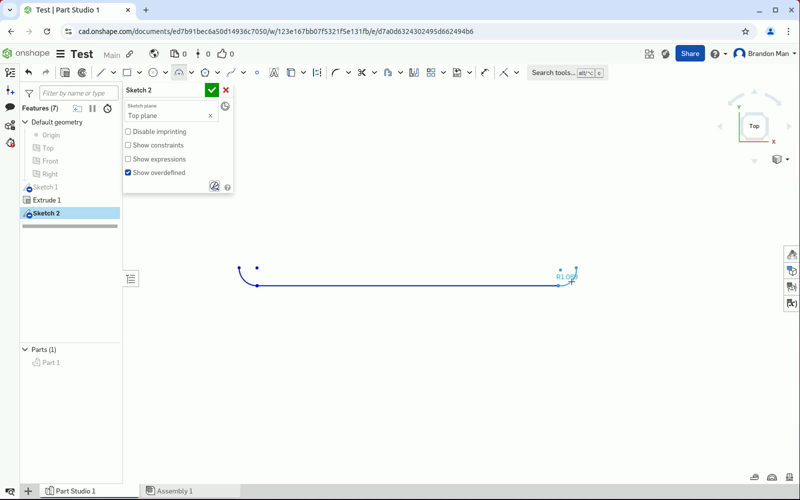
scroll(6)
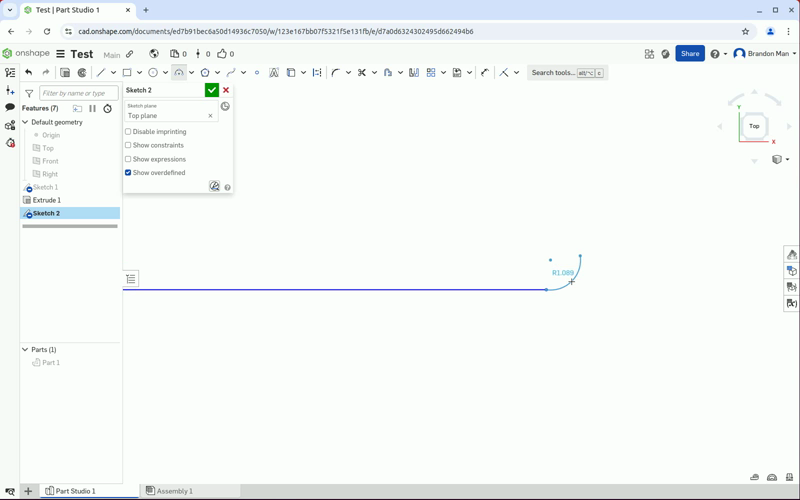
scroll(6)
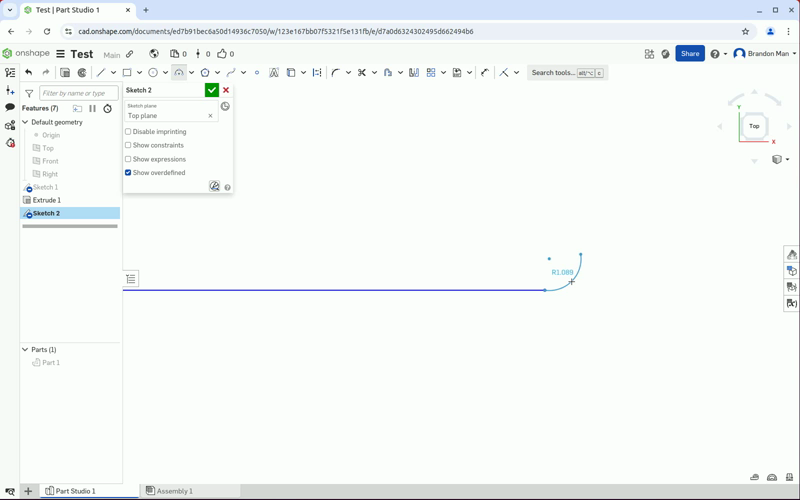
scroll(6)
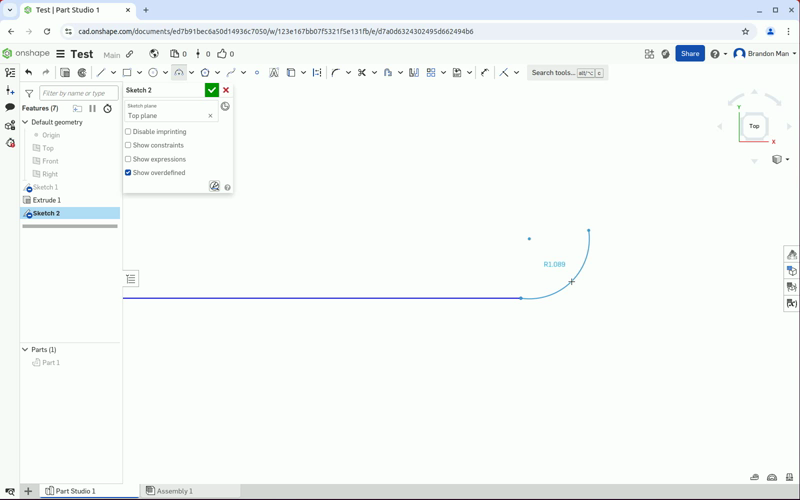
click(571, 281)
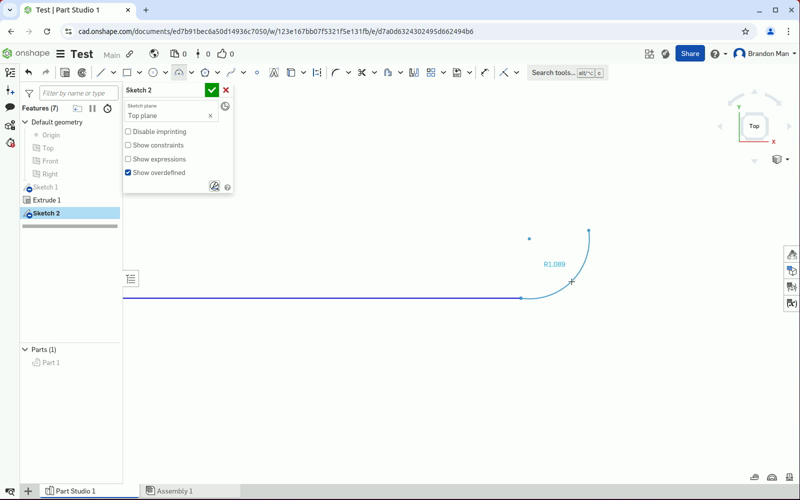
scroll(-6)
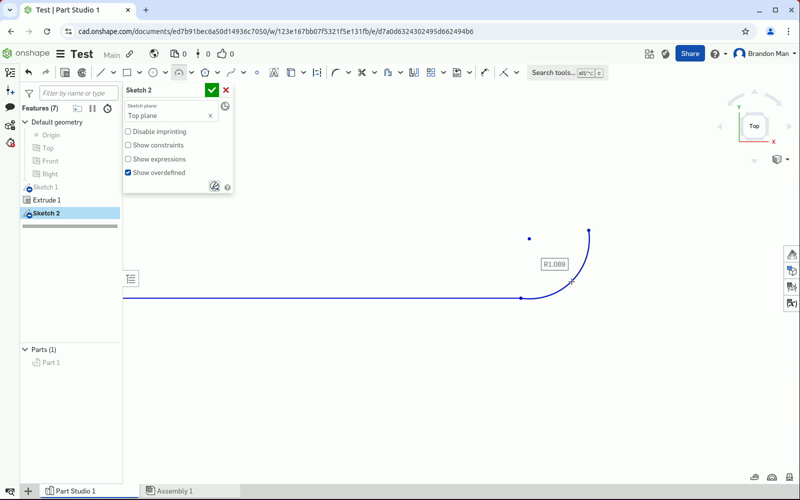
scroll(-6)
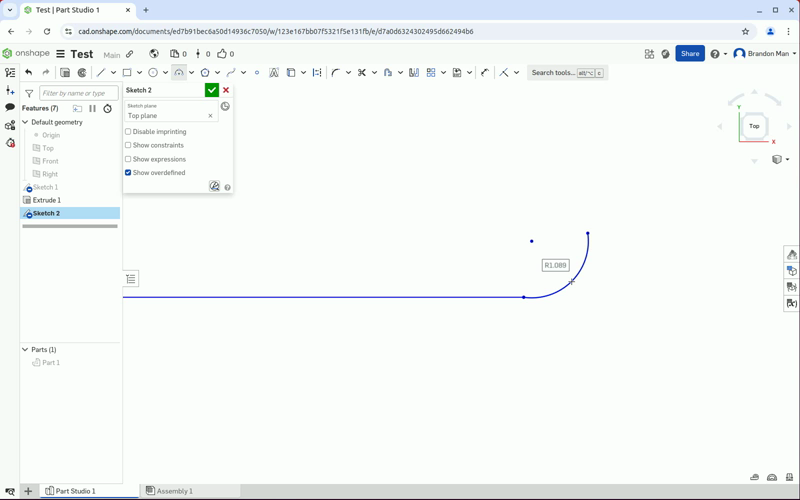
scroll(-6)
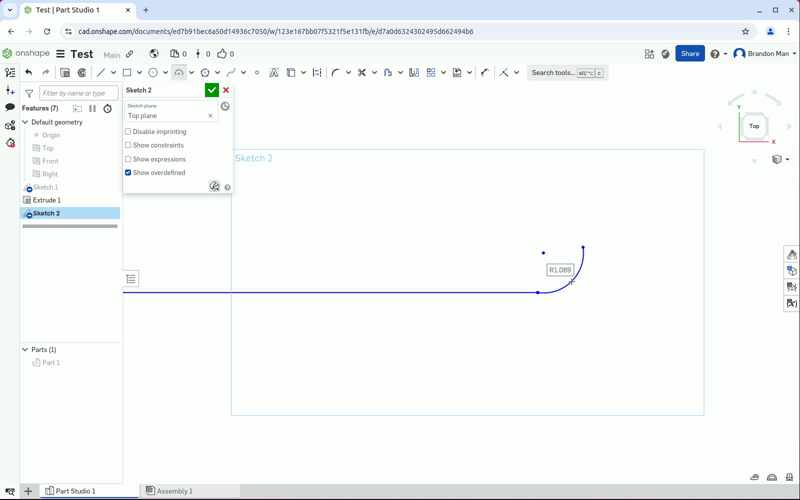
scroll(-6)
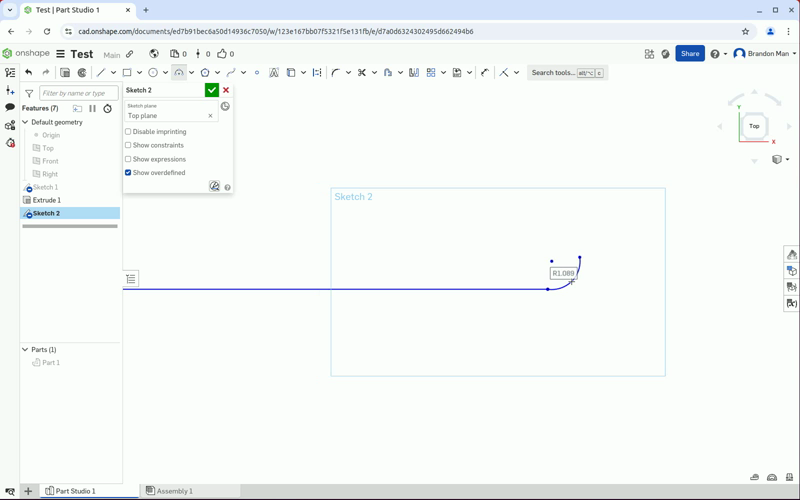
scroll(-6)
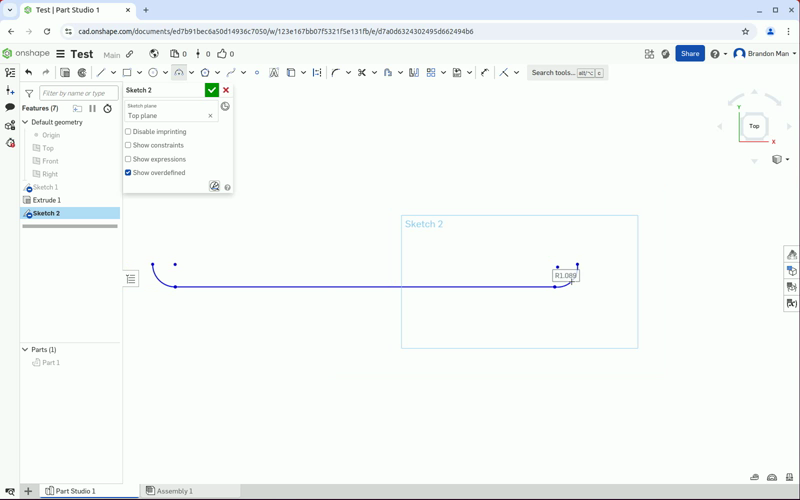
scroll(-6)
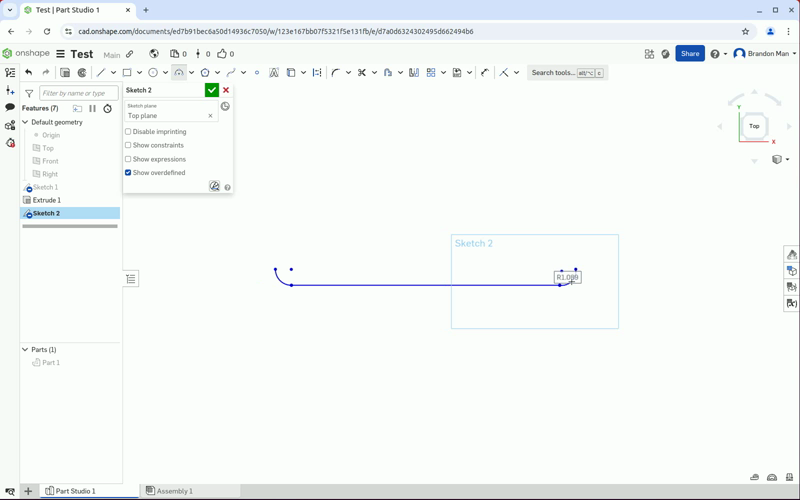
scroll(-6)
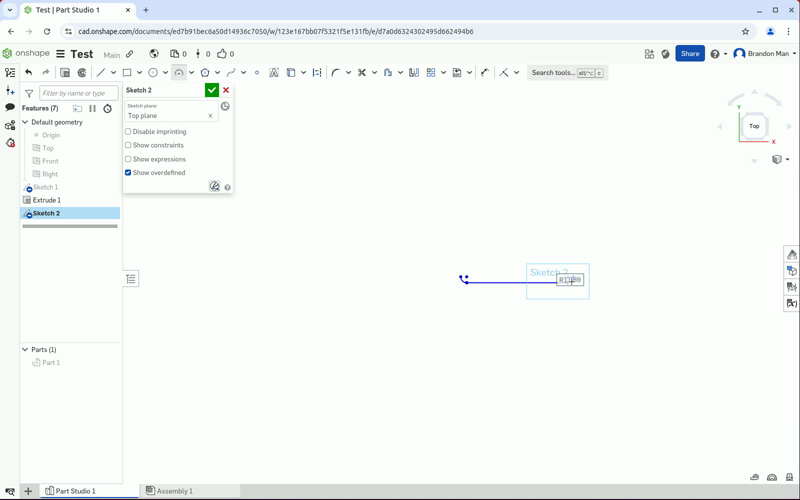
key_up(shift)
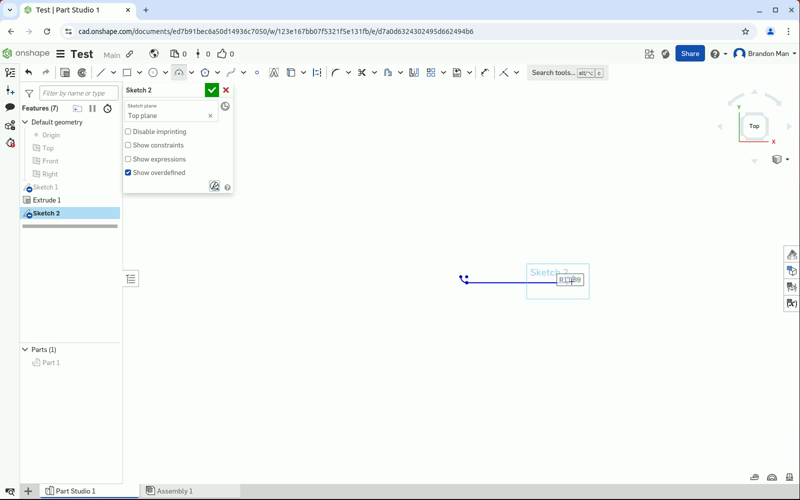
key(esc)
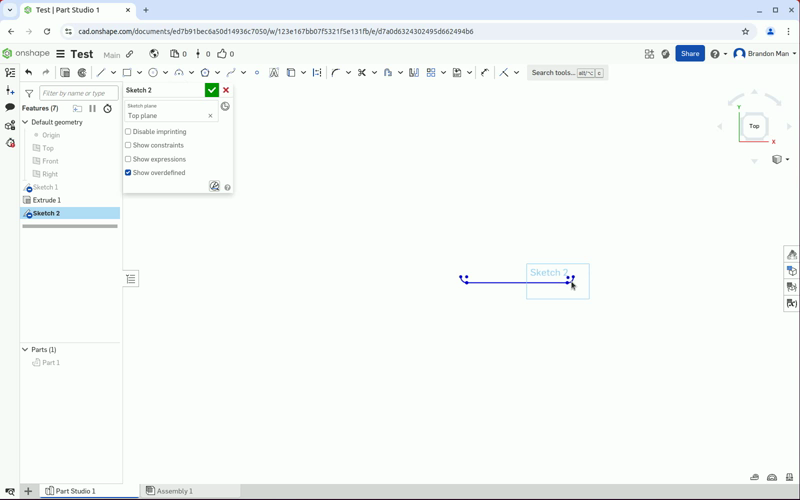
key(l)
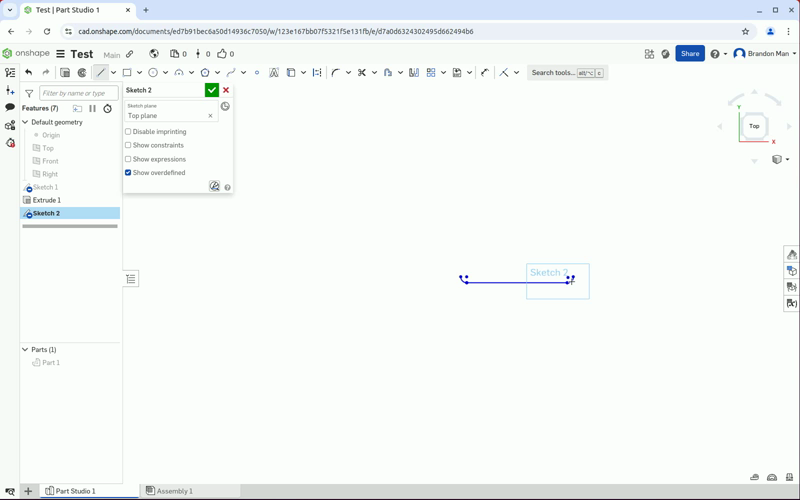
mouse_move(573, 276)
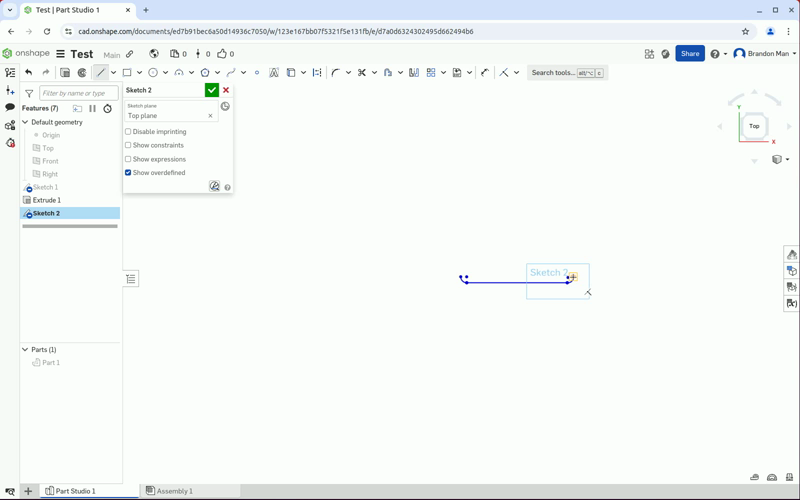
click(573, 276)
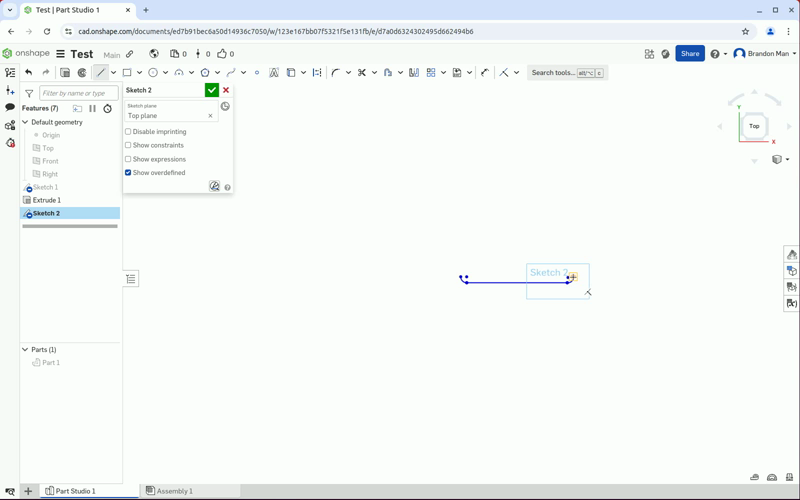
key_down(shift)
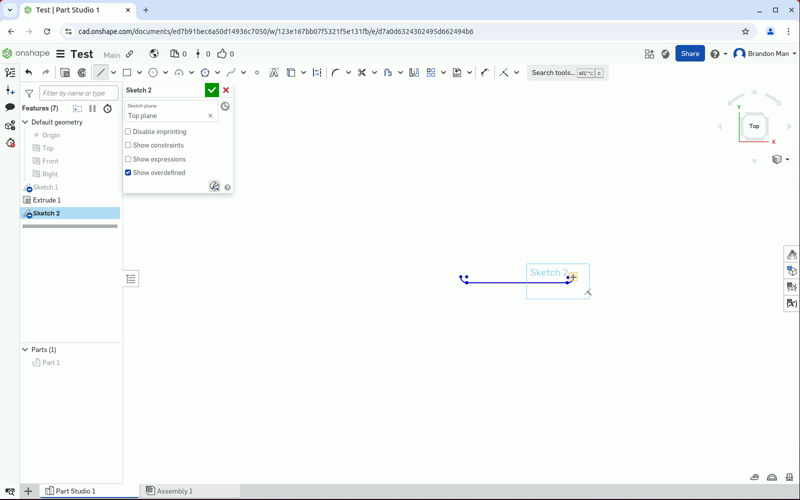
mouse_move(572, 177)
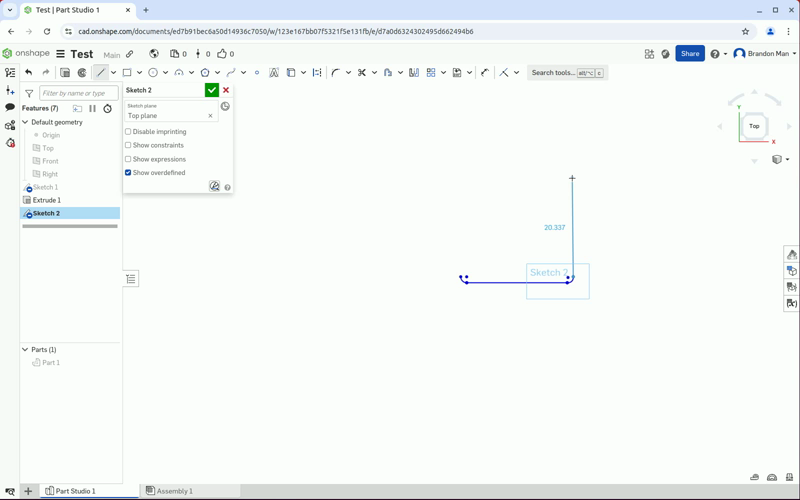
click(572, 177)
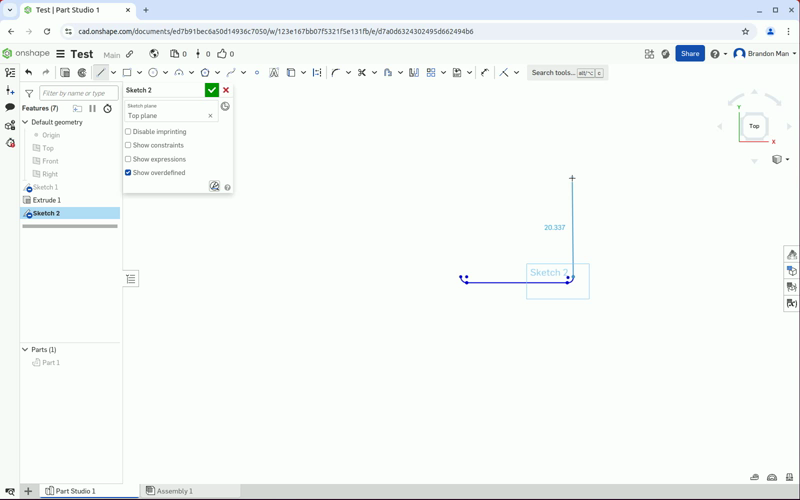
key_up(shift)
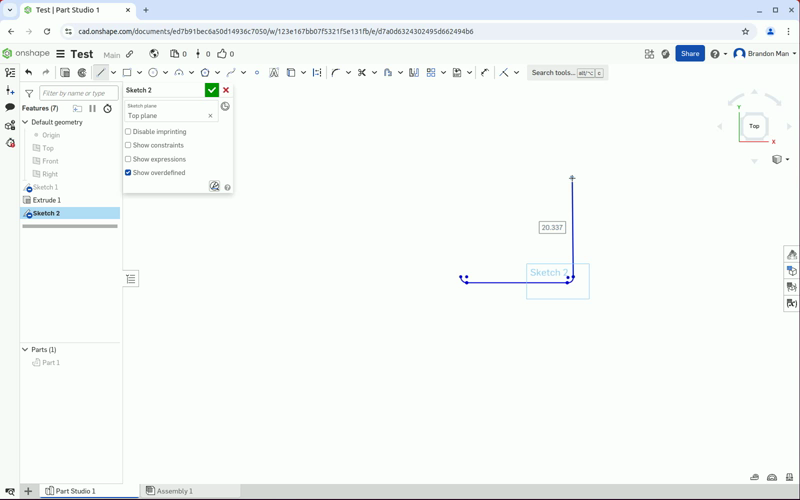
key(esc)
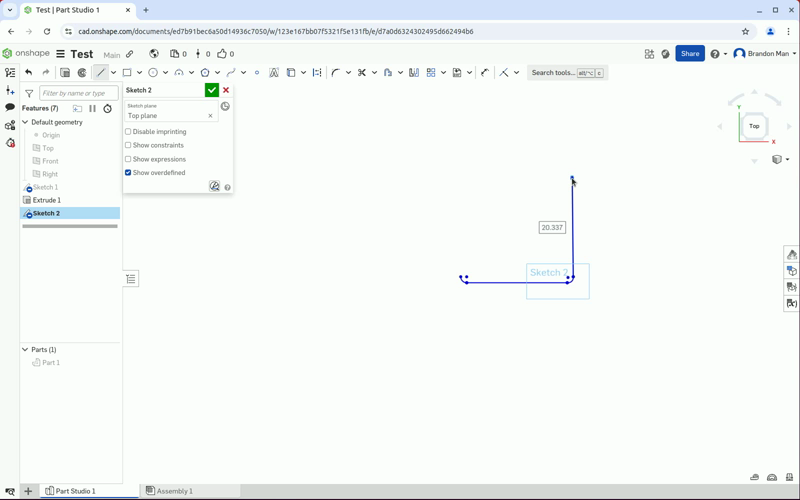
key(a)
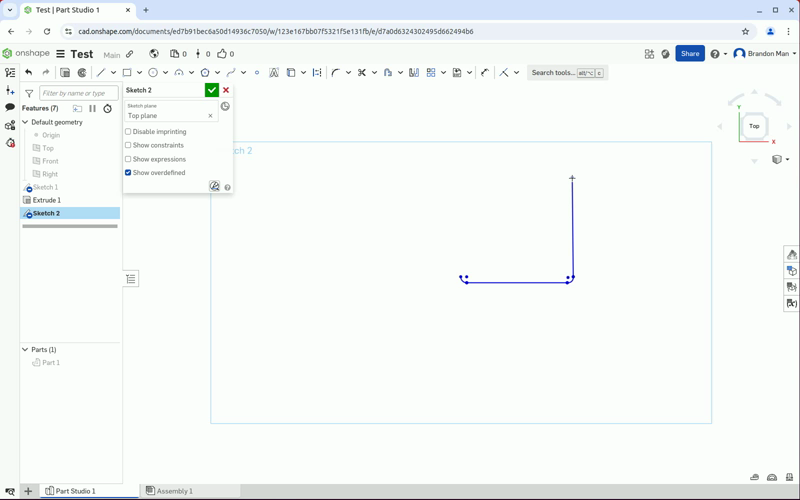
mouse_move(572, 177)
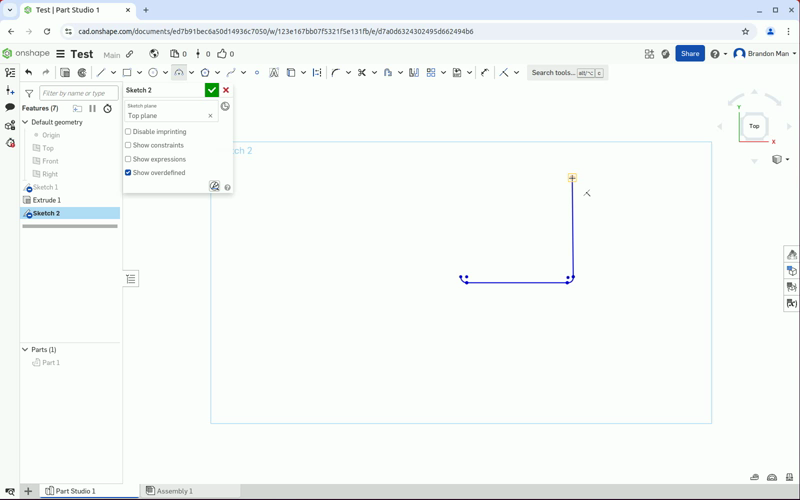
click(572, 177)
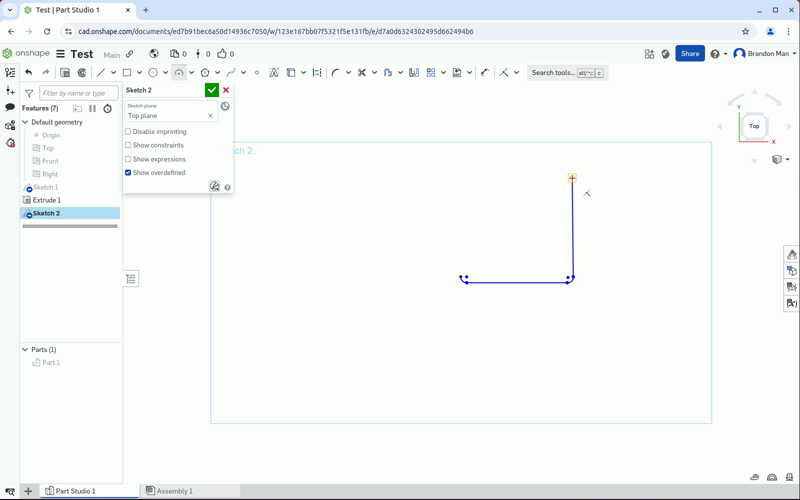
key_down(shift)
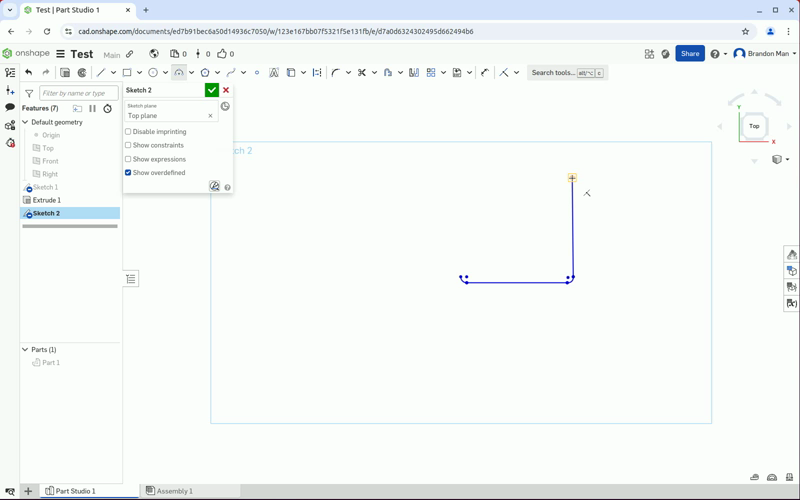
mouse_move(566, 171)
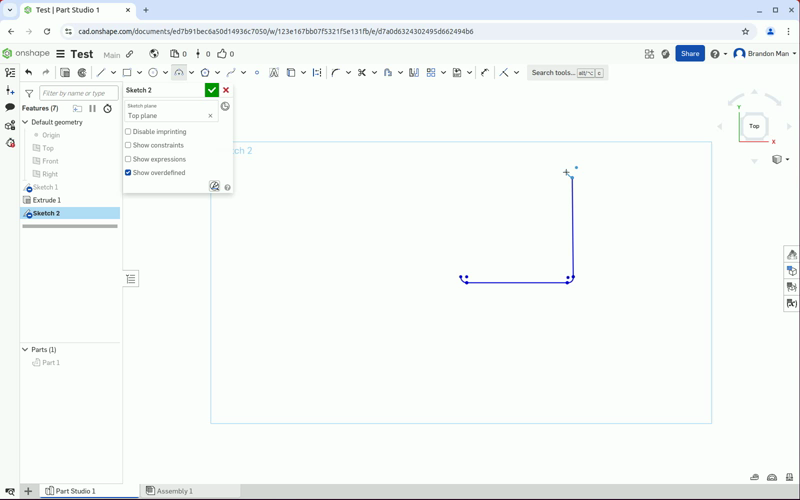
click(566, 171)
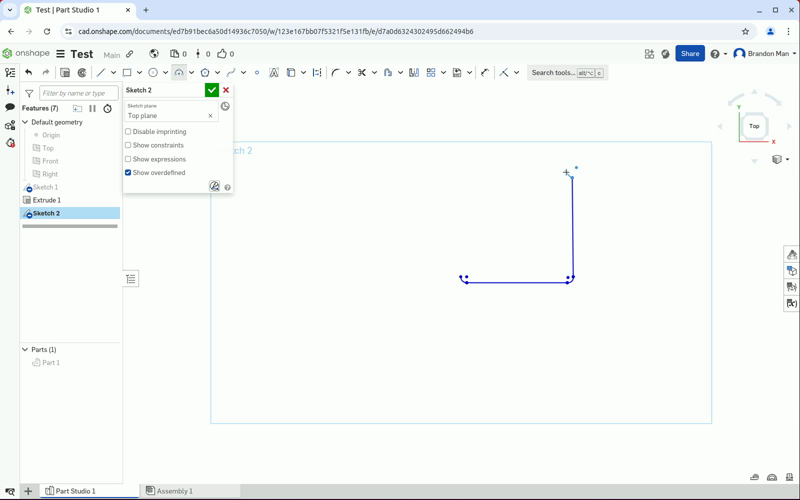
mouse_move(570, 173)
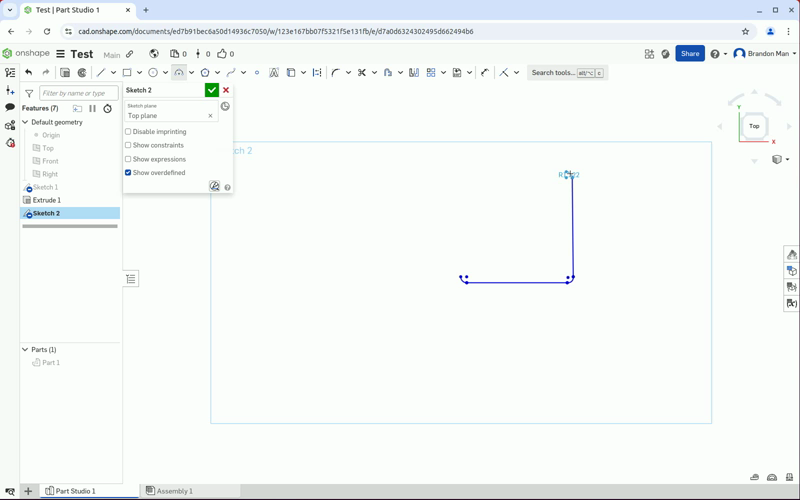
click(570, 173)
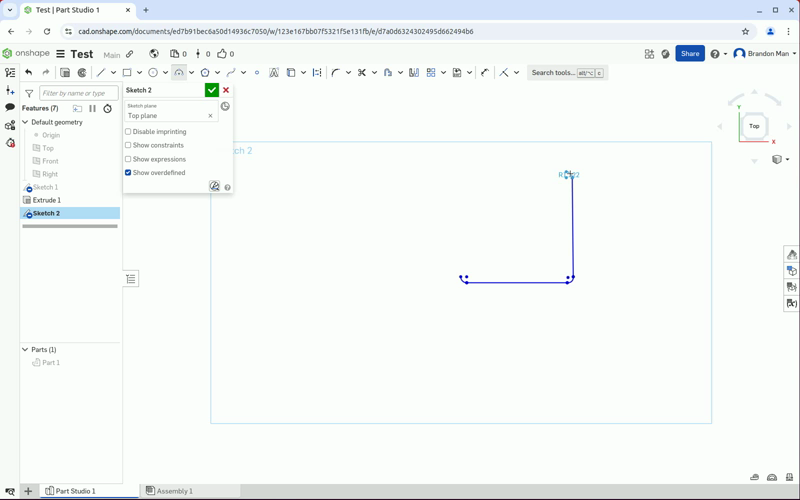
key_up(shift)
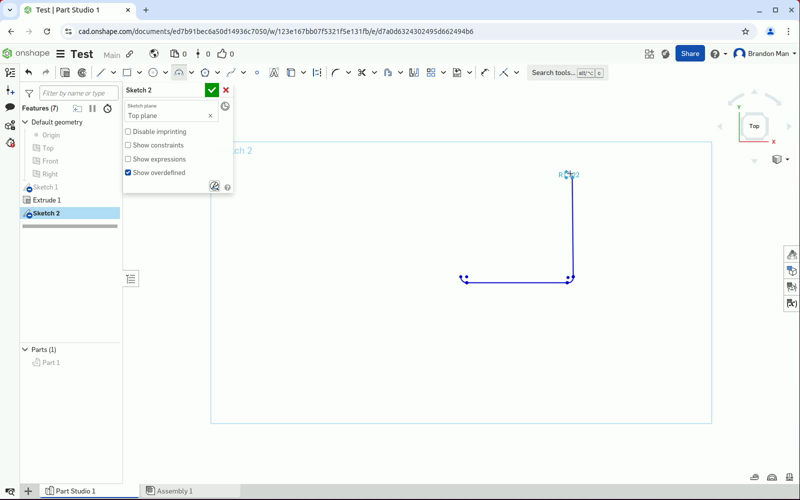
key(esc)
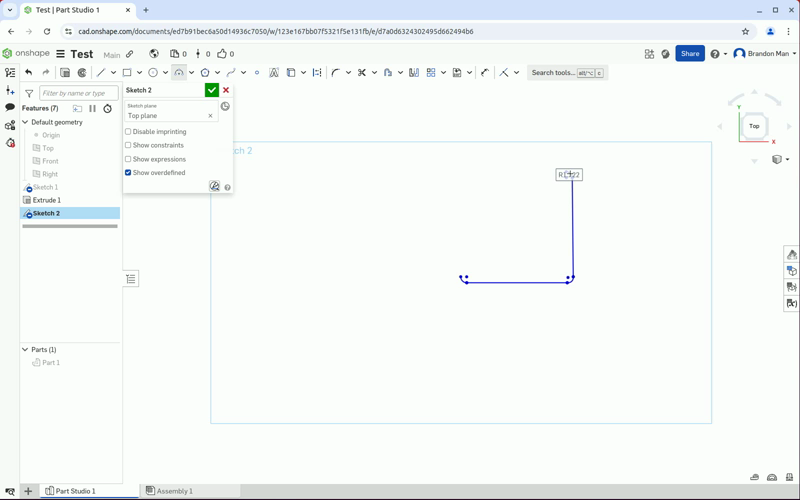
key(l)
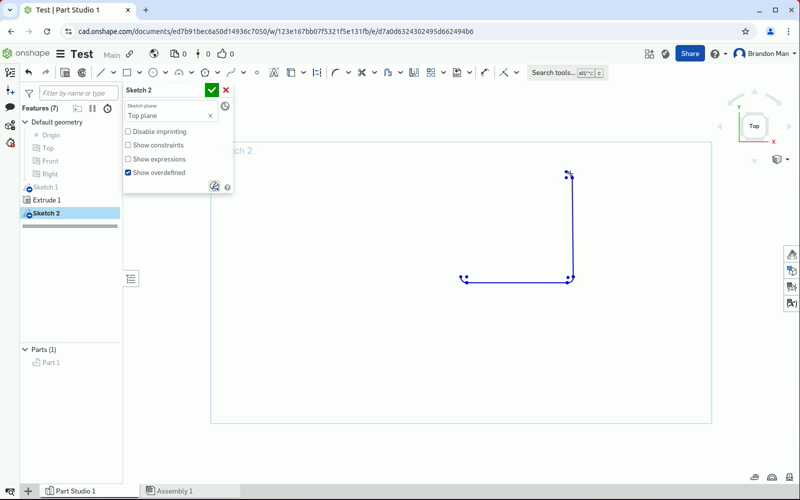
mouse_move(566, 171)
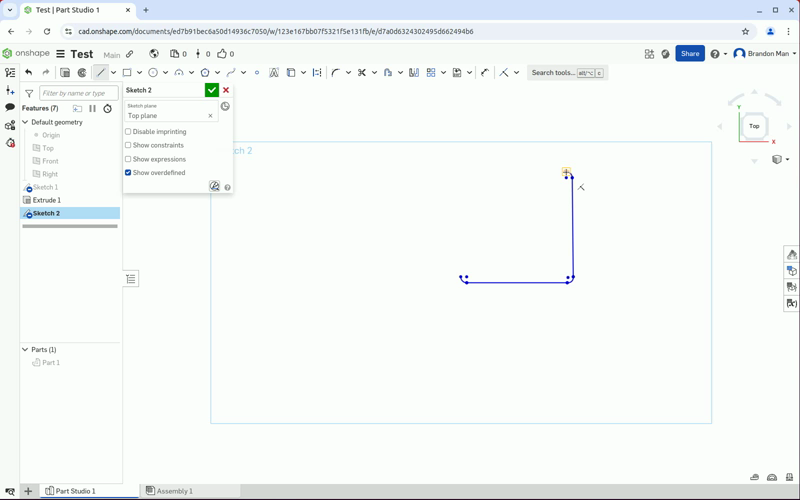
click(566, 171)
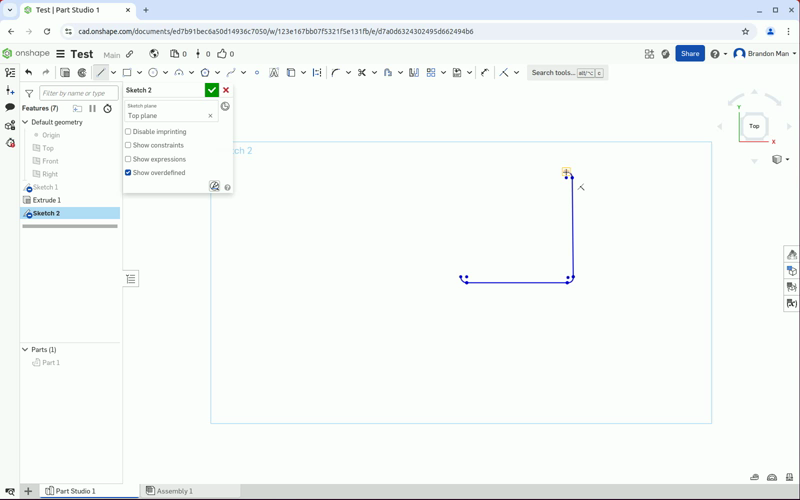
key_down(shift)
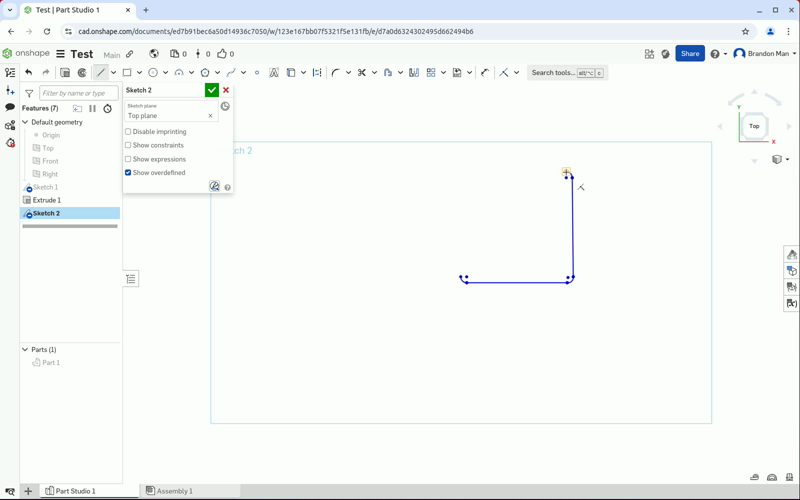
mouse_move(466, 171)
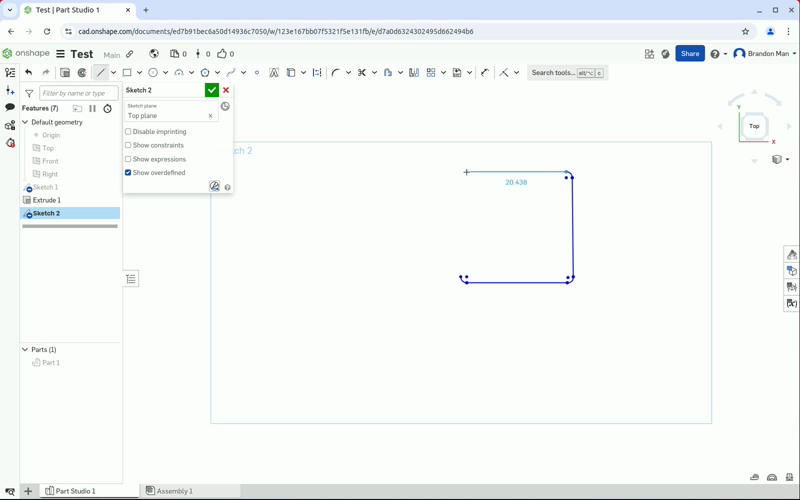
click(466, 171)
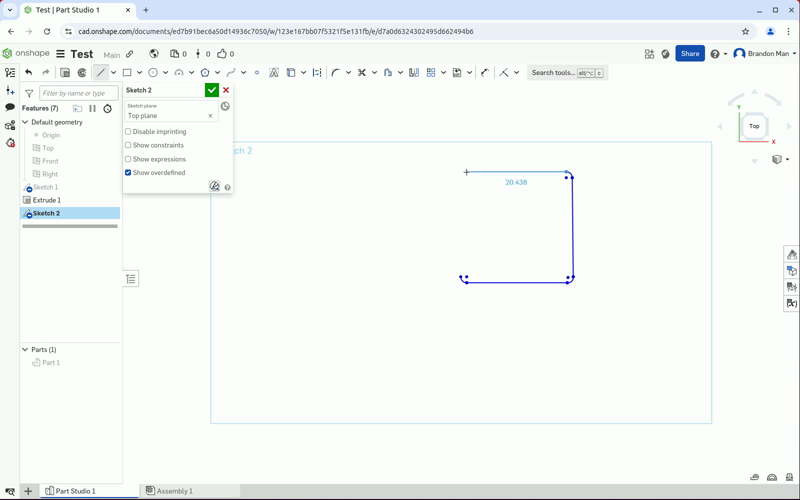
key_up(shift)
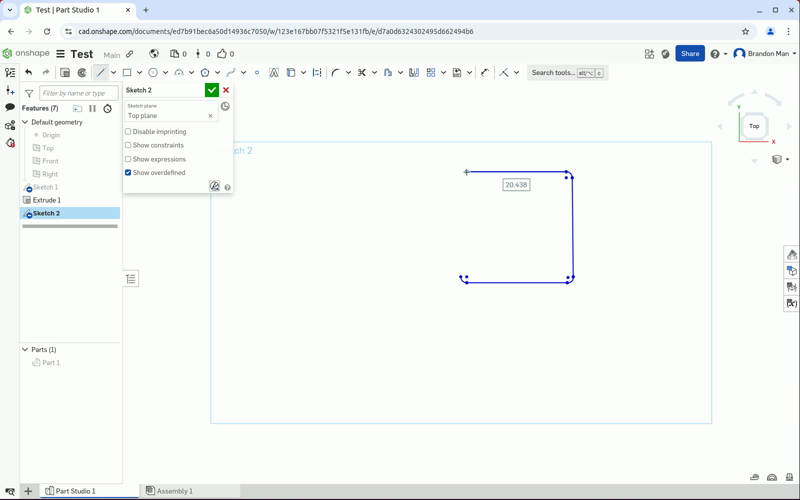
key(esc)
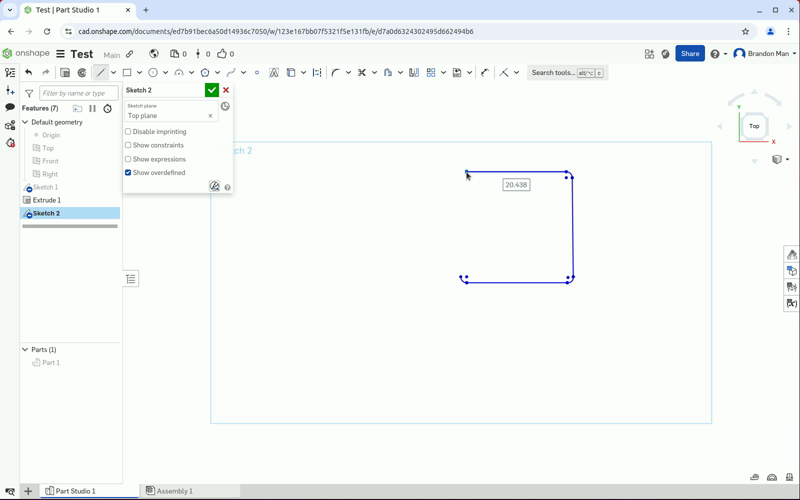
key(a)
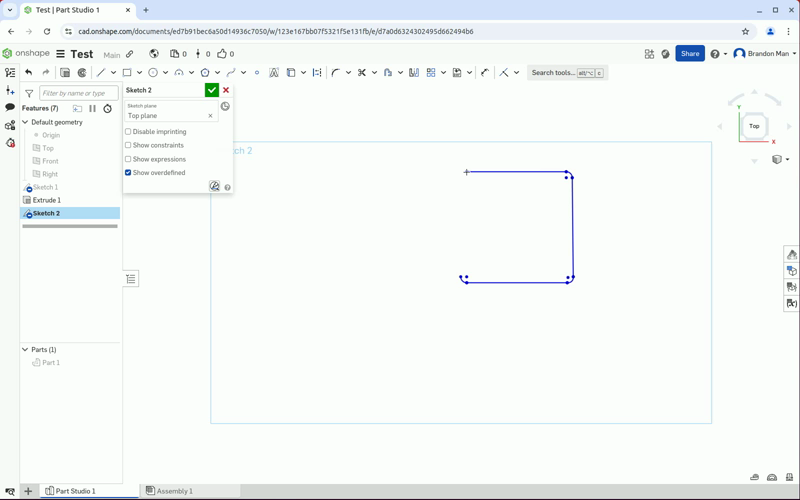
mouse_move(466, 171)
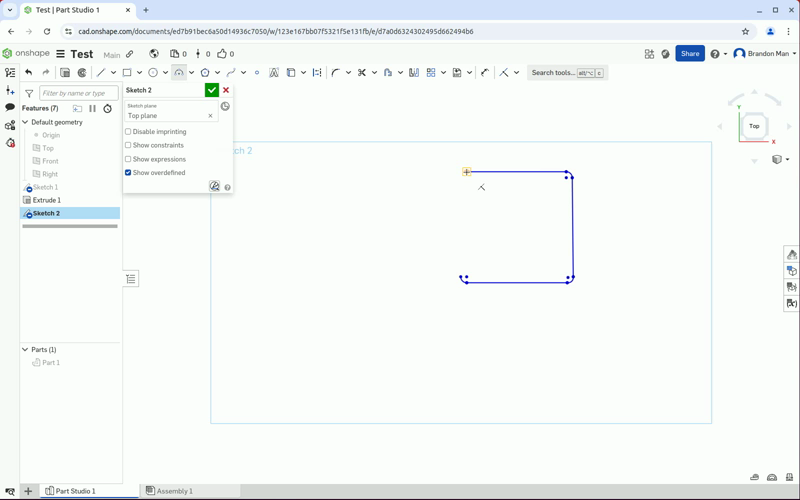
click(466, 171)
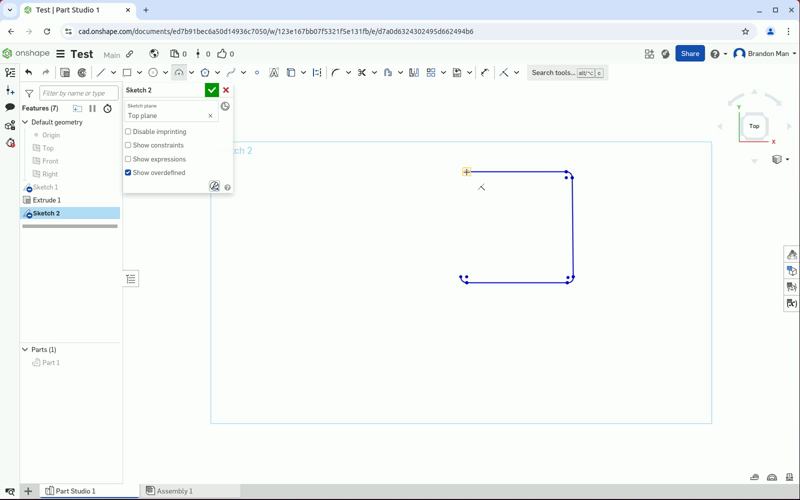
key_down(shift)
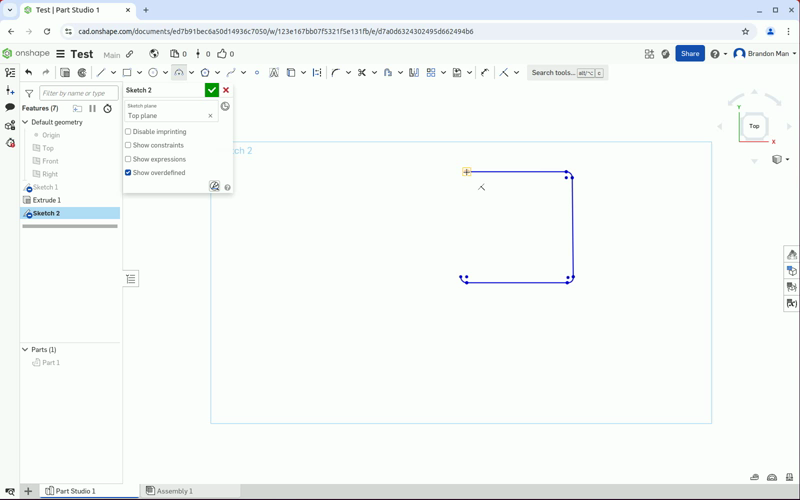
mouse_move(460, 177)
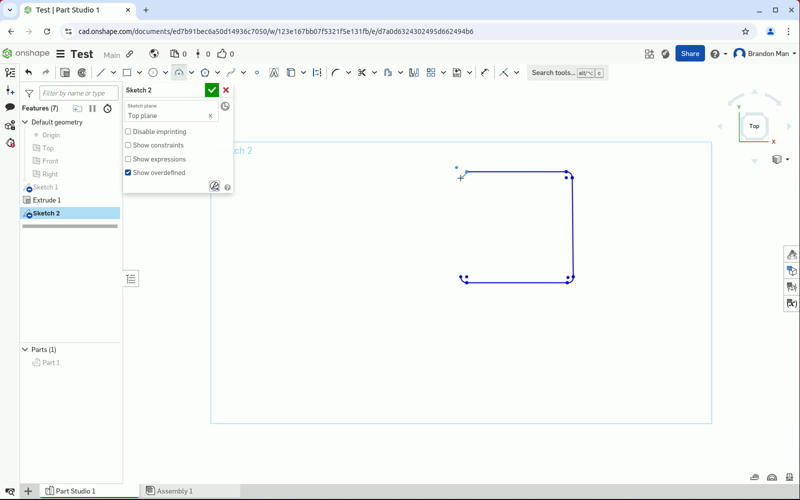
click(460, 177)
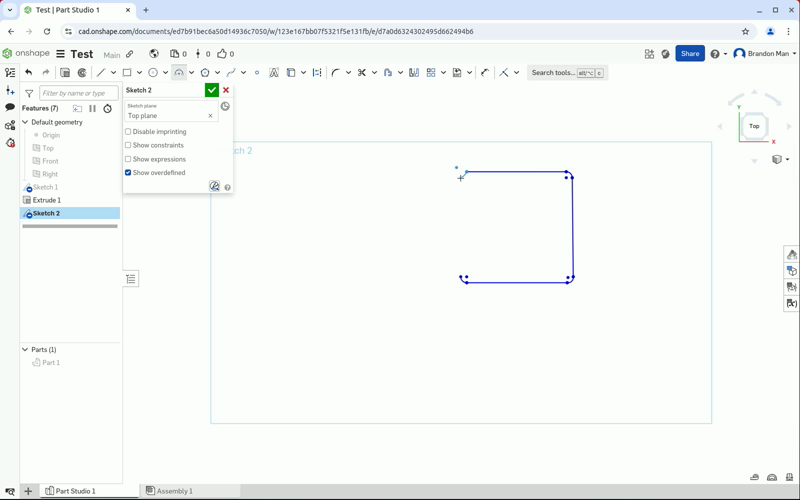
mouse_move(462, 173)
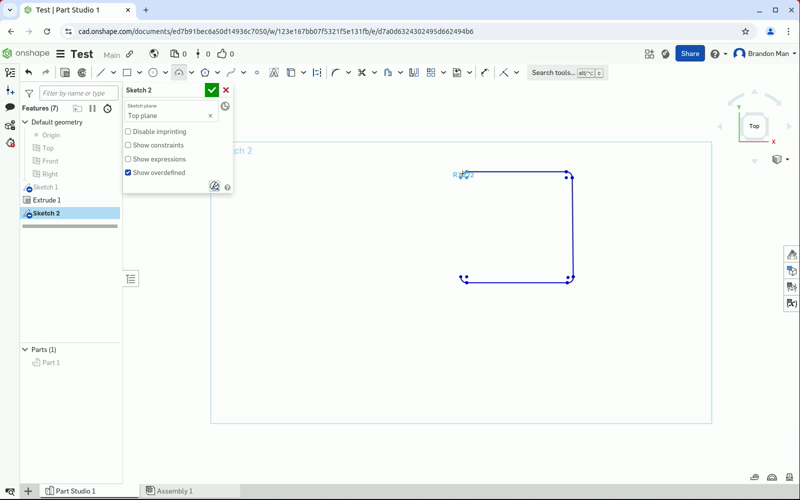
click(462, 173)
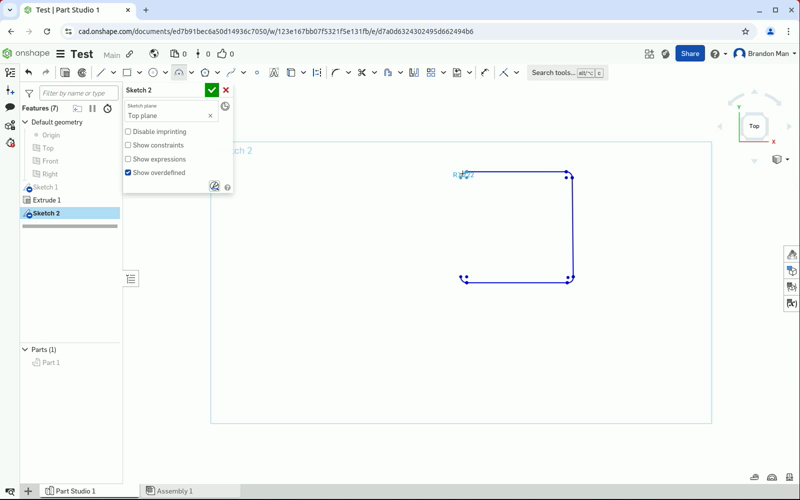
key_up(shift)
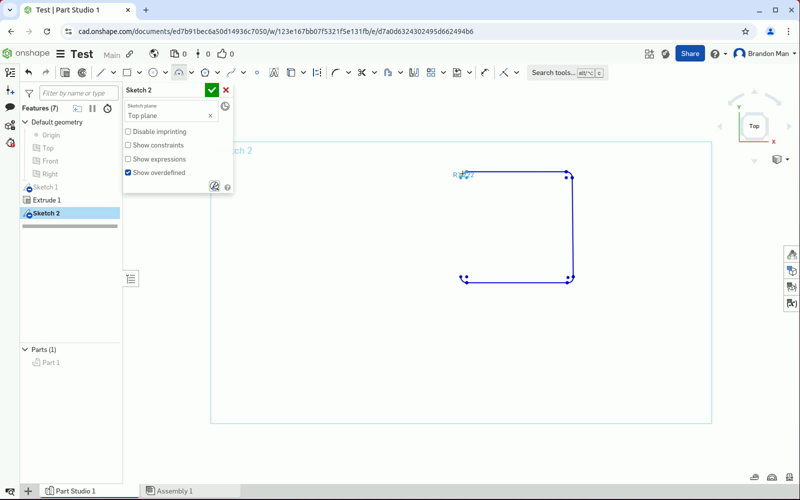
key(esc)
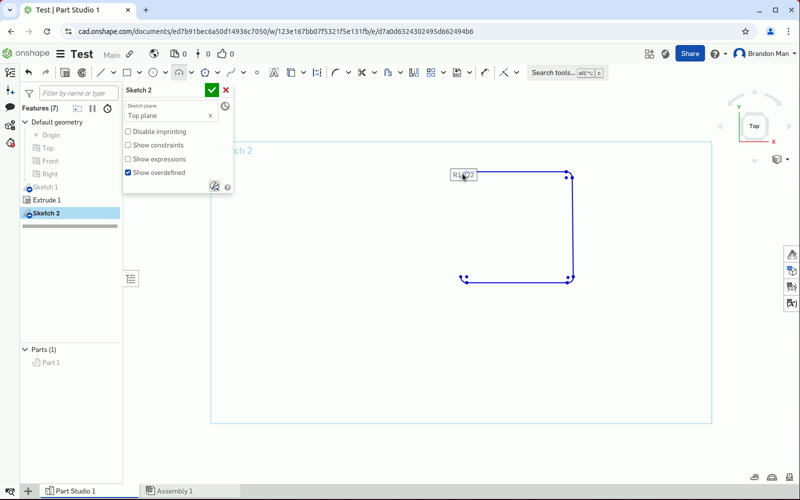
key(l)
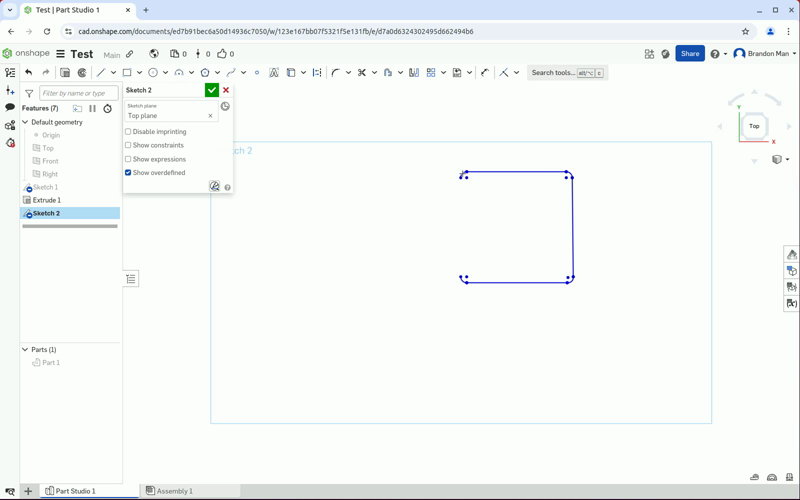
mouse_move(460, 177)
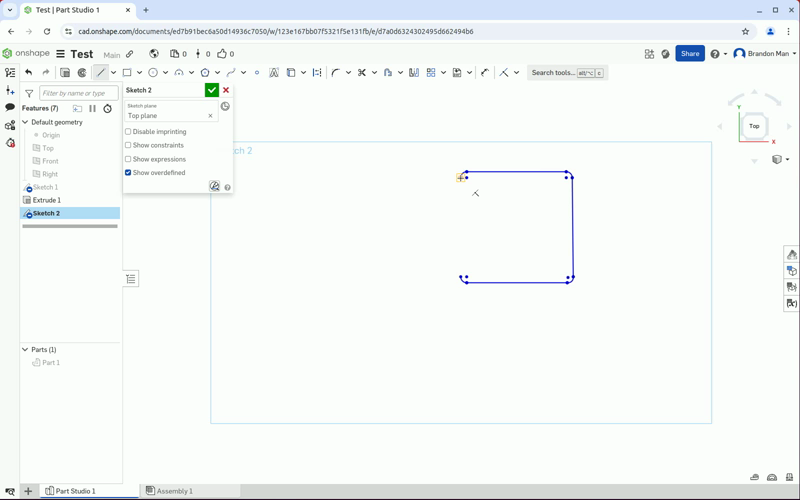
click(460, 177)
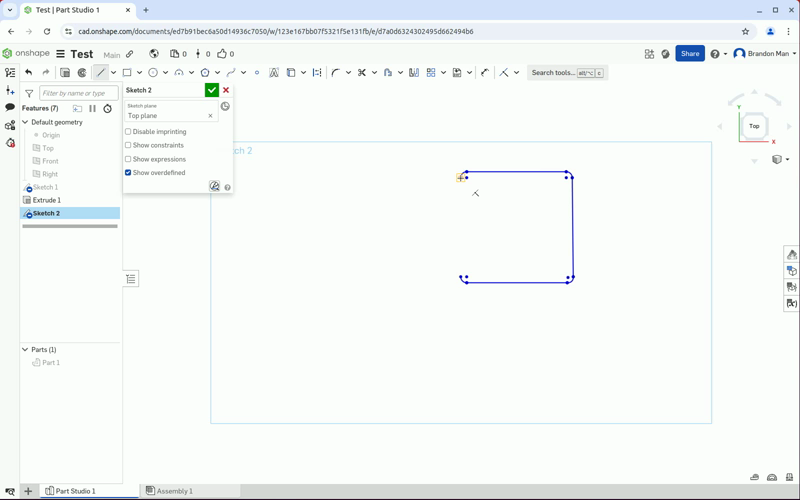
key_down(shift)
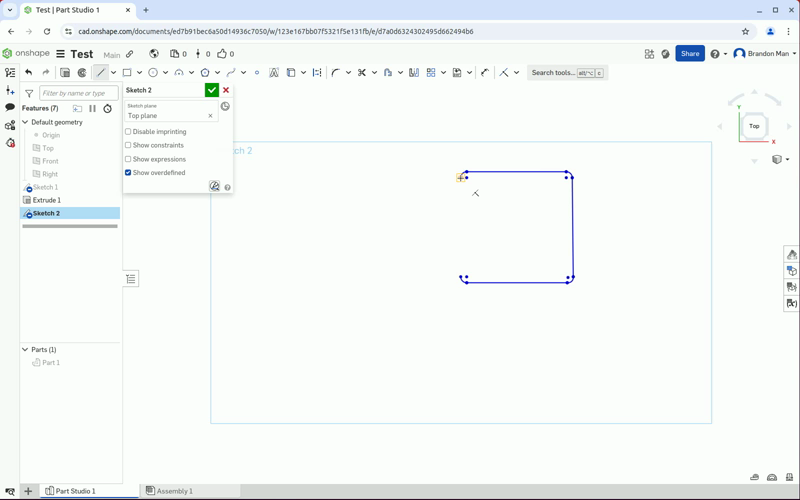
mouse_move(460, 276)
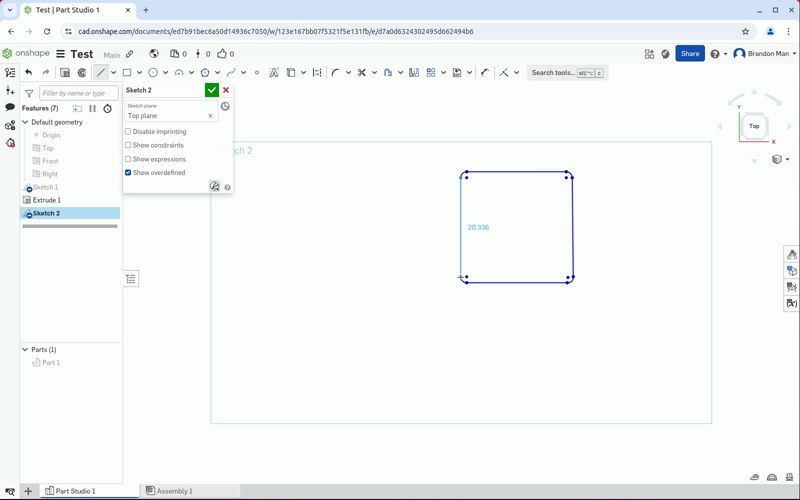
key_up(shift)
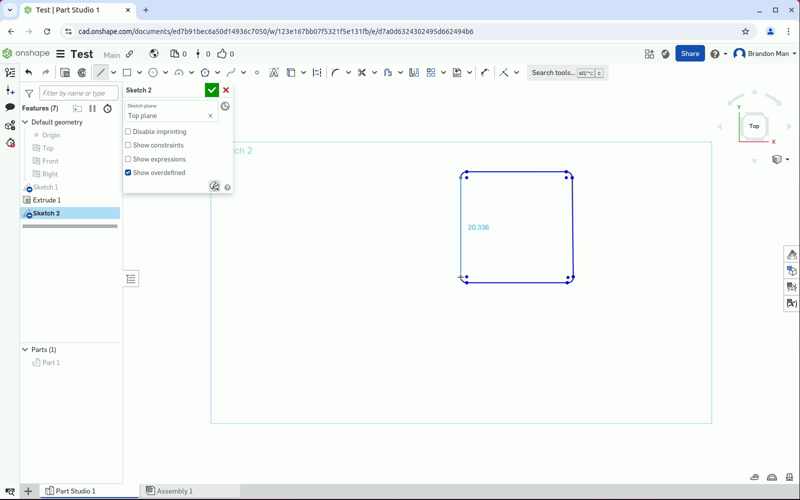
click(460, 276)
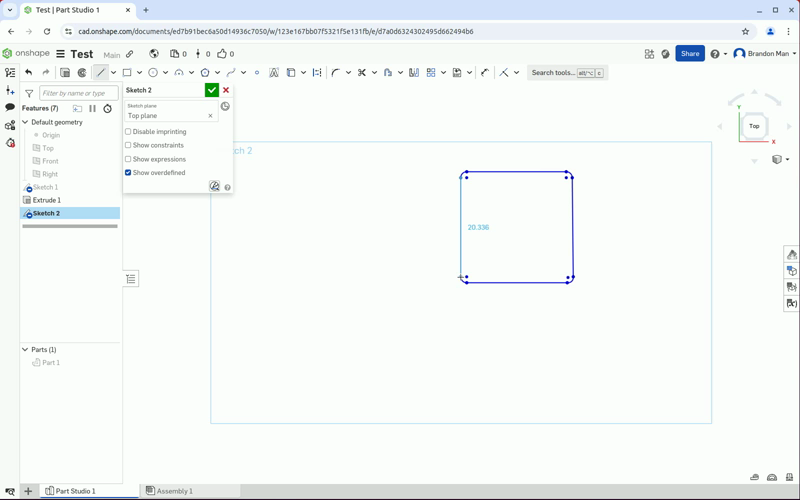
key(esc)
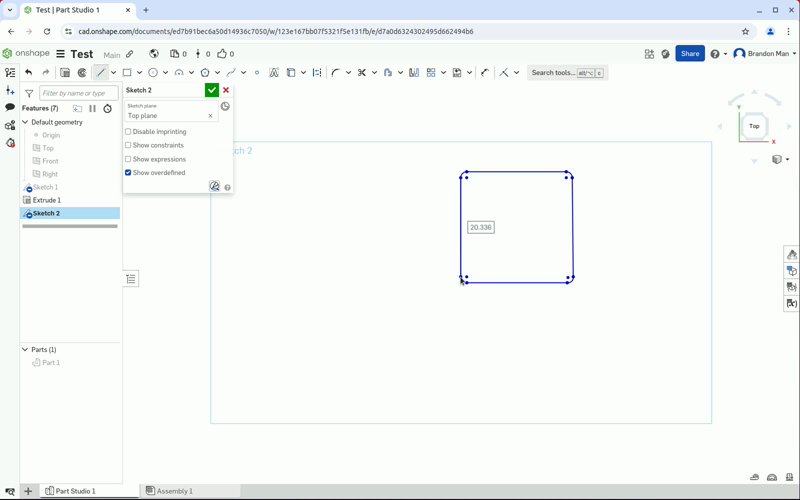
mouse_move(491, 198)
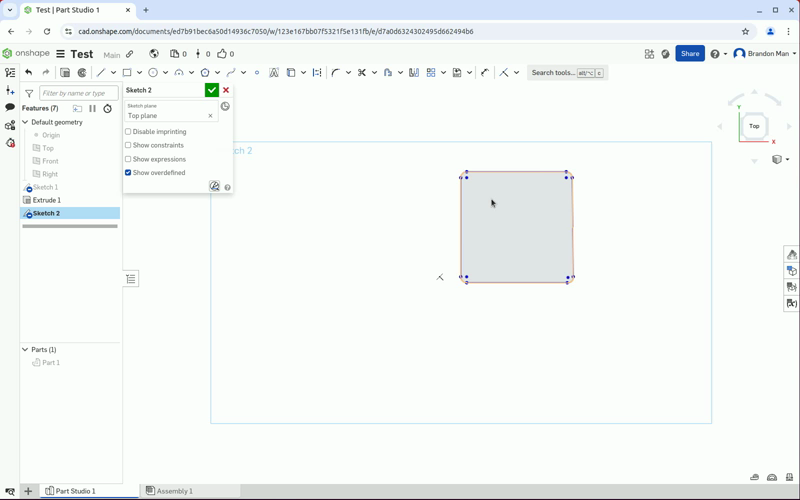
click(491, 198)
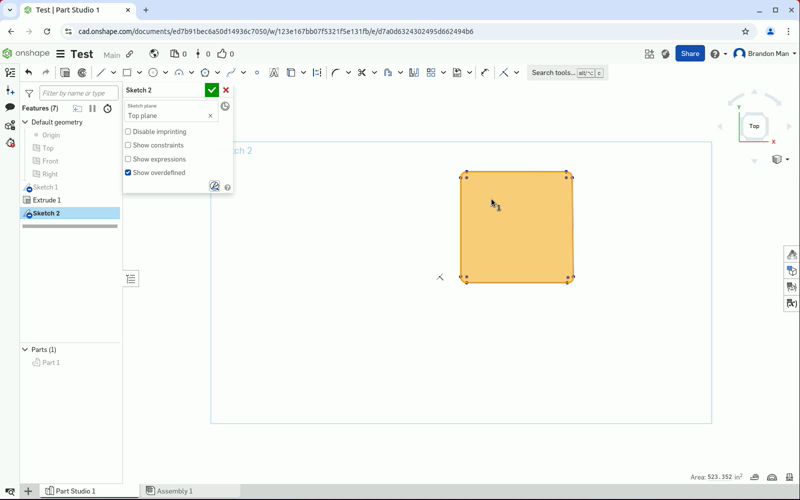
mouse_move(73, 352)
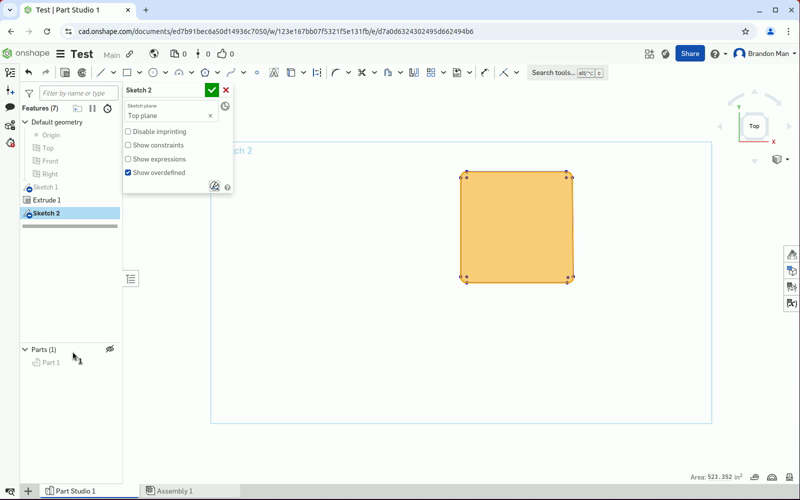
key(shift+y)
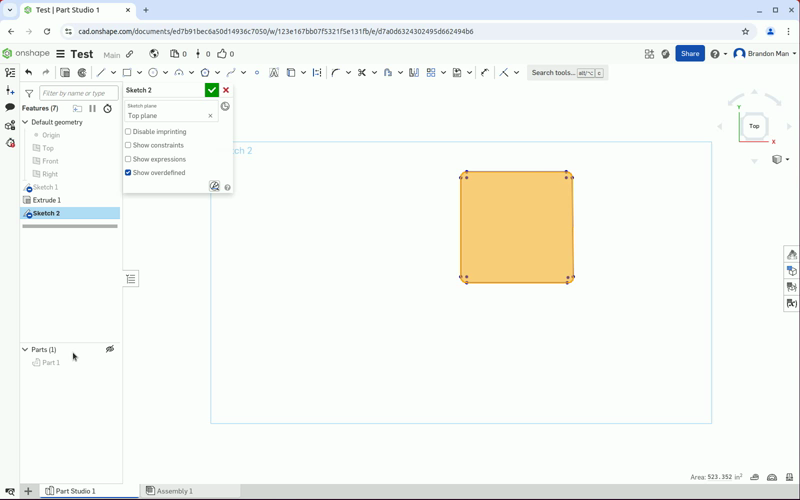
key(shift+e)
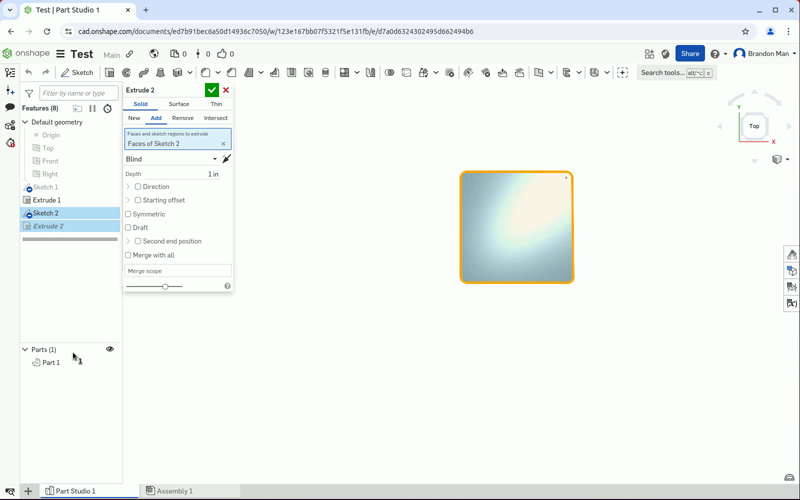
mouse_move(143, 106)
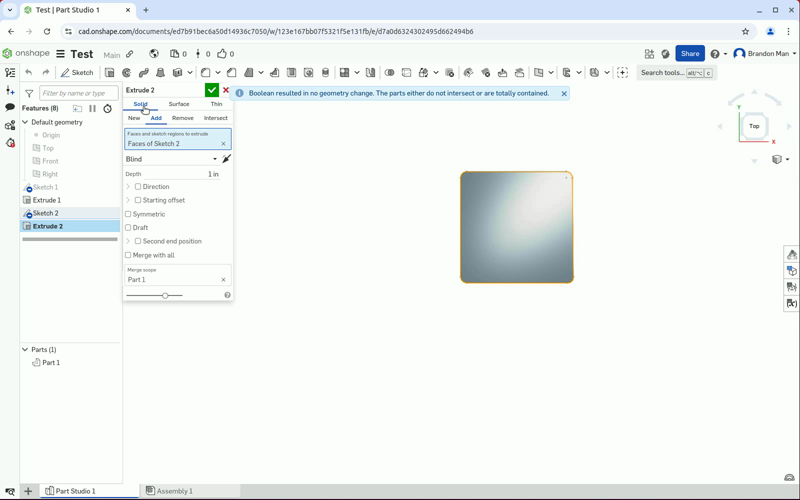
click(143, 106)
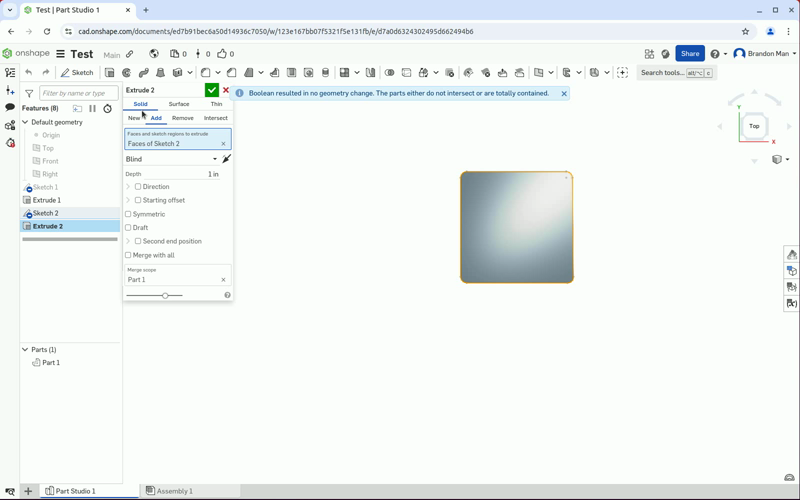
mouse_move(137, 120)
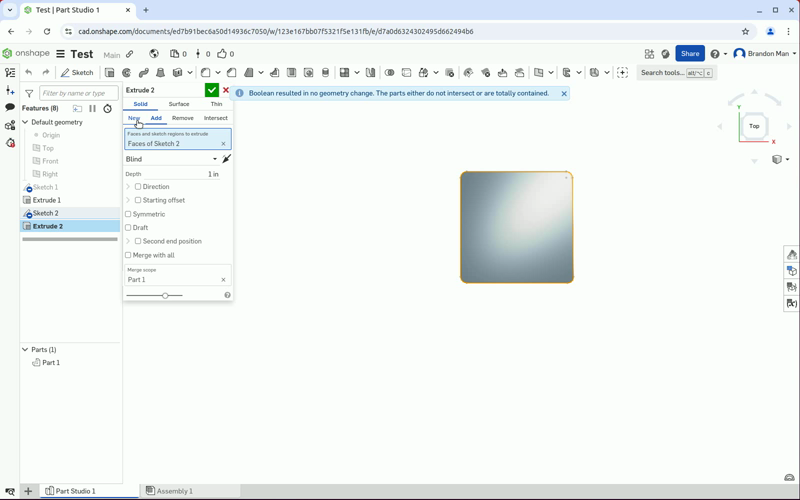
click(137, 120)
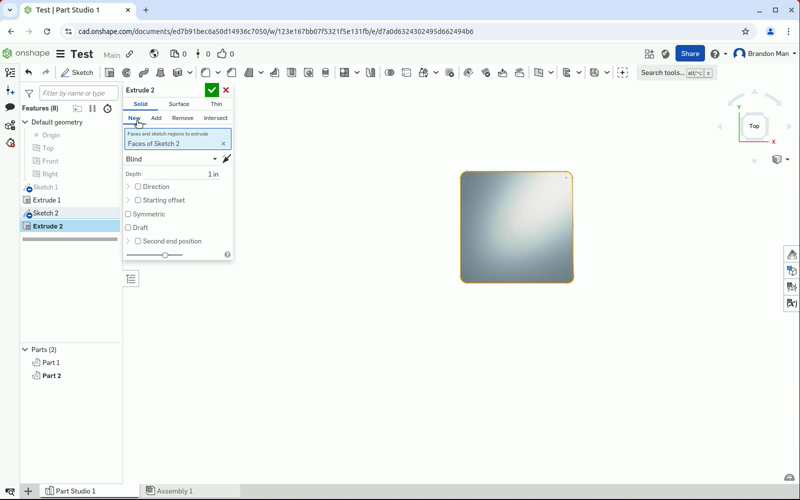
key(tab, 4)
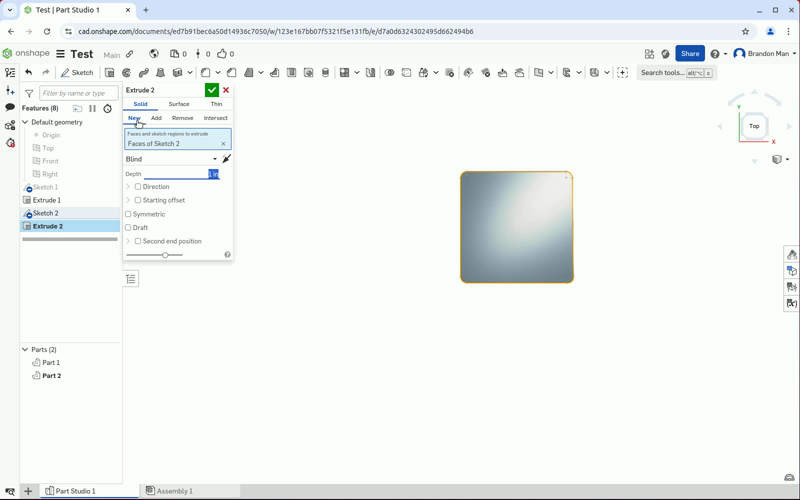
text(3.37)
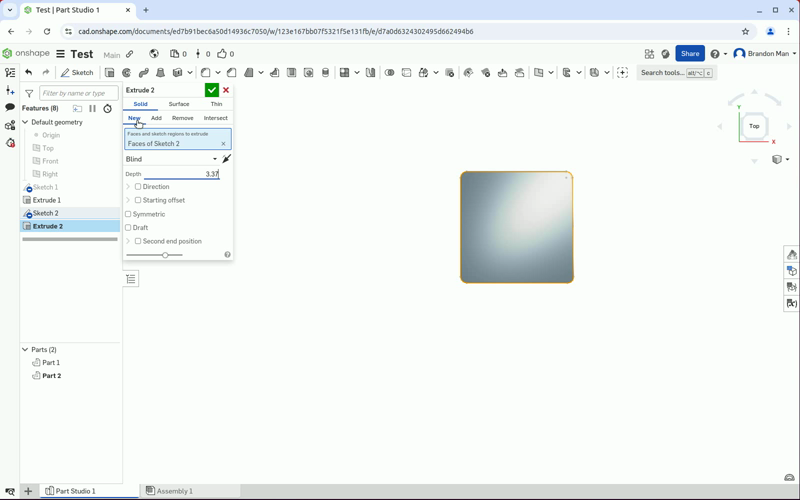
key(enter)
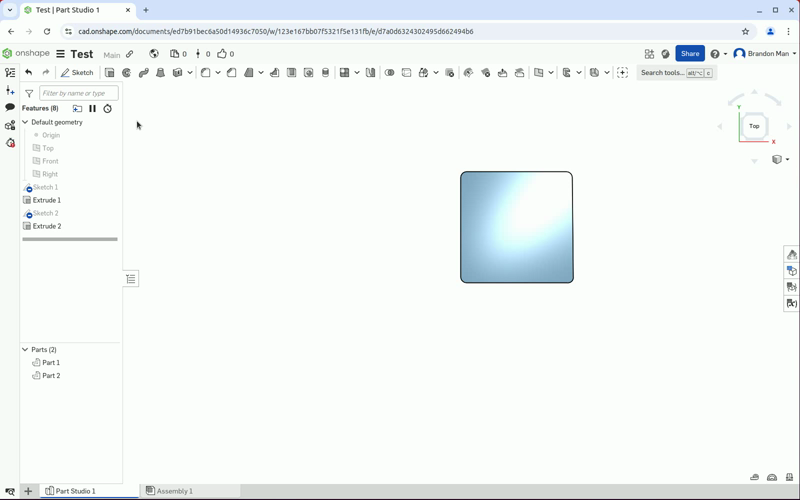
key(shift+h)
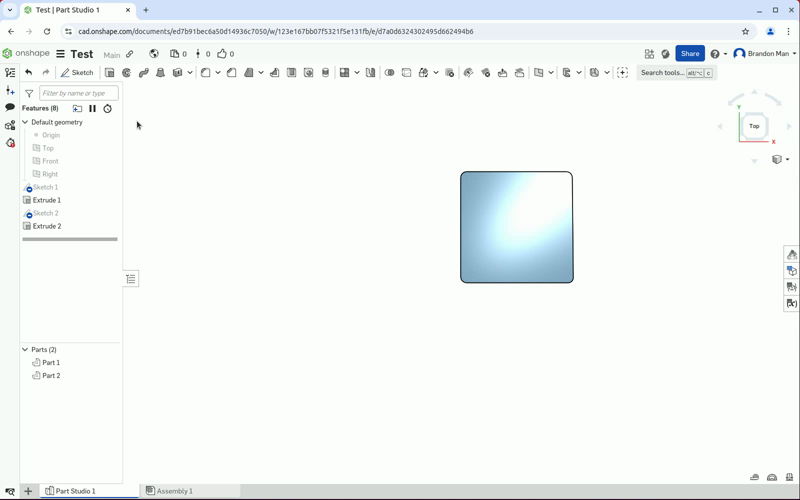
key(shift+h)
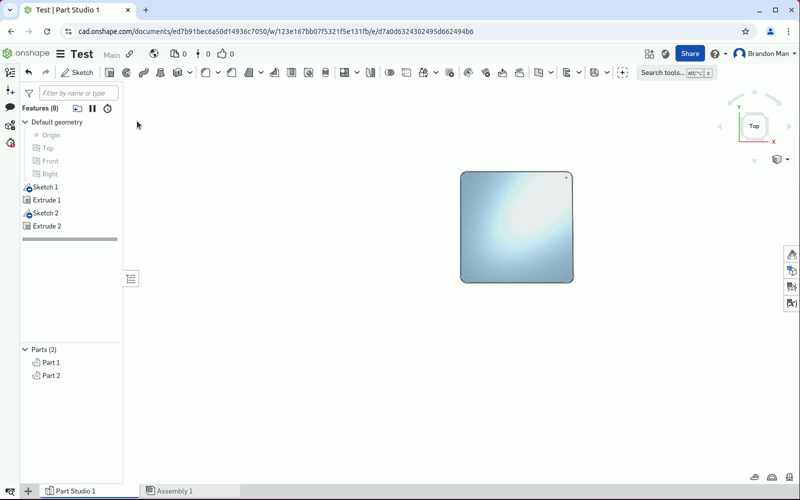
key(shift+7)
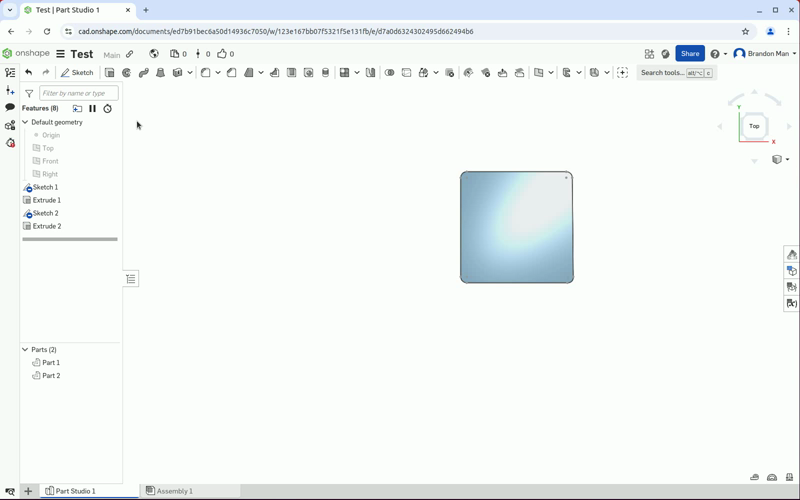
key(up, 3)
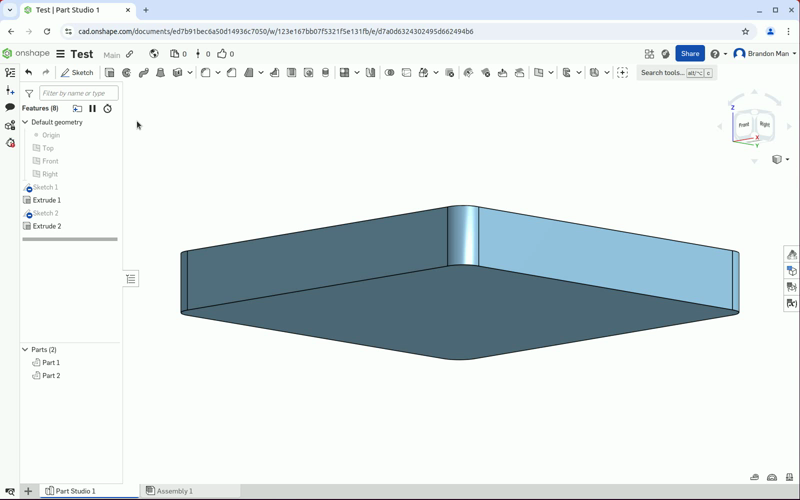
key(left, 3)
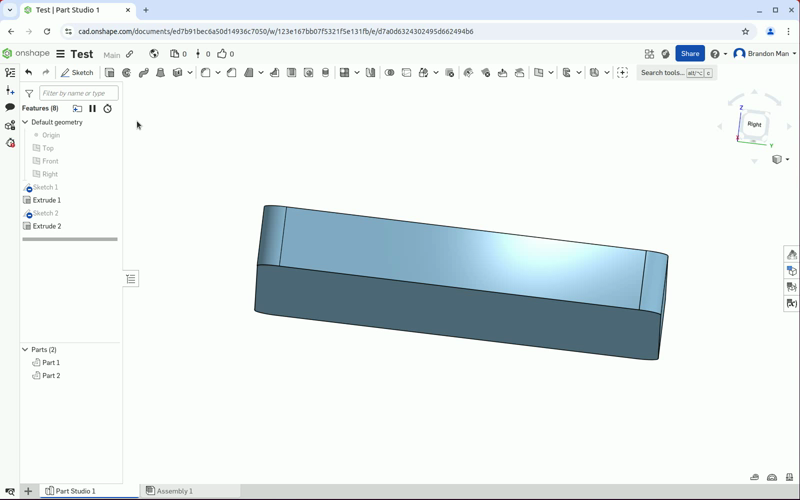
key(right, 3)
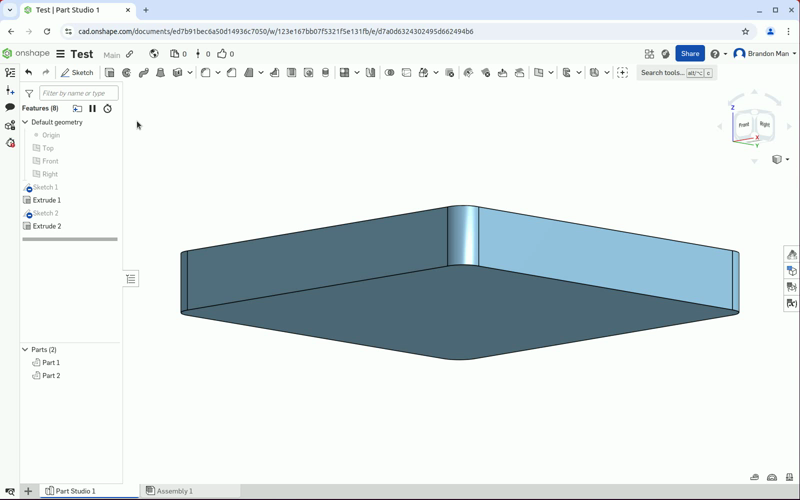
key(down, 3)
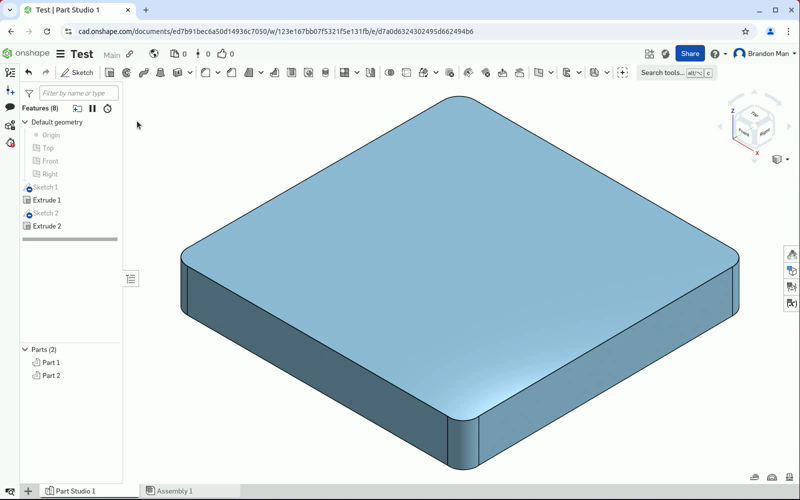
mouse_move(73, 189)
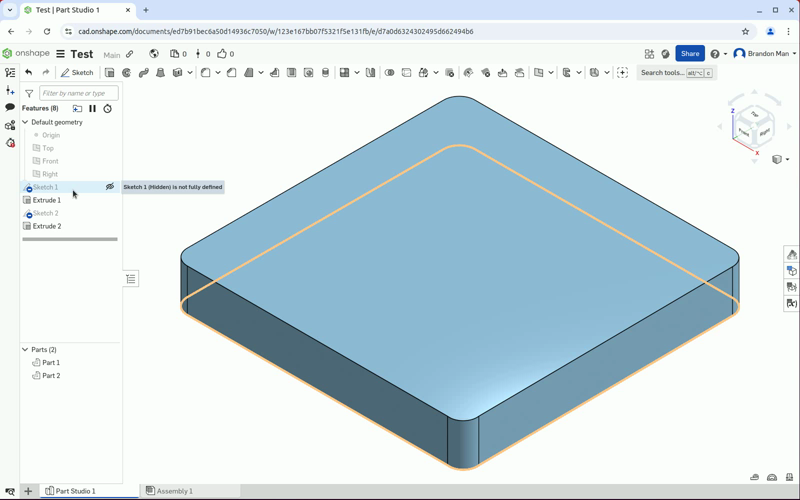
click(73, 189)